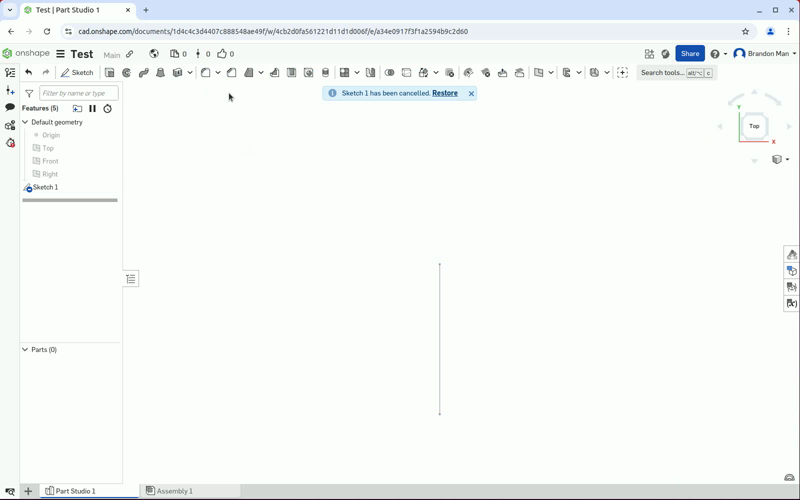
key(shift+h)
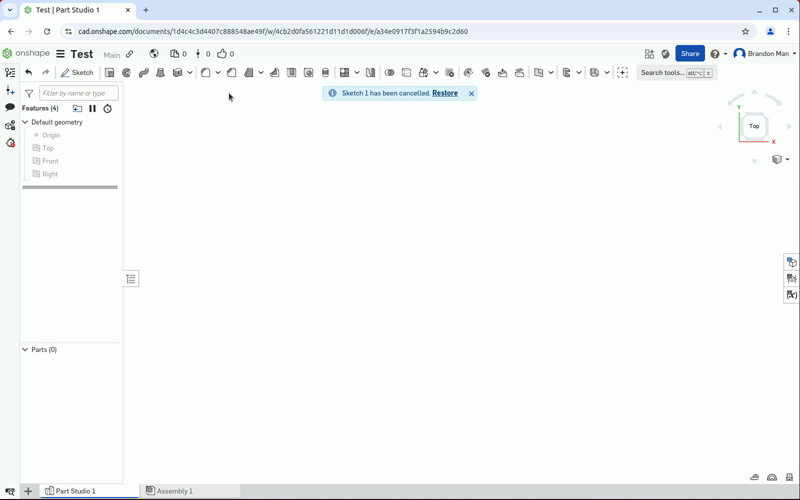
mouse_move(73, 352)
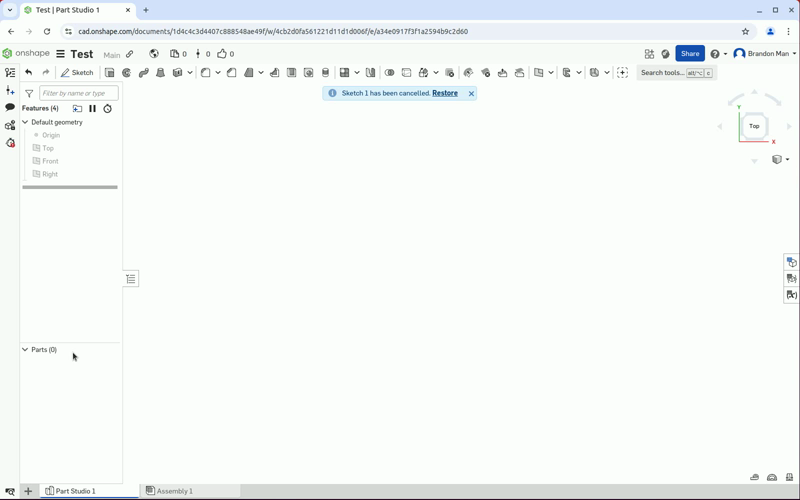
key(y)
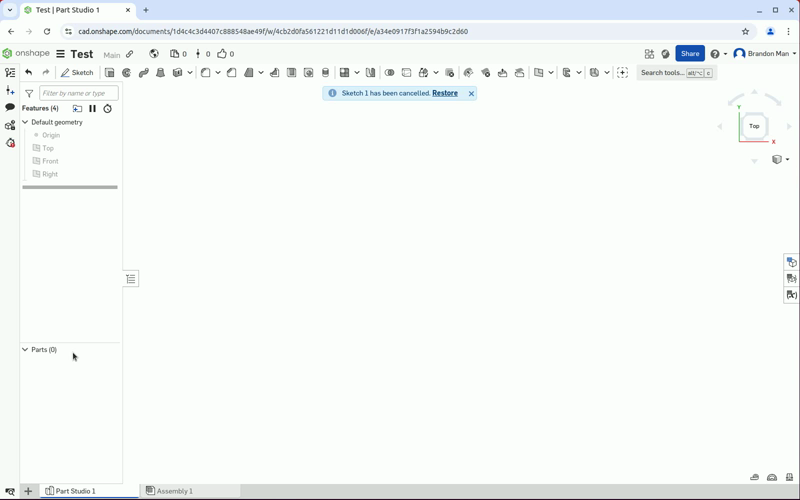
key(shift+p)
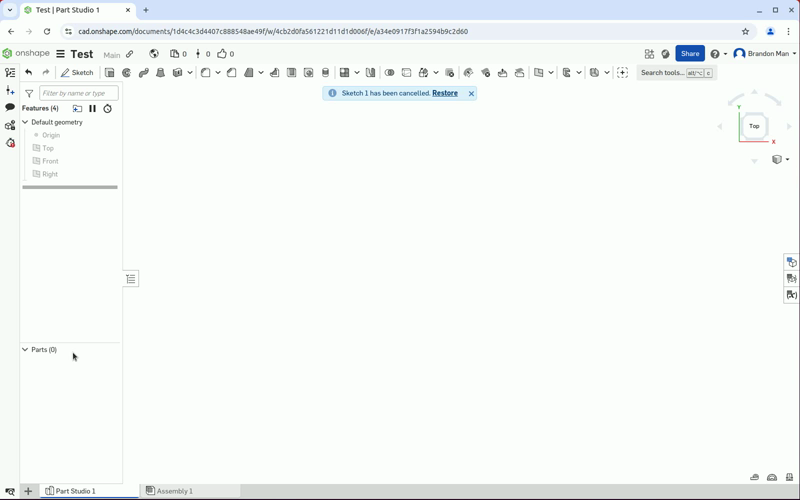
key(space)
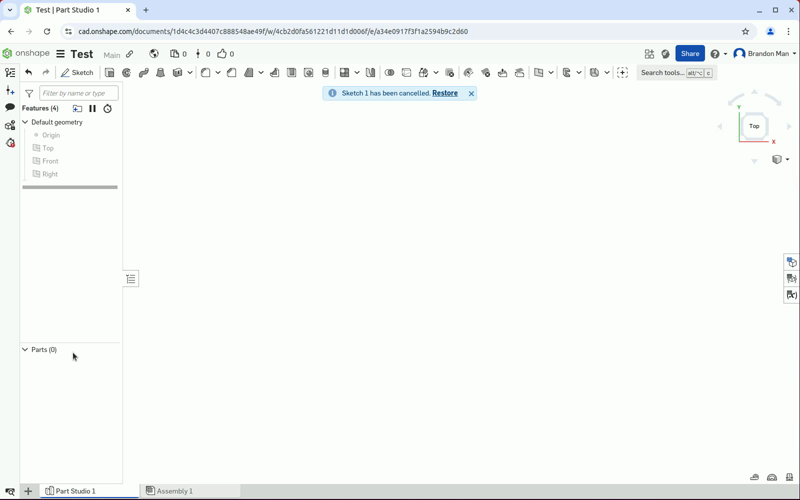
key_down(shift)
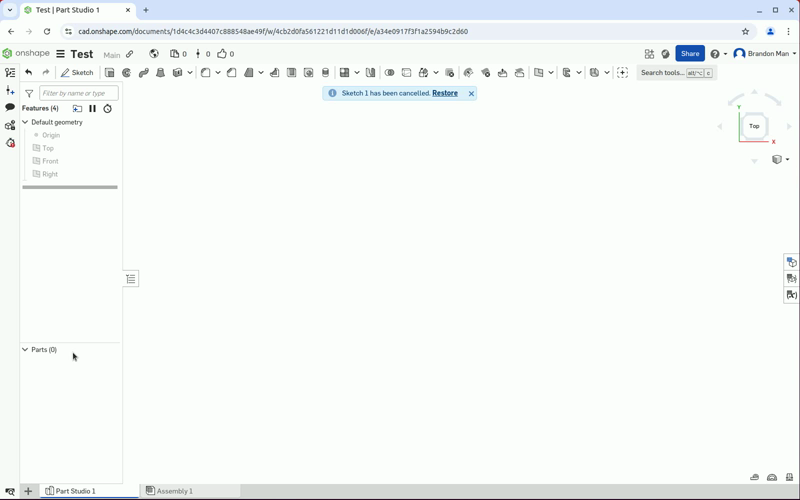
key(up)
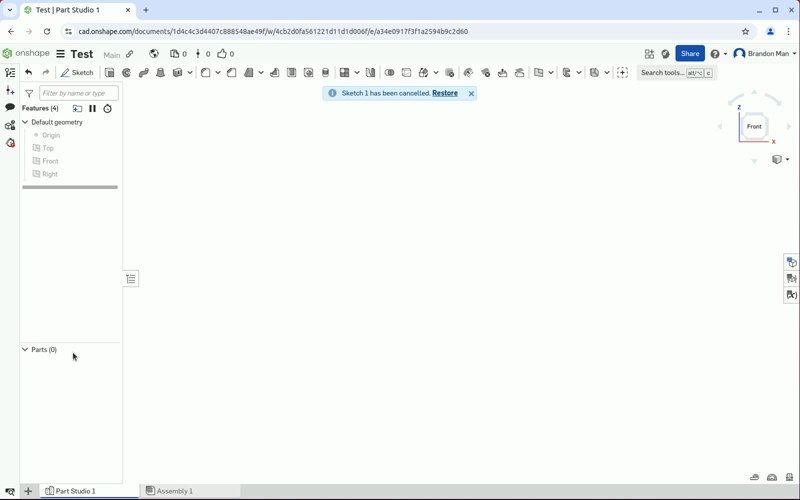
key_up(shift)
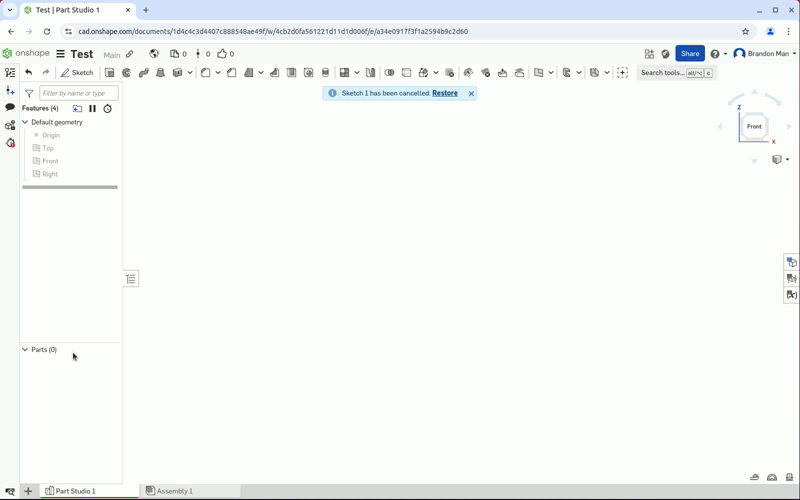
mouse_move(73, 352)
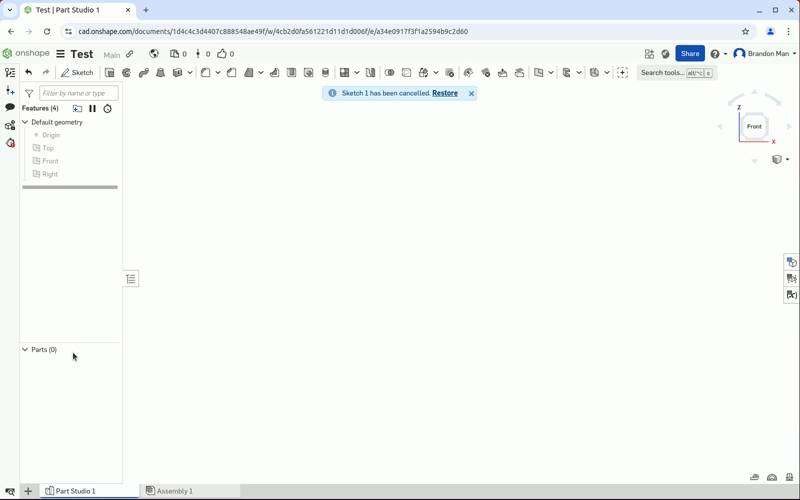
key(shift+y)
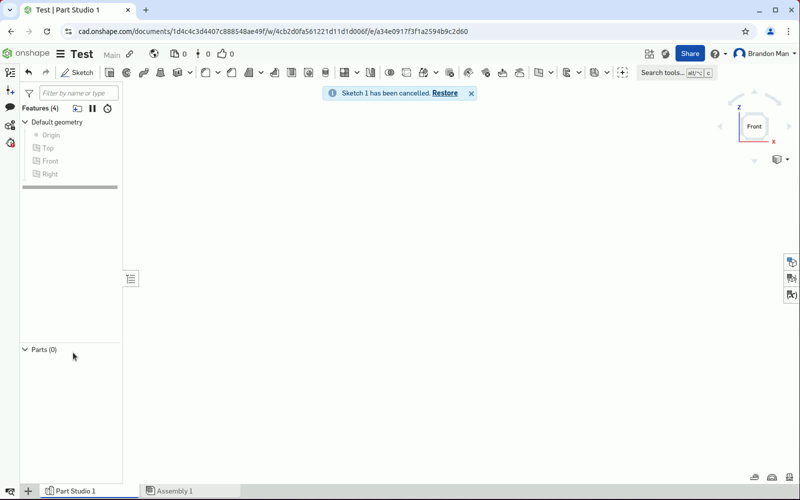
key(shift+s)
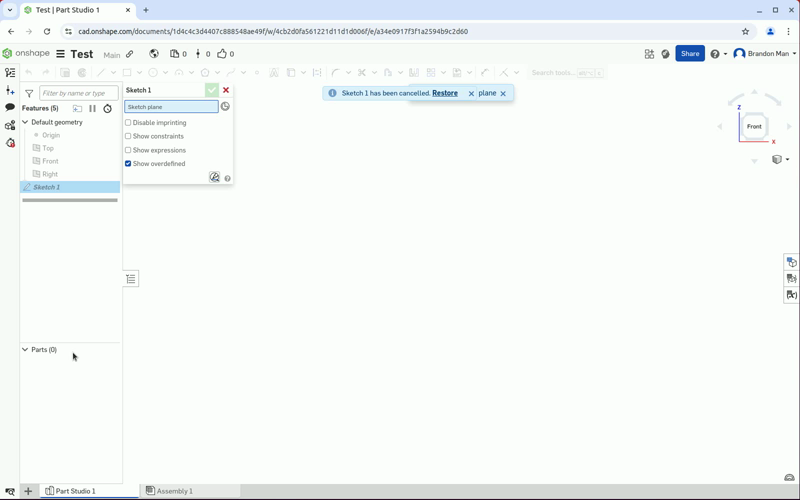
mouse_move(73, 163)
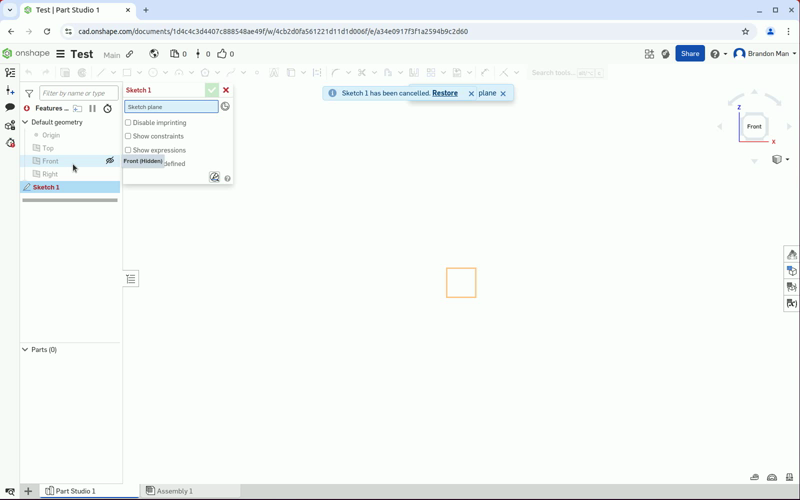
click(73, 163)
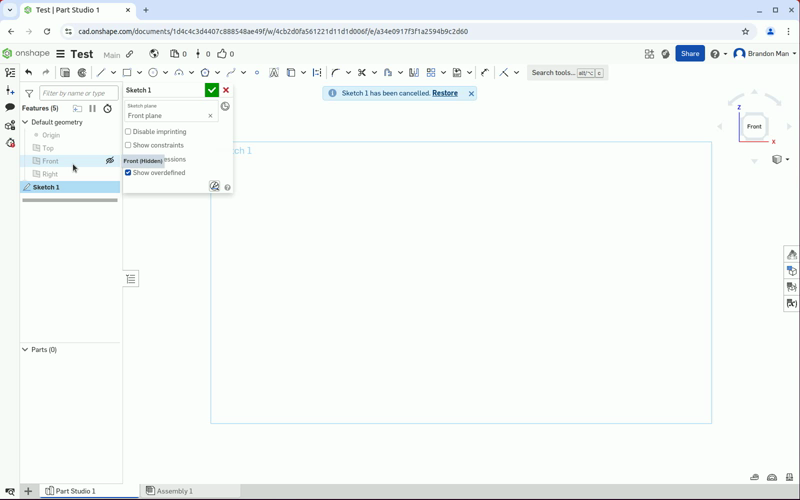
mouse_move(73, 352)
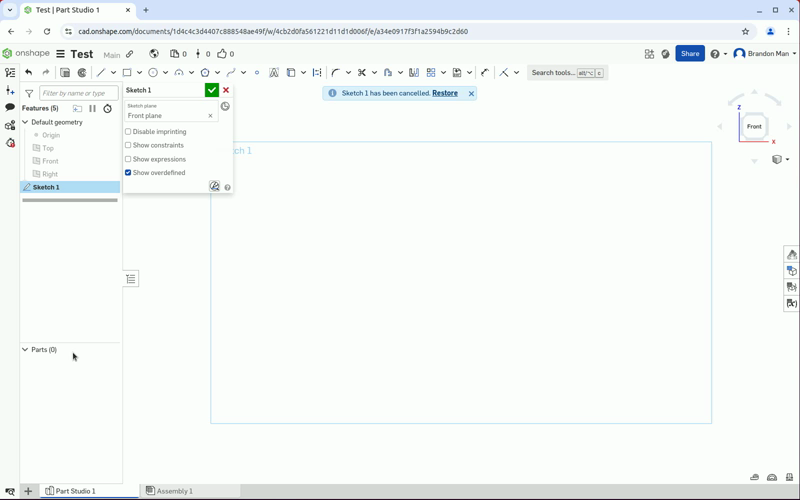
key(y)
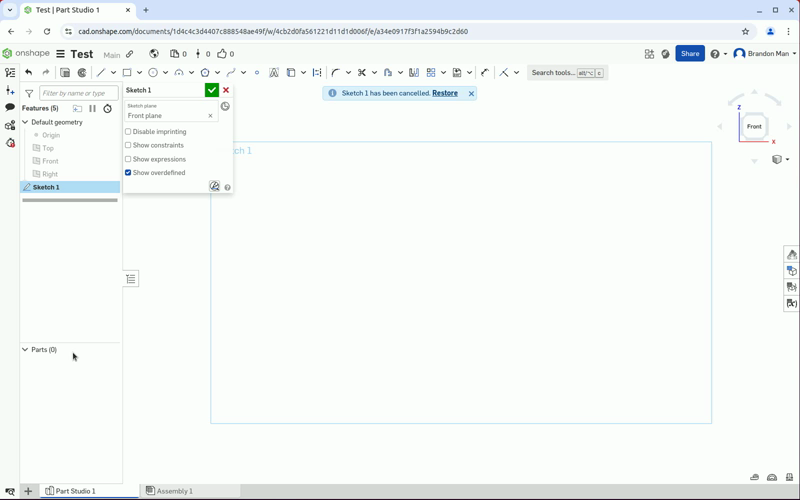
key(l)
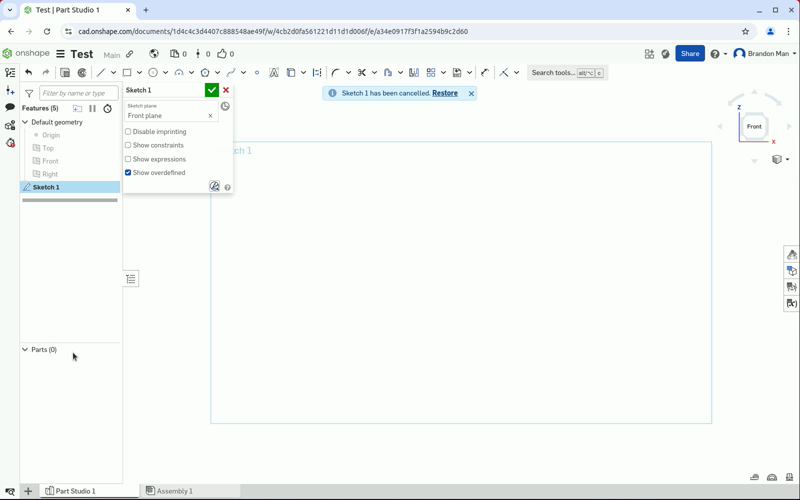
key_down(shift)
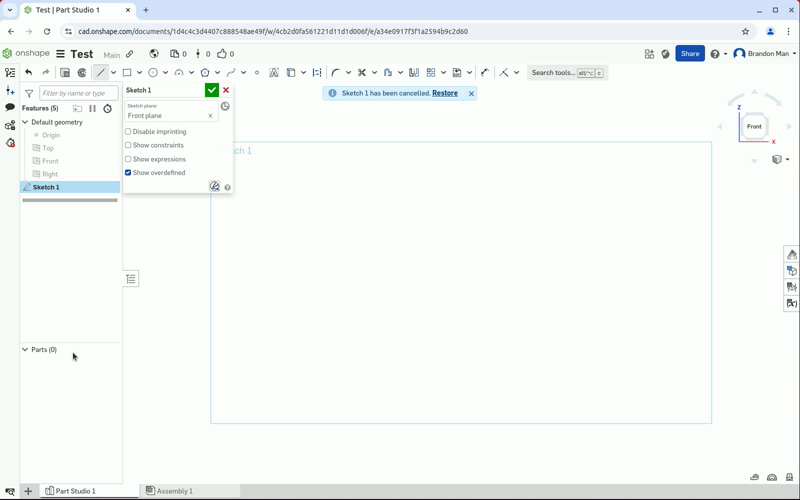
mouse_move(414, 266)
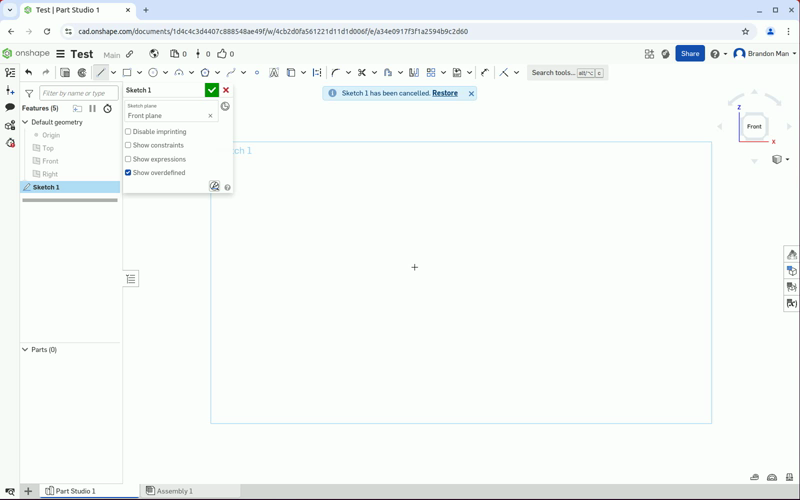
click(414, 266)
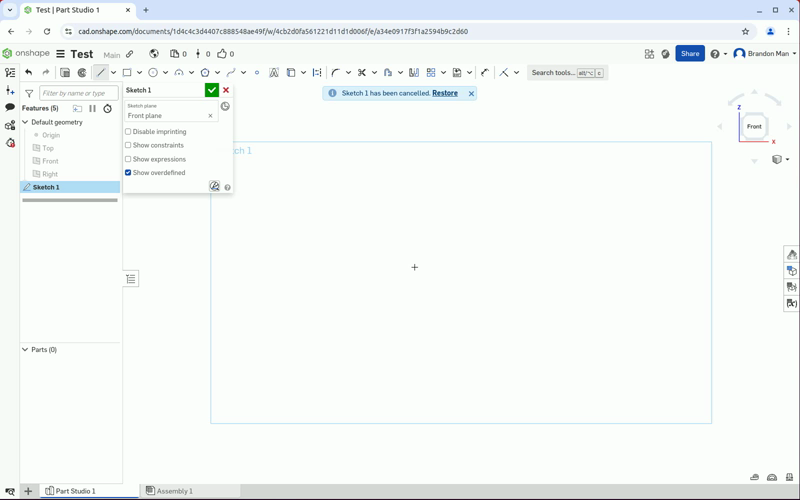
key_up(shift)
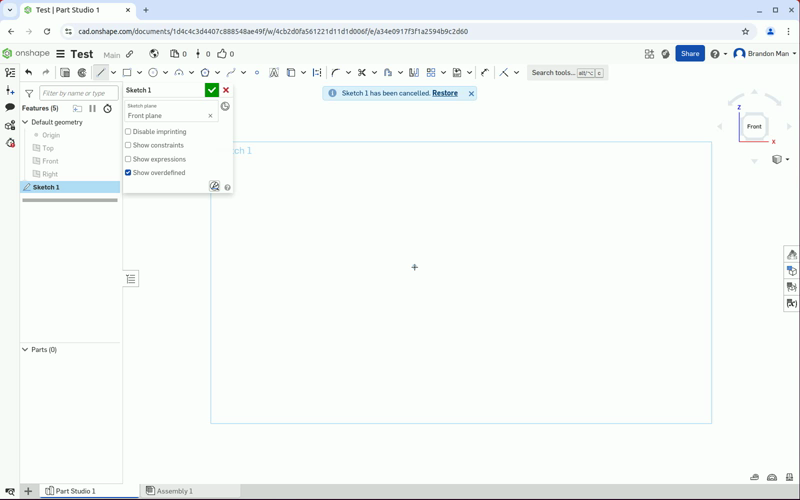
key_down(shift)
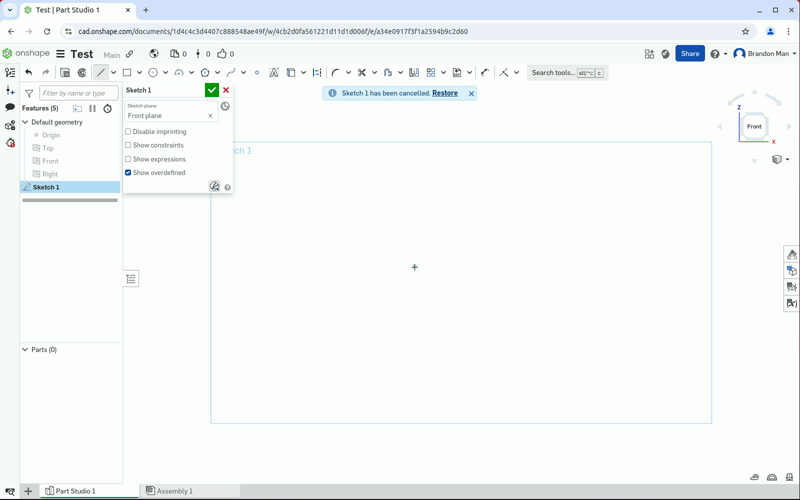
mouse_move(444, 266)
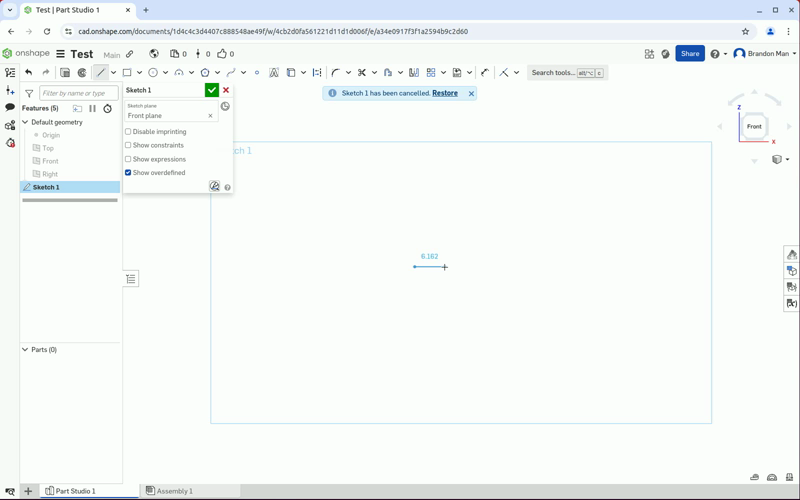
mouse_move(439, 266)
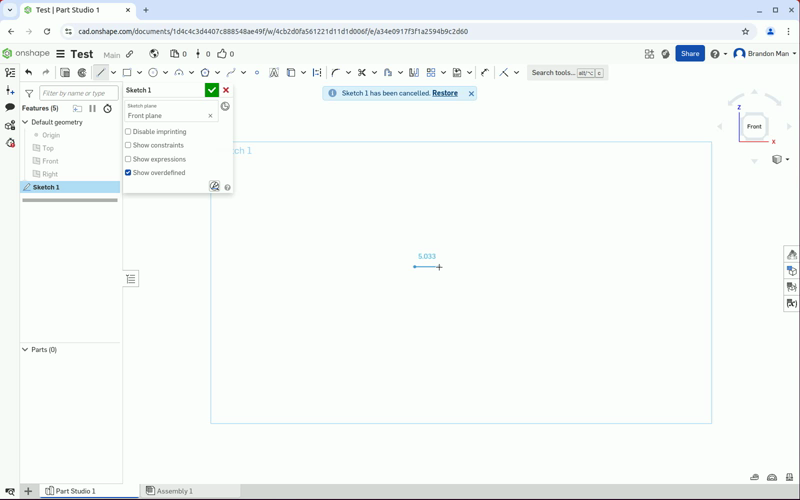
click(439, 266)
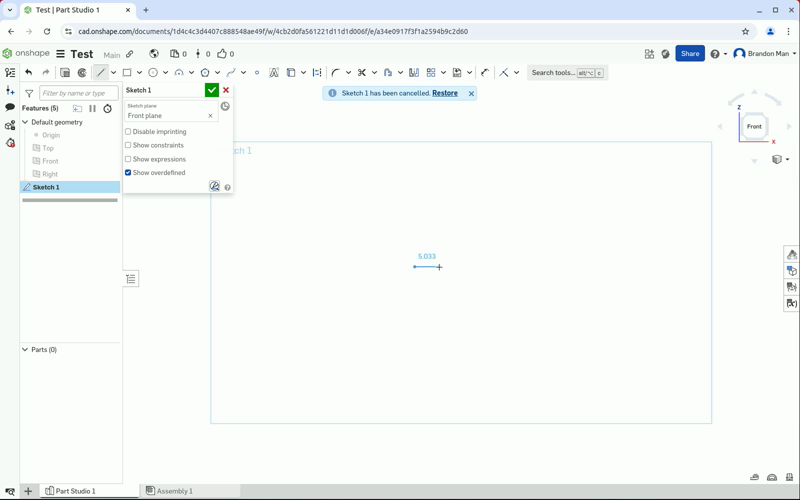
key_up(shift)
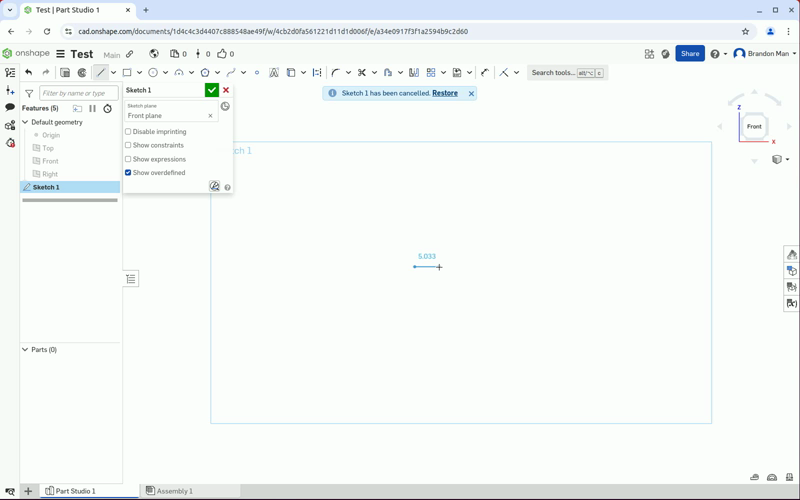
key_down(shift)
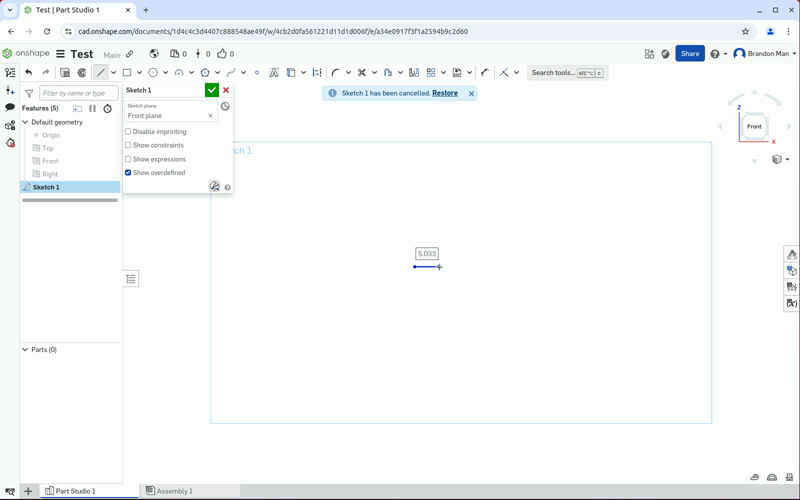
mouse_move(469, 266)
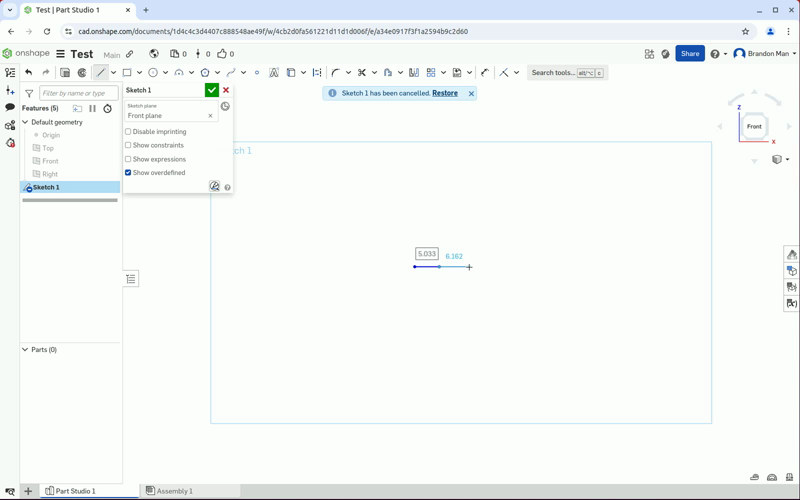
mouse_move(439, 246)
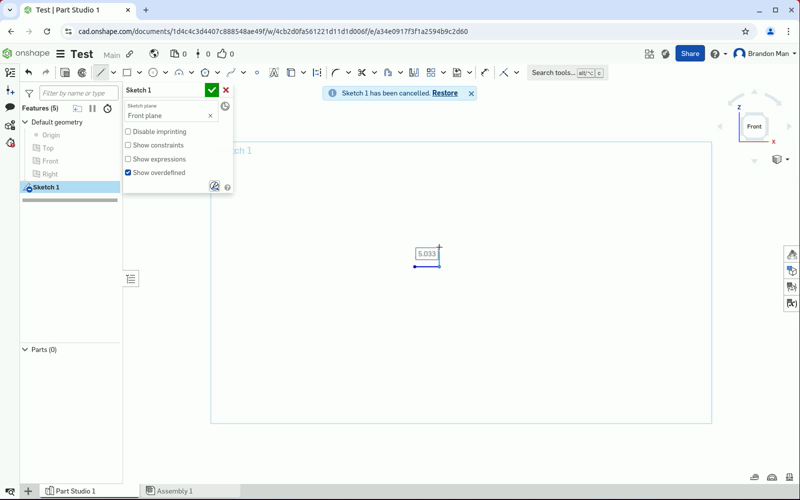
click(439, 246)
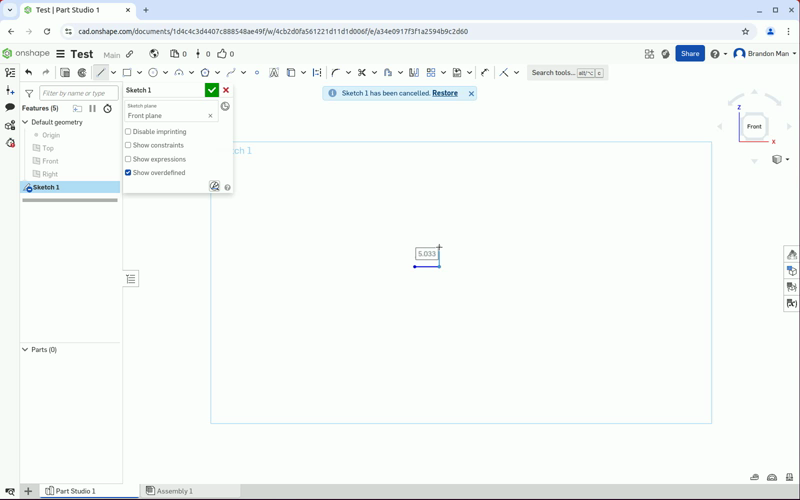
key_up(shift)
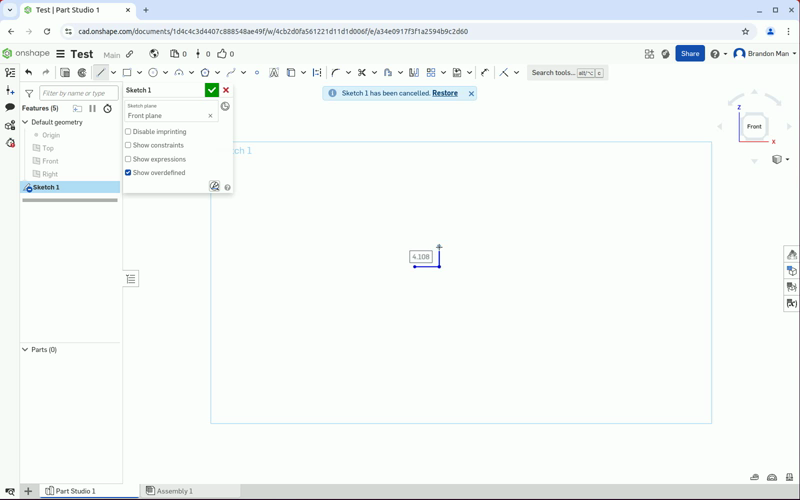
key_down(shift)
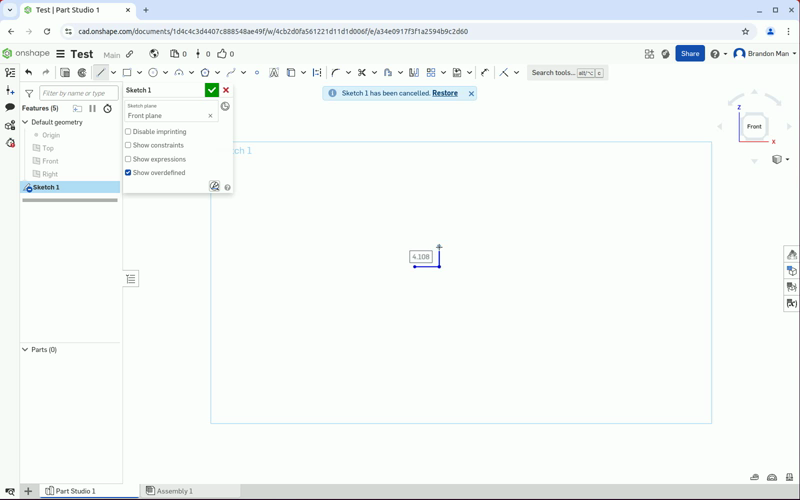
mouse_move(469, 246)
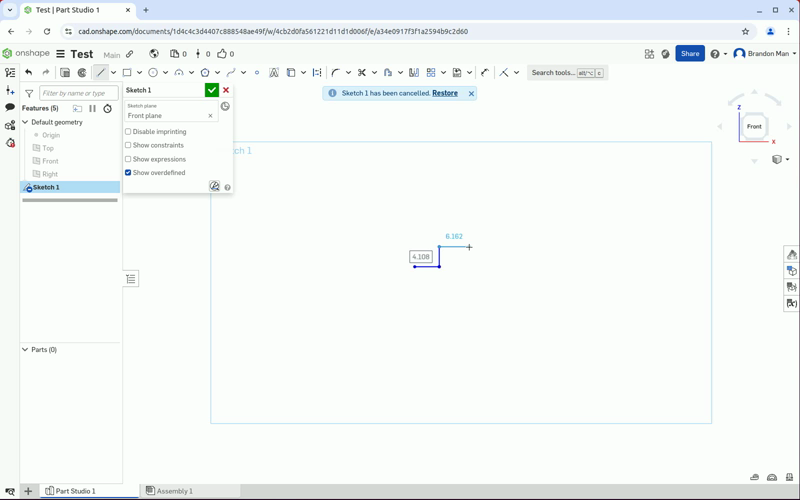
mouse_move(414, 246)
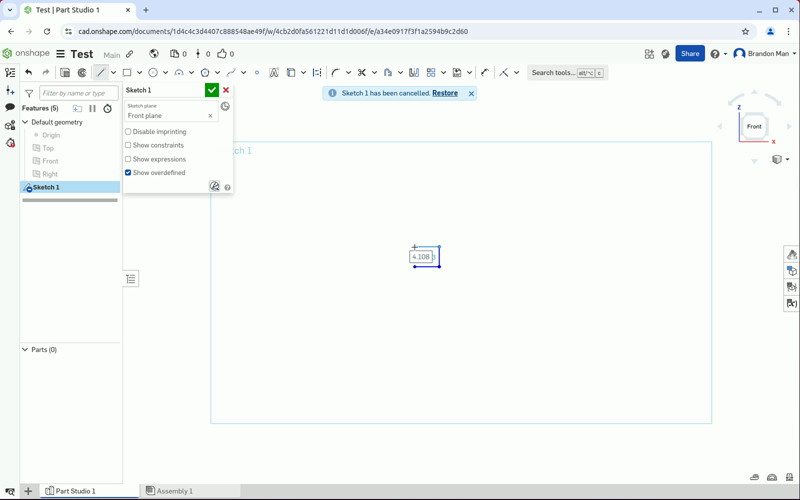
click(414, 246)
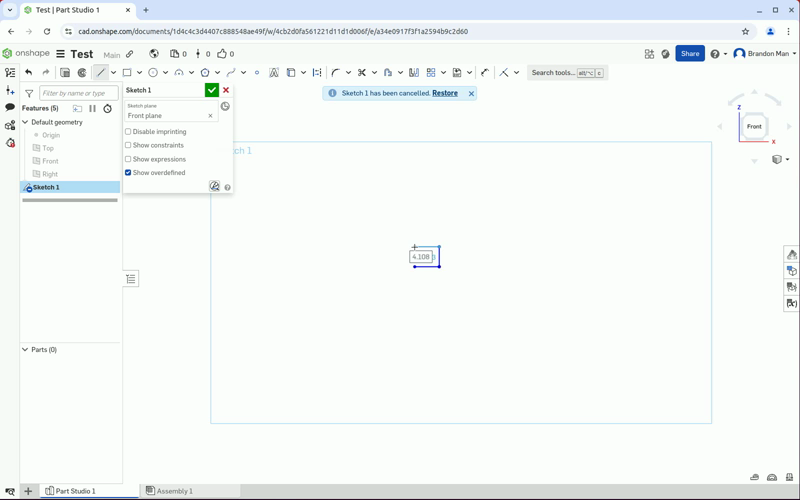
key_up(shift)
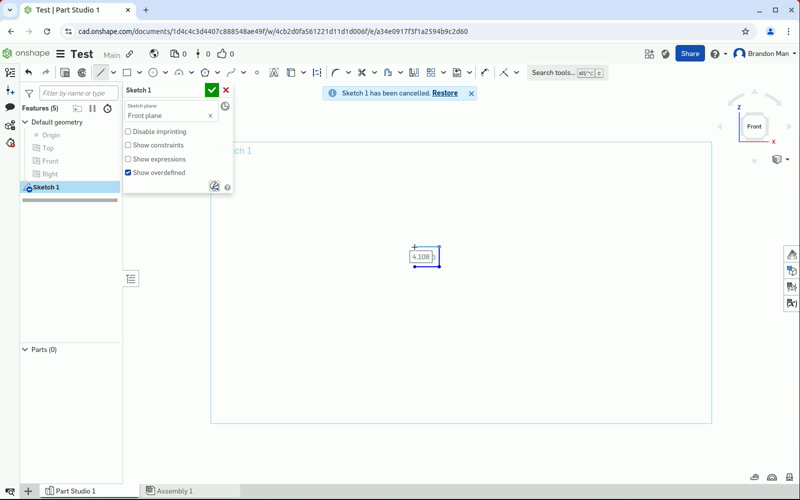
mouse_move(444, 246)
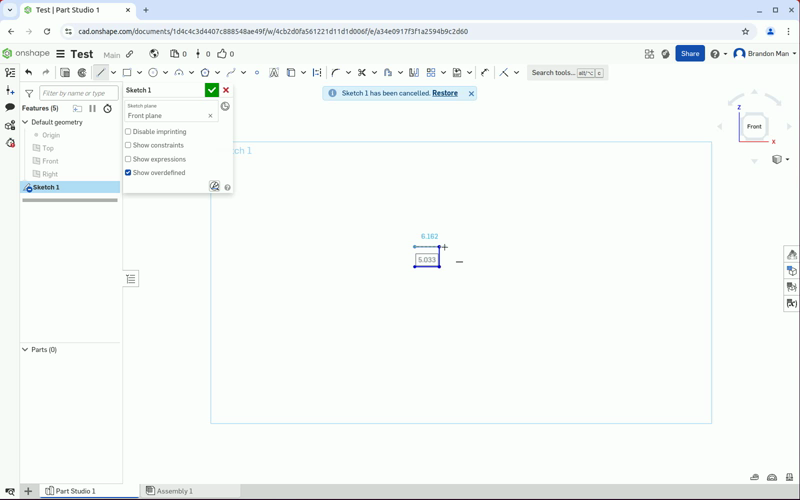
key_down(shift)
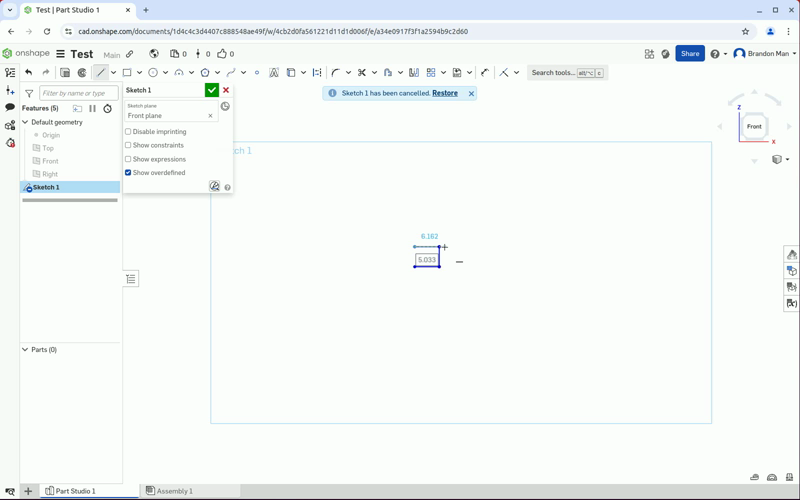
mouse_move(414, 266)
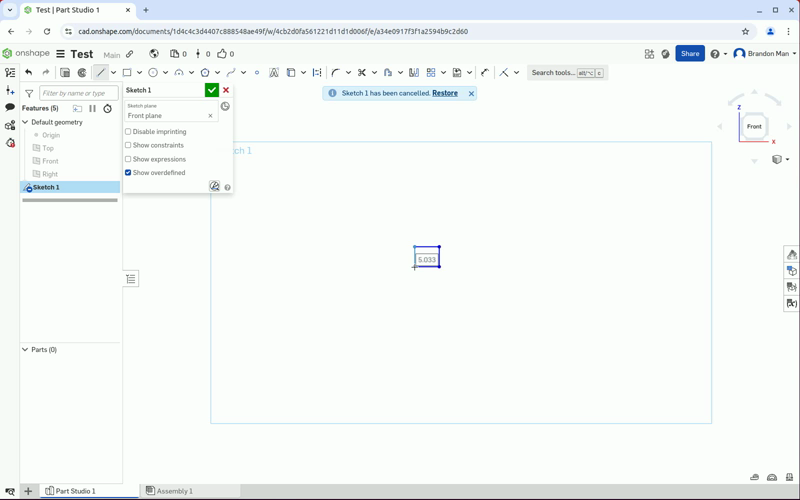
key_up(shift)
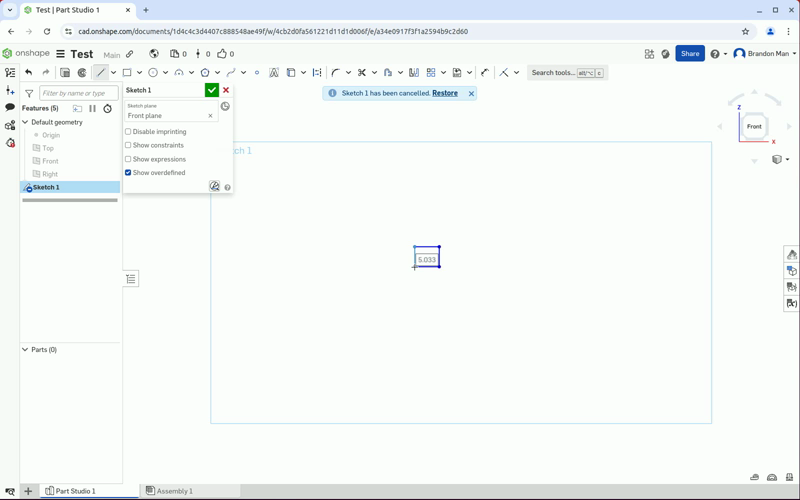
click(414, 266)
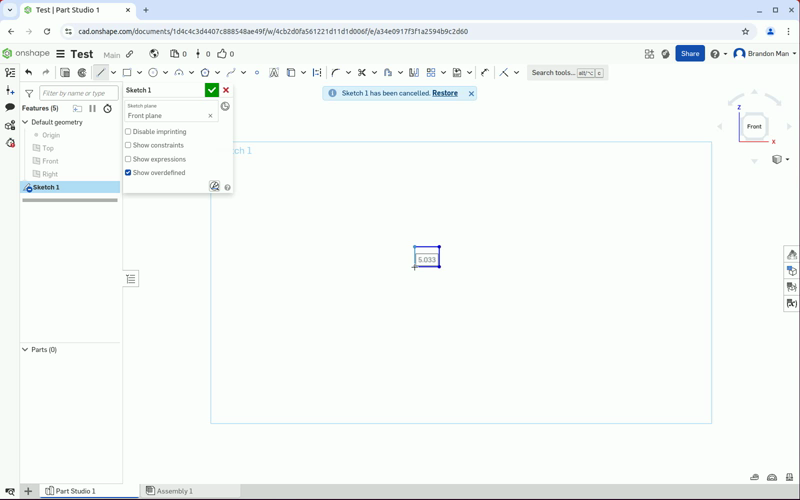
key(esc)
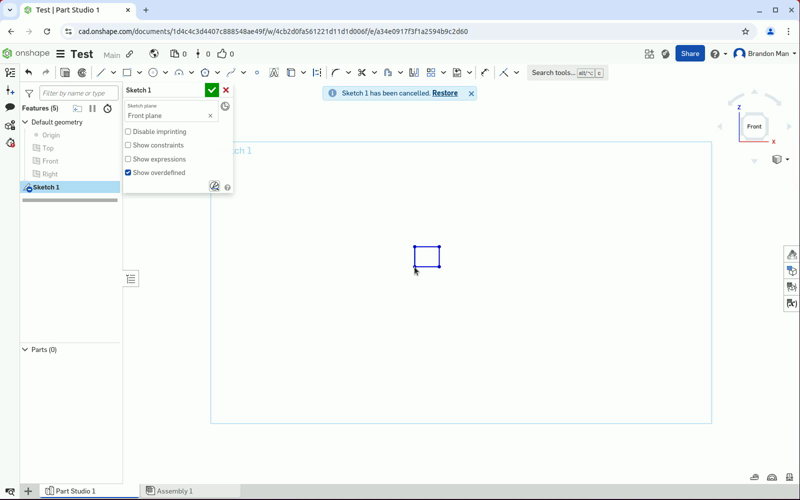
mouse_move(432, 247)
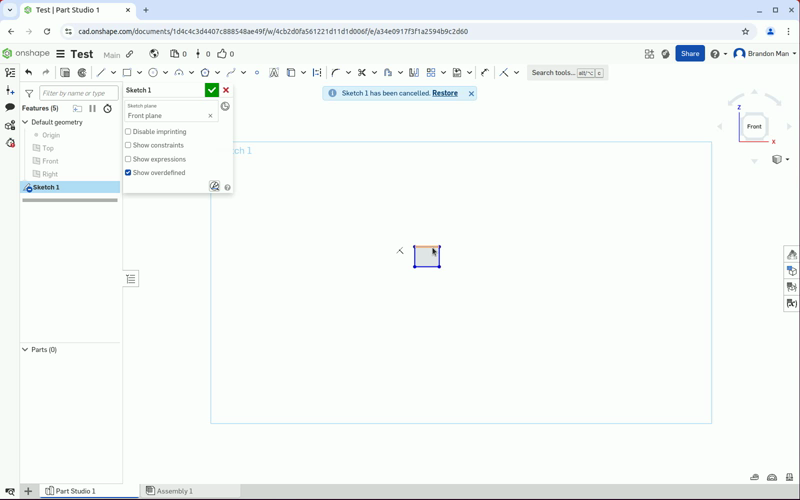
scroll(6)
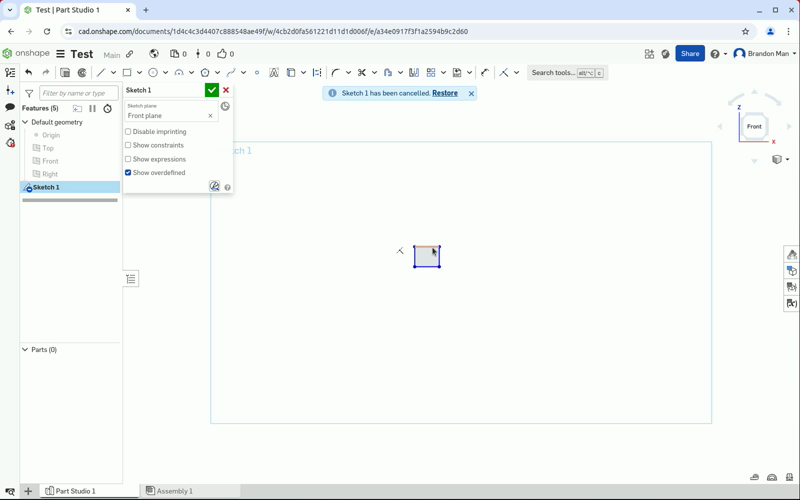
scroll(6)
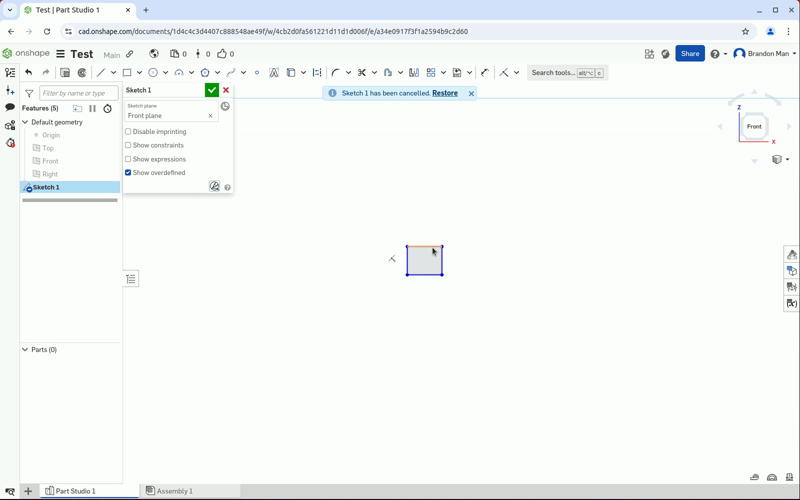
scroll(6)
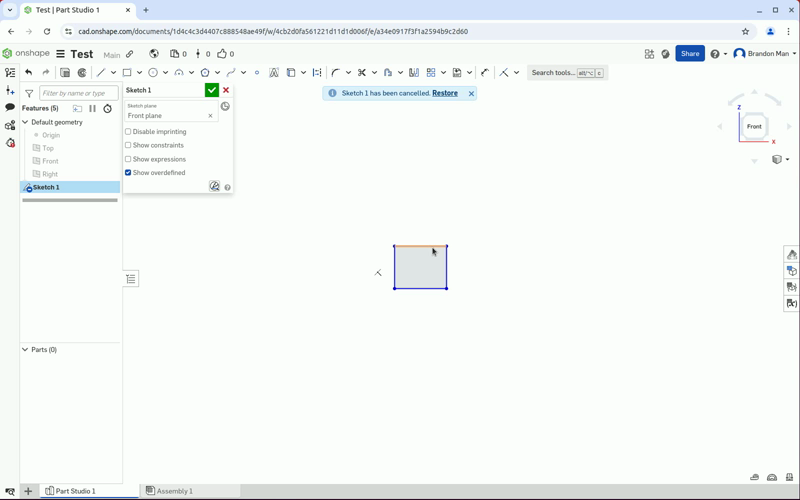
scroll(6)
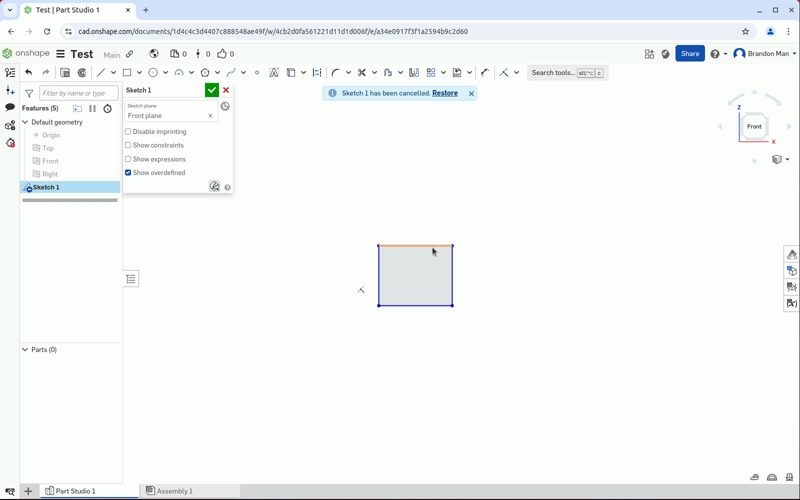
scroll(6)
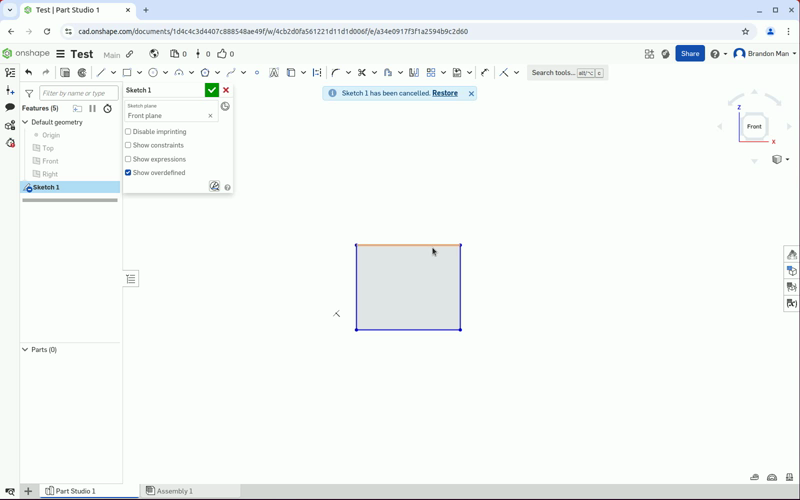
scroll(6)
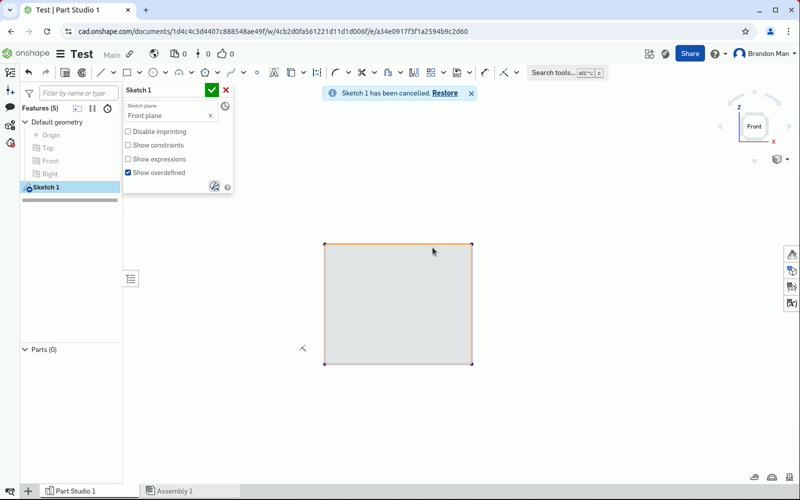
scroll(6)
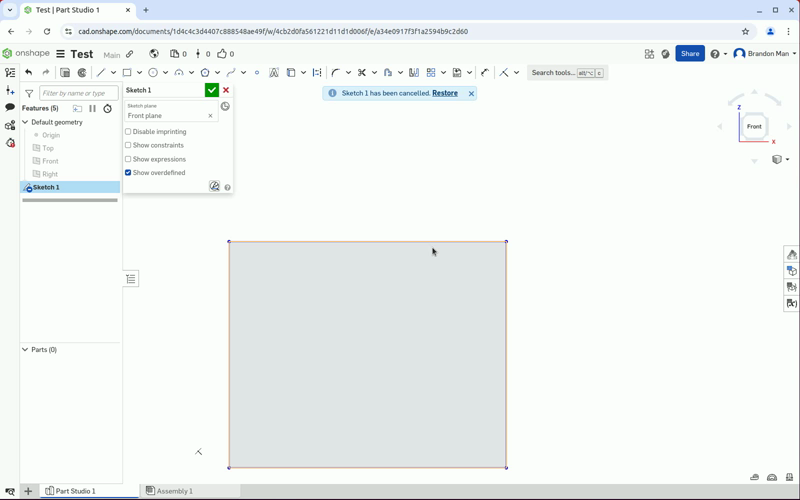
click(432, 247)
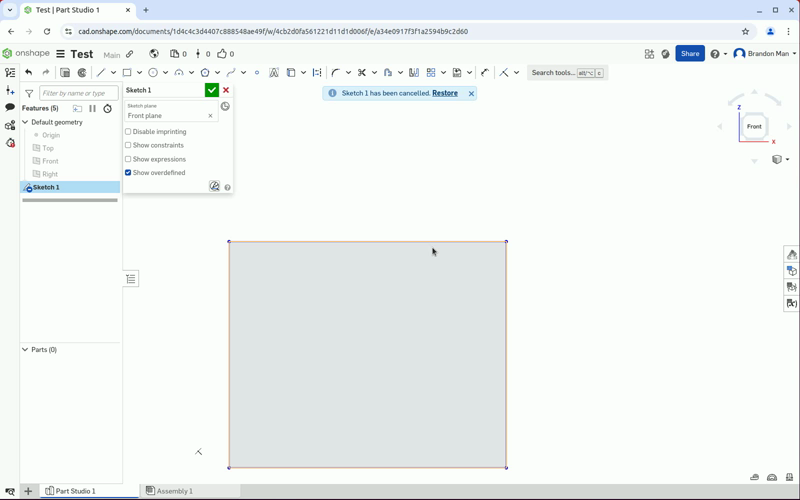
scroll(-6)
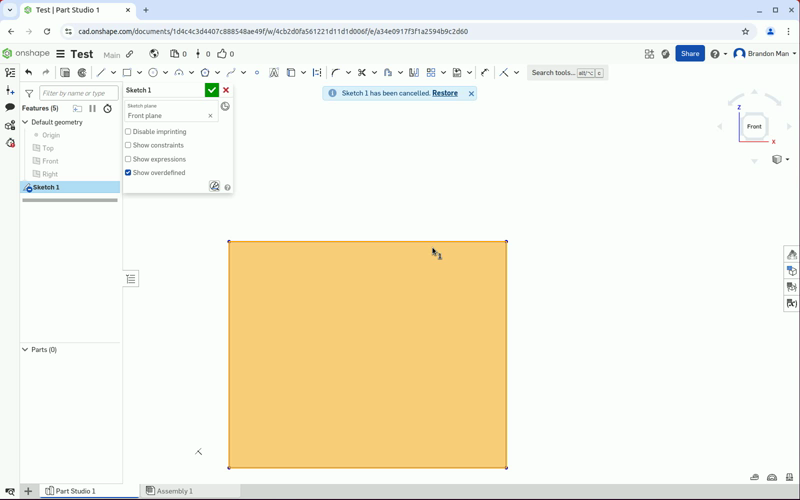
scroll(-6)
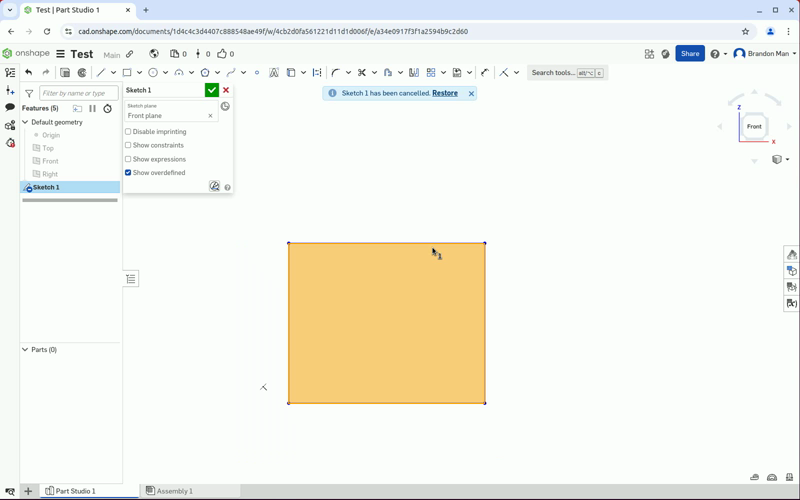
scroll(-6)
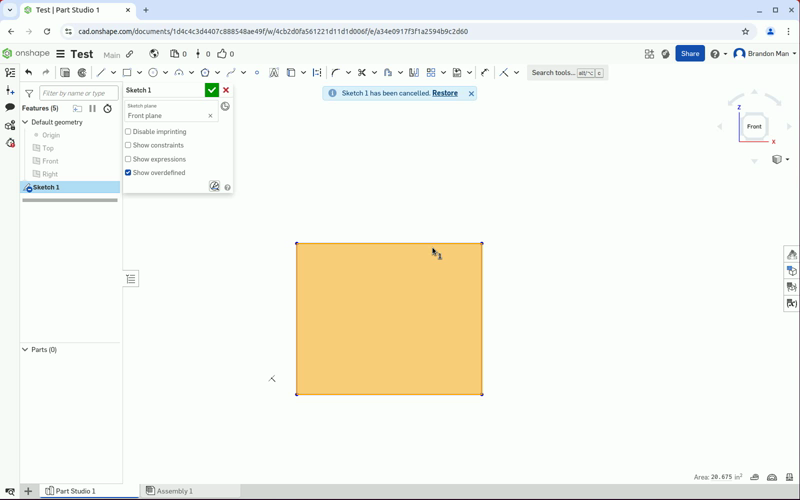
scroll(-6)
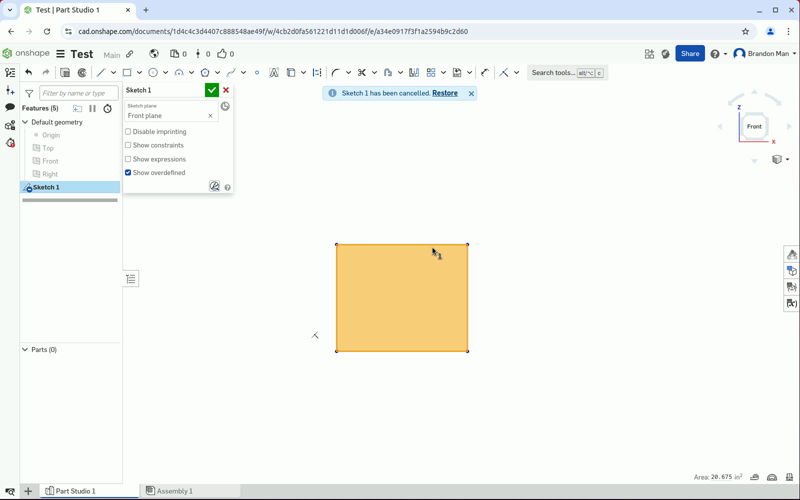
scroll(-6)
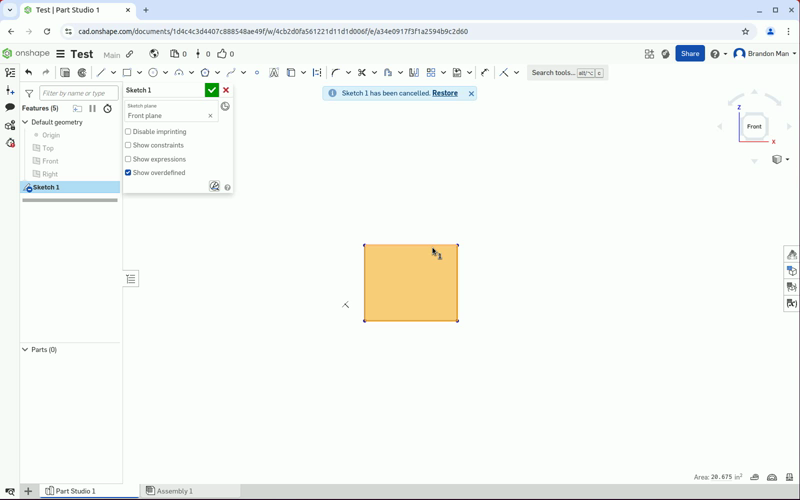
scroll(-6)
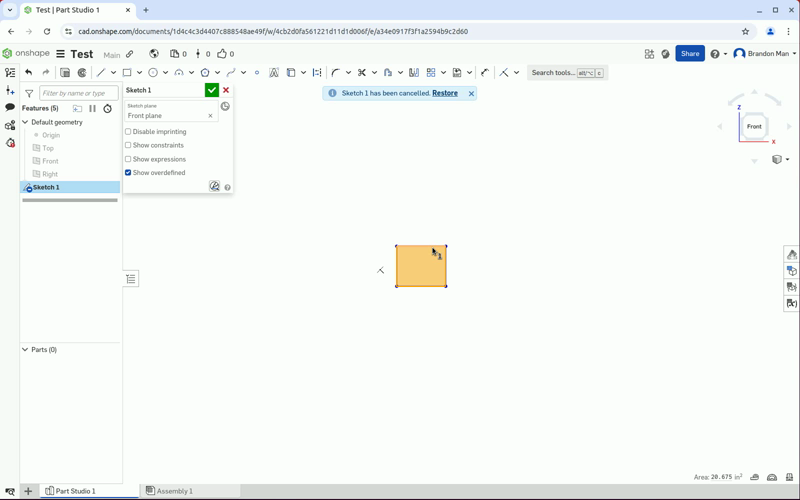
scroll(-6)
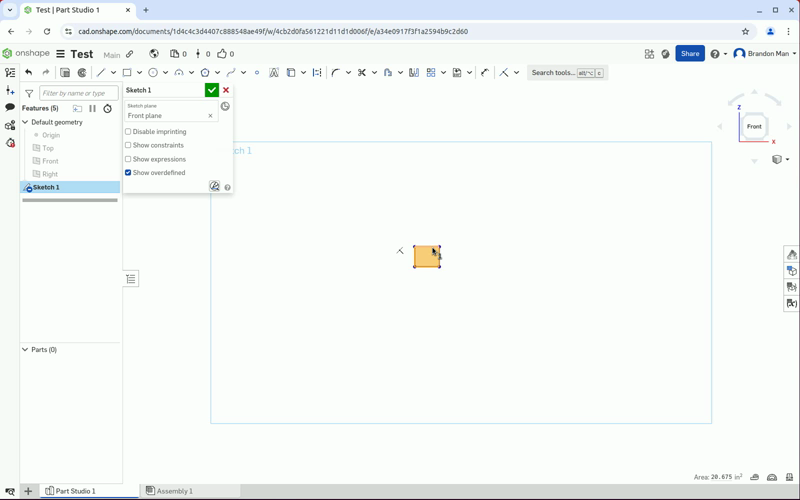
mouse_move(73, 352)
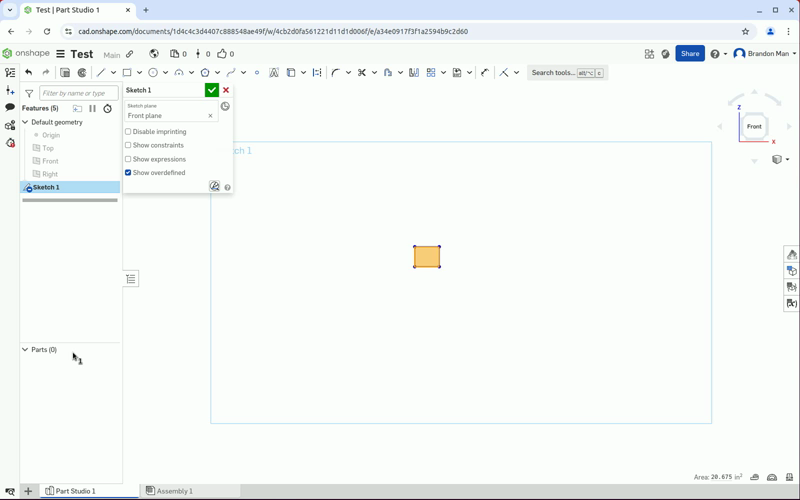
key(shift+y)
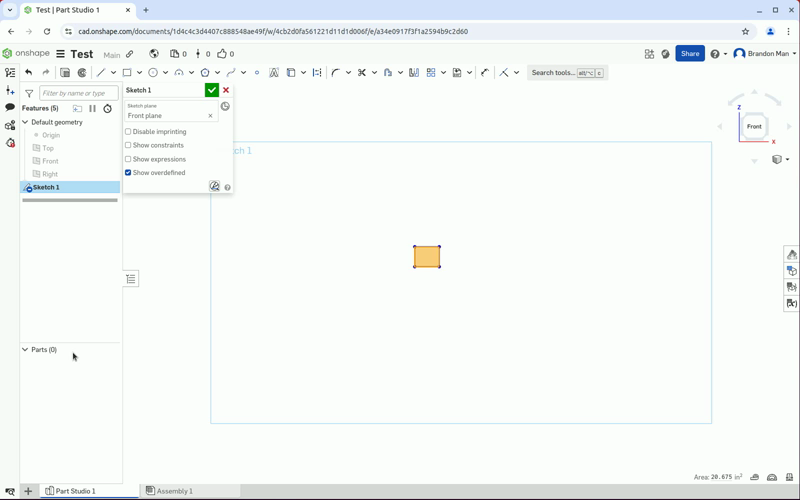
key(shift+e)
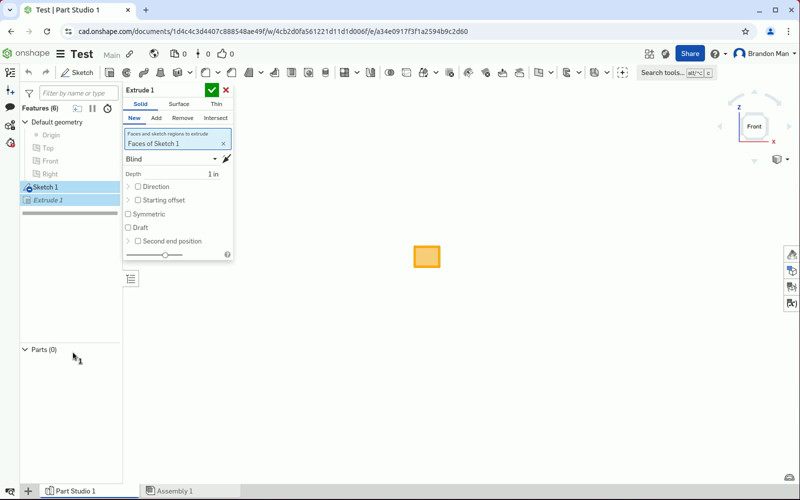
mouse_move(143, 106)
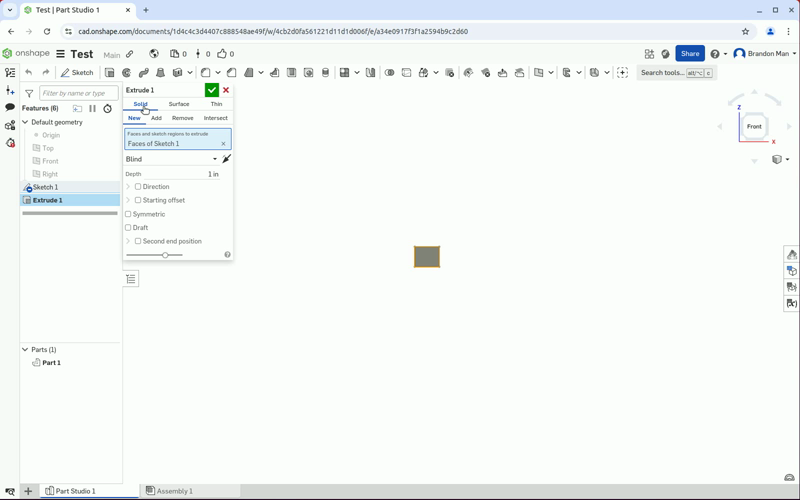
click(143, 106)
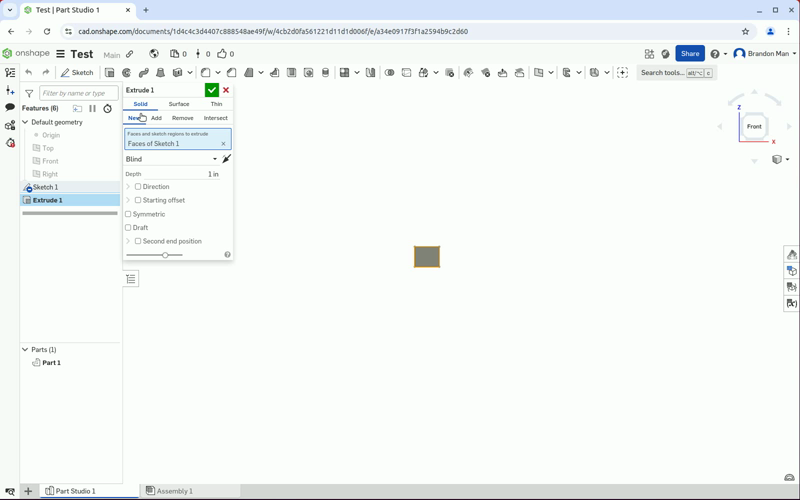
mouse_move(137, 120)
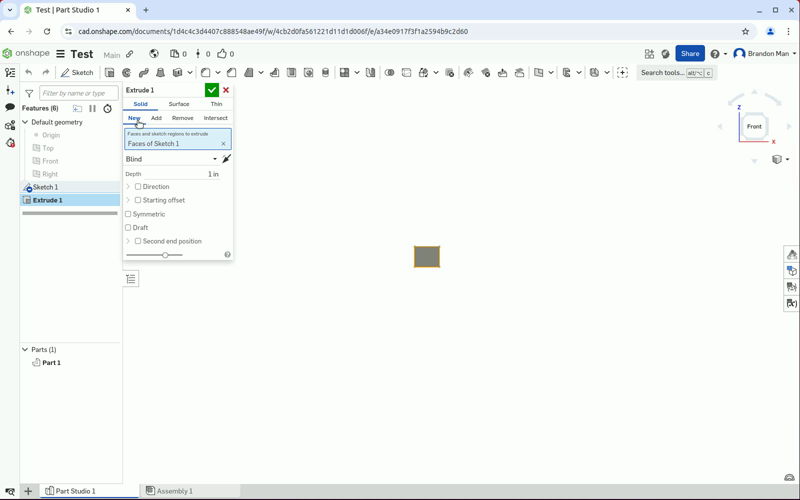
click(137, 120)
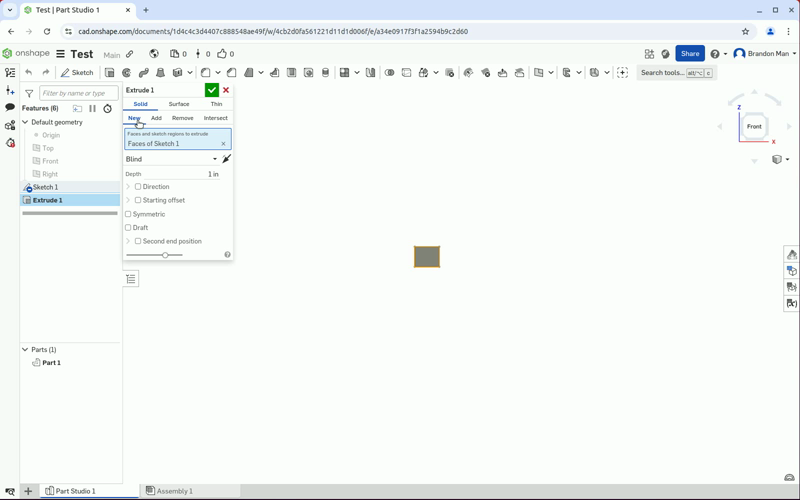
key(tab, 4)
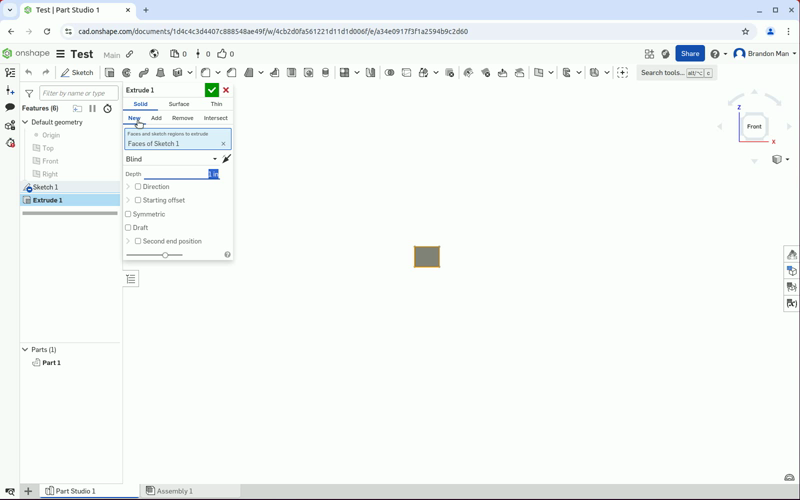
text(2.648)
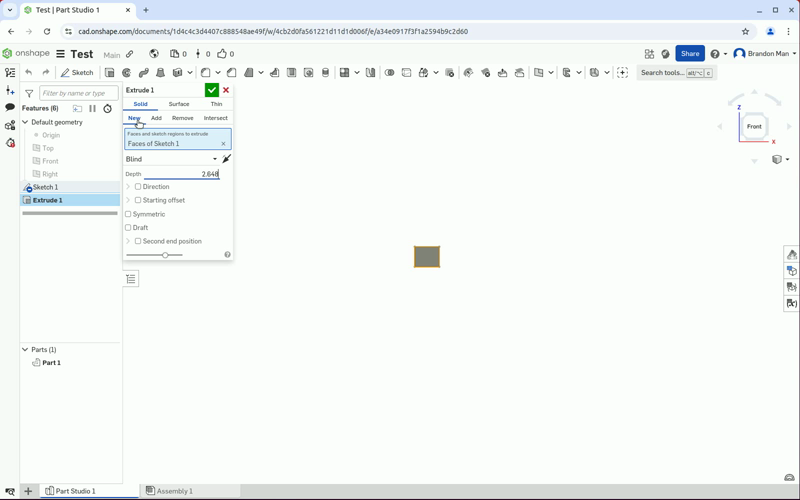
key(enter)
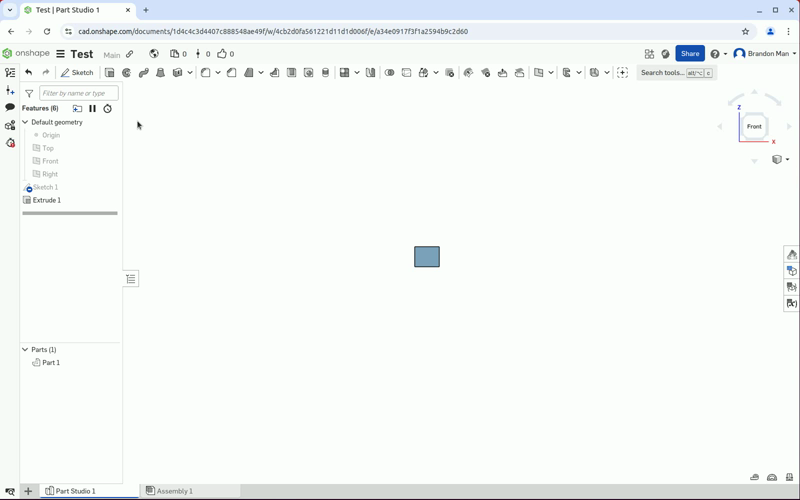
key(shift+h)
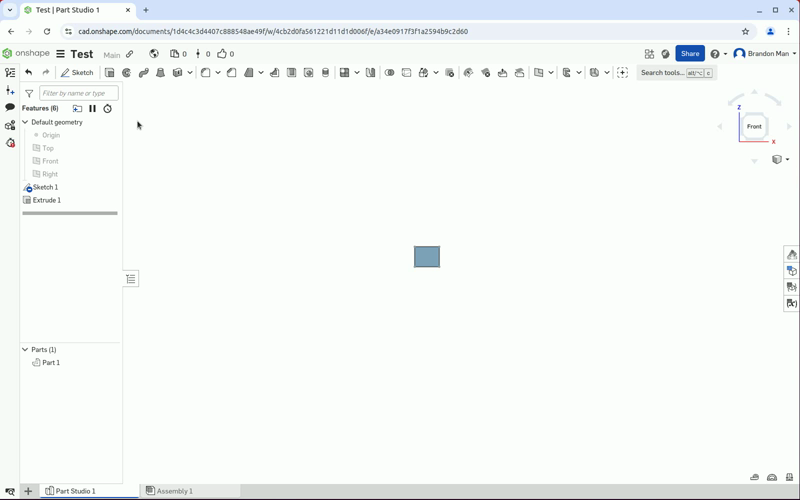
key(shift+h)
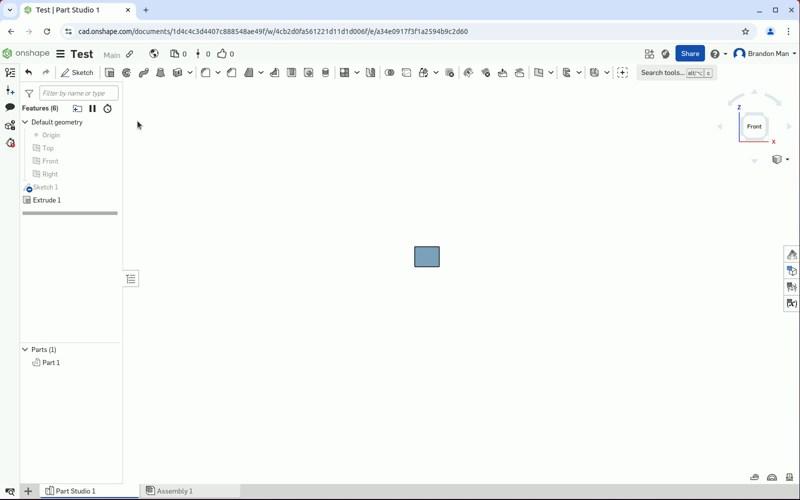
mouse_move(73, 189)
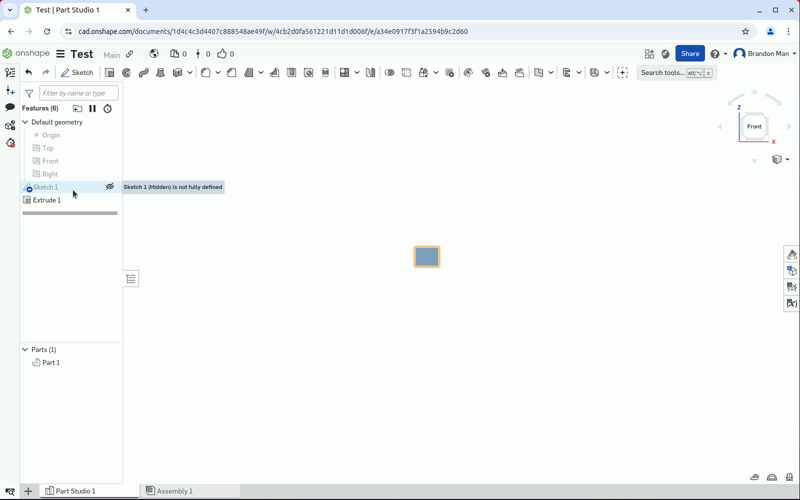
click(73, 189)
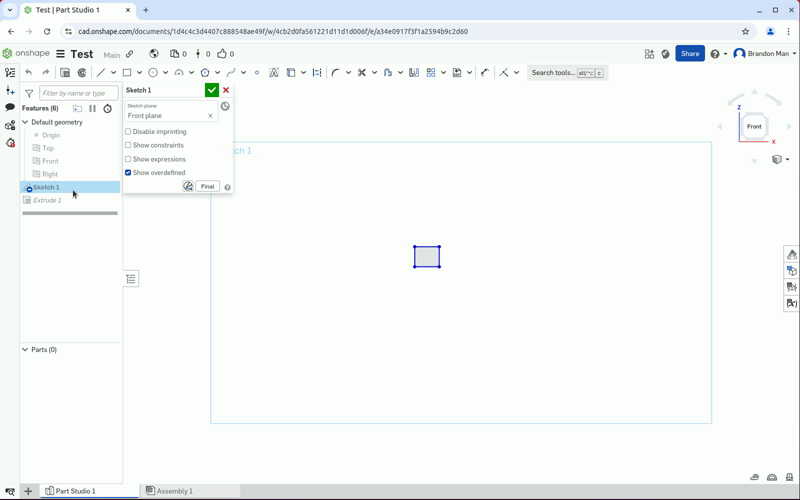
mouse_move(229, 92)
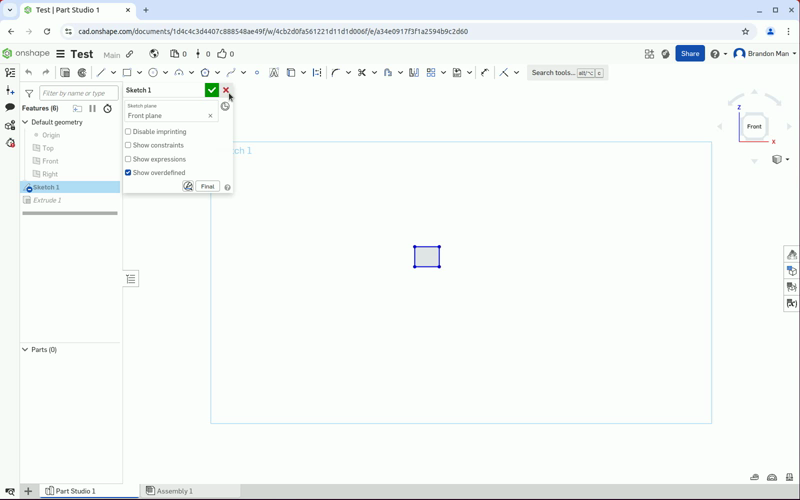
click(229, 92)
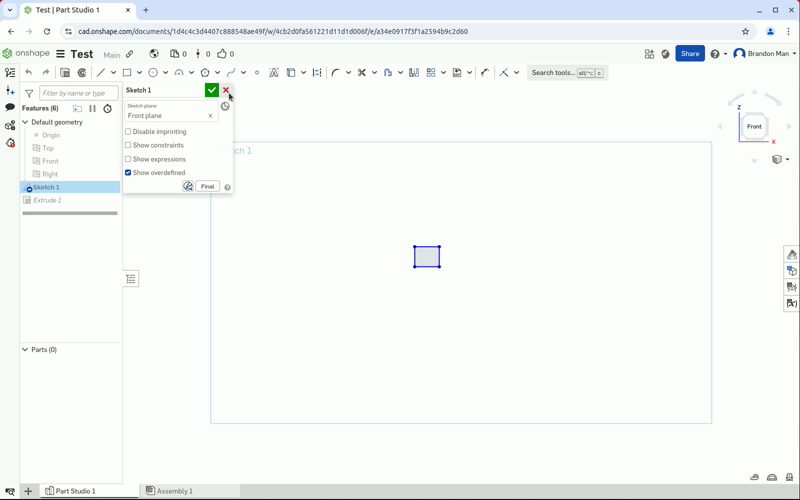
key(shift+s)
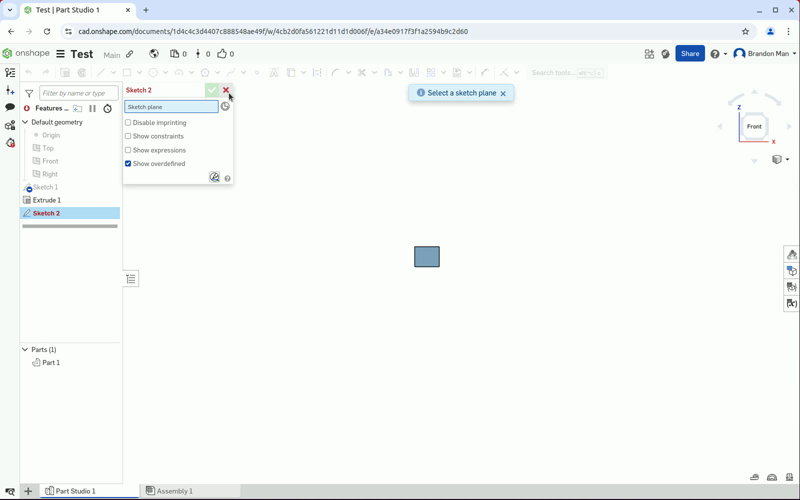
mouse_move(73, 163)
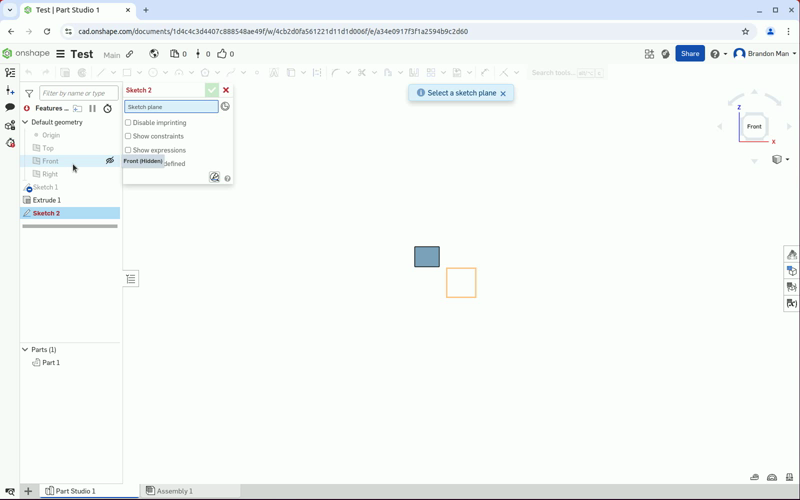
click(73, 163)
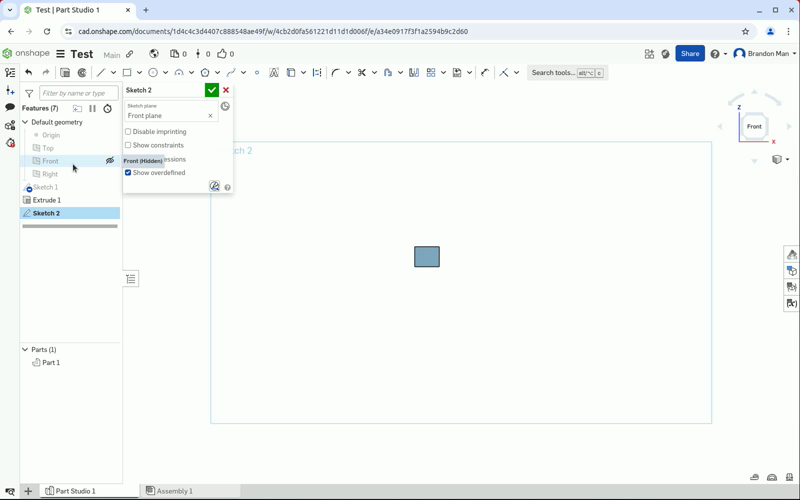
mouse_move(73, 352)
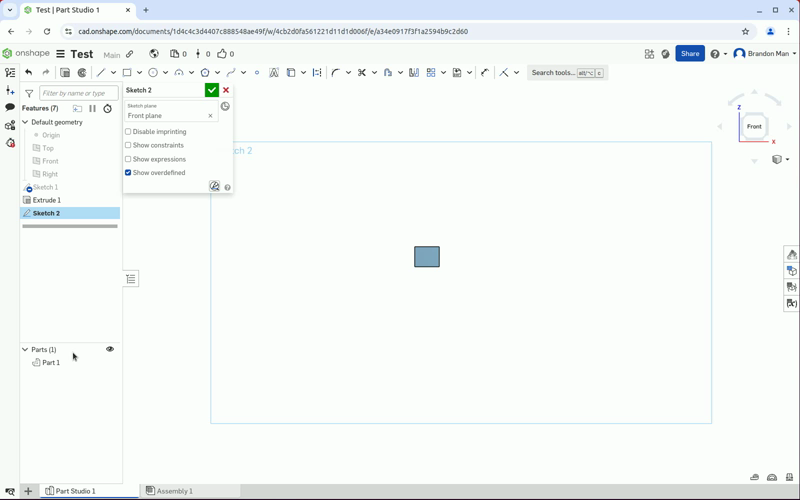
key(y)
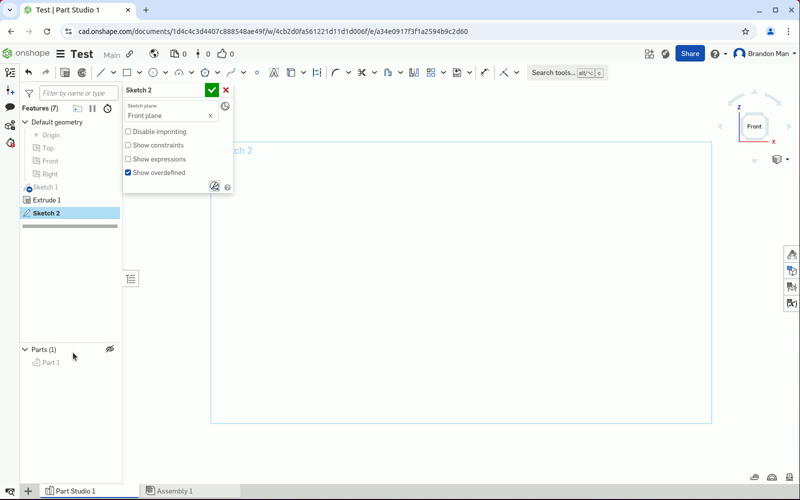
key(l)
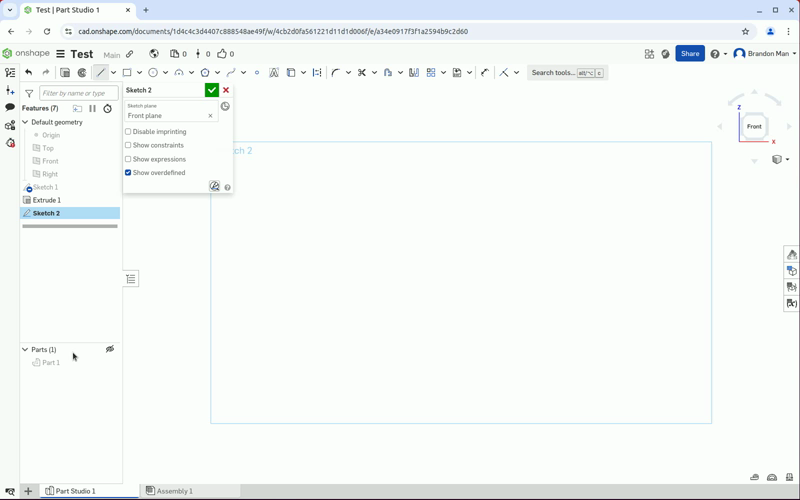
key_down(shift)
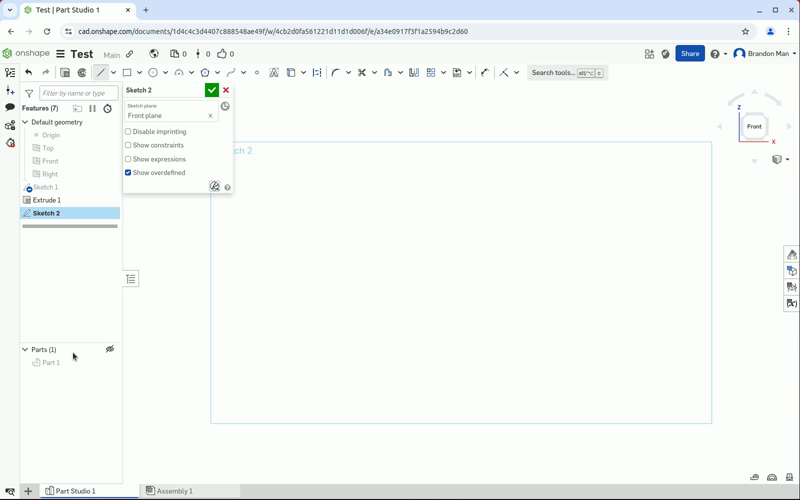
mouse_move(477, 300)
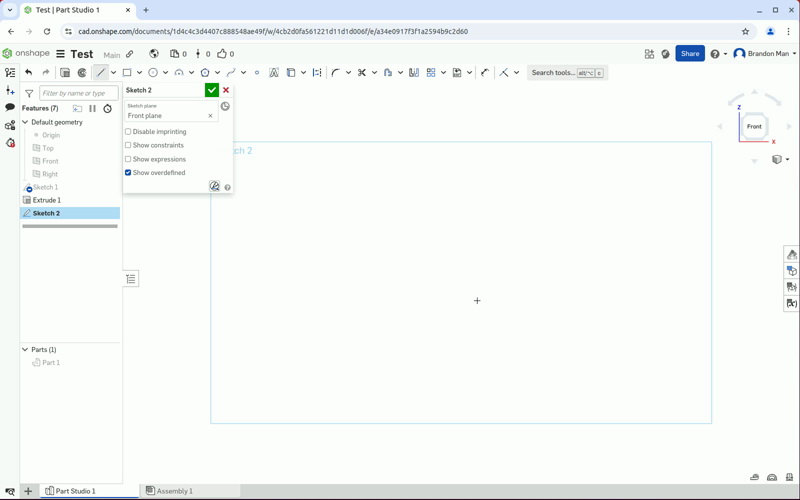
click(477, 300)
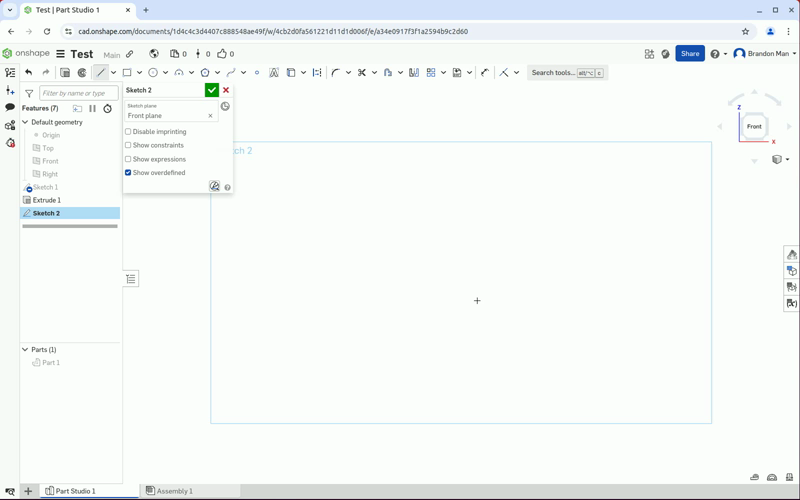
key_up(shift)
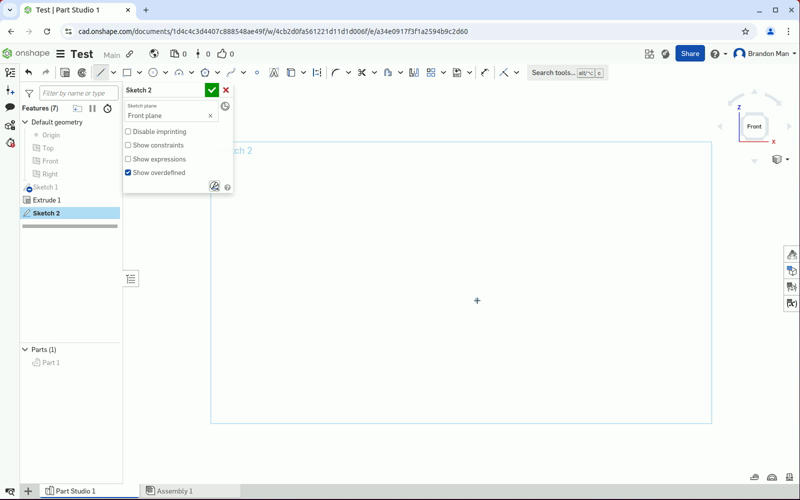
key_down(shift)
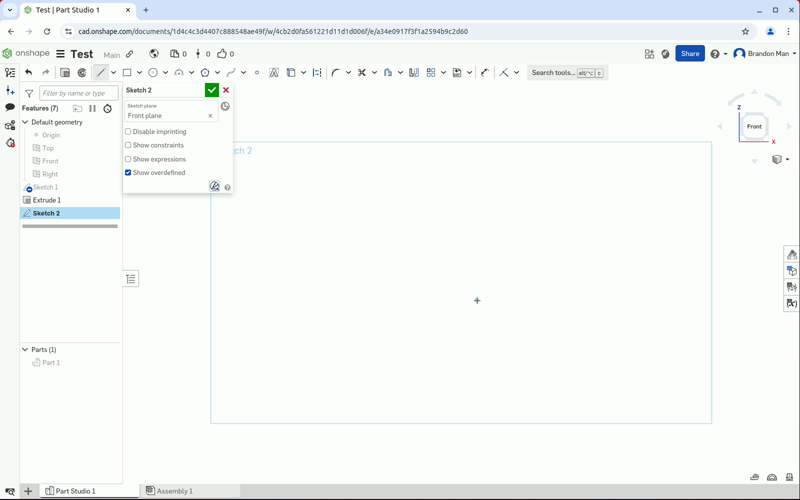
mouse_move(507, 300)
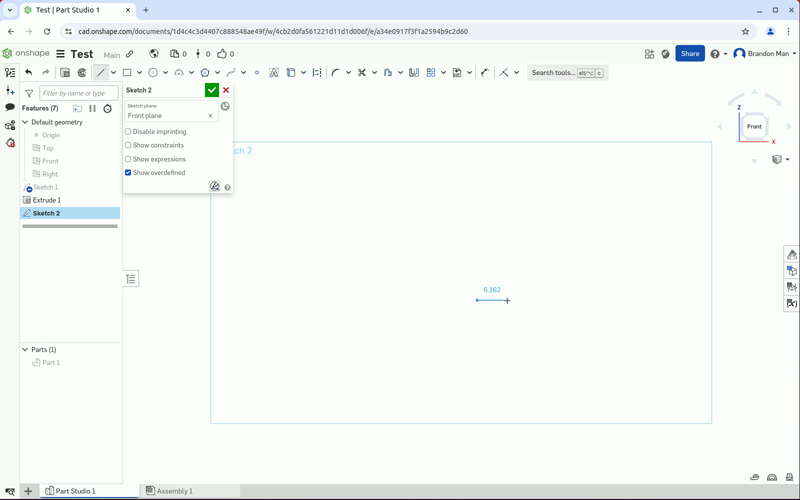
mouse_move(499, 300)
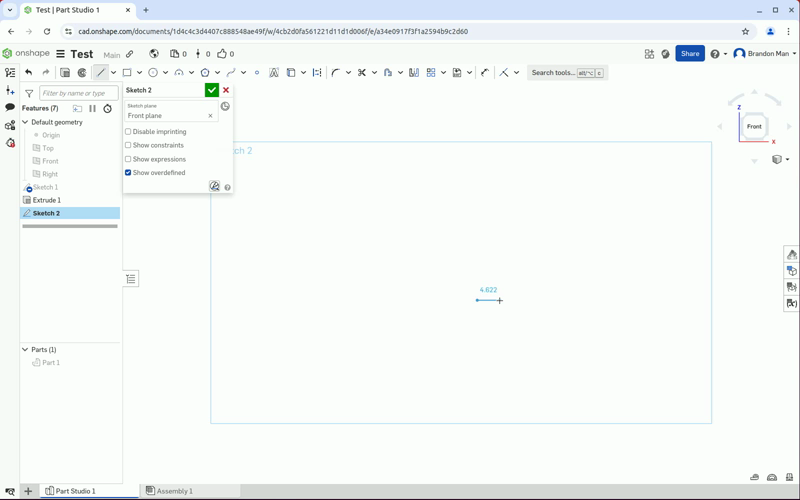
click(499, 300)
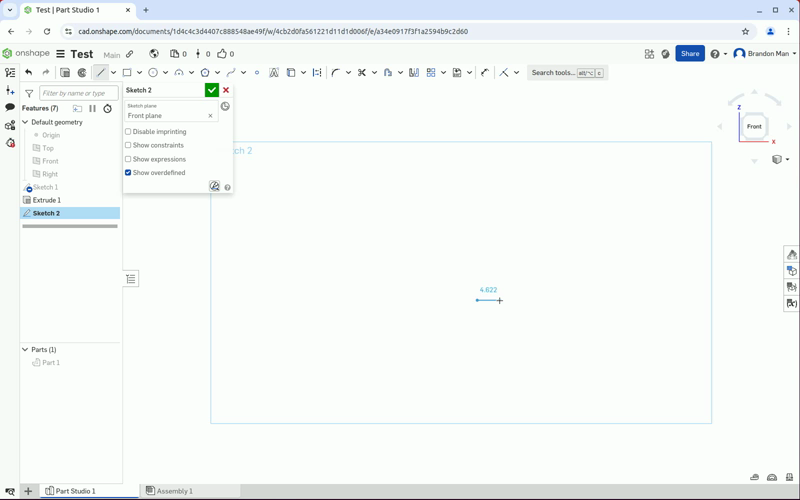
key_up(shift)
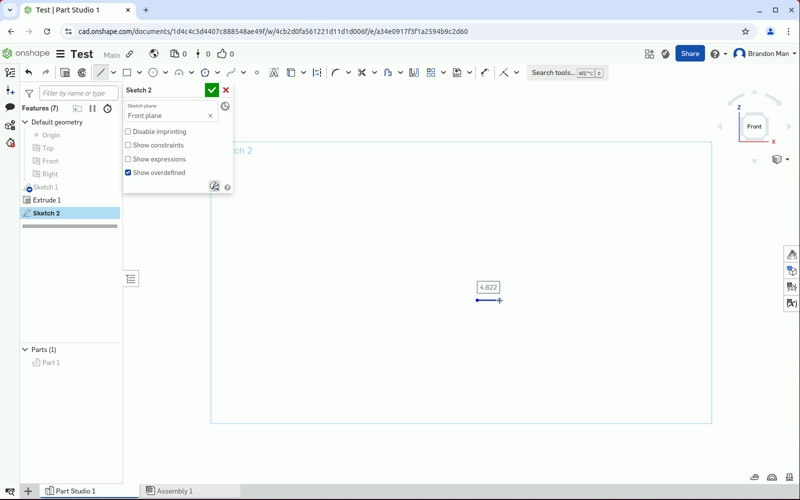
key_down(shift)
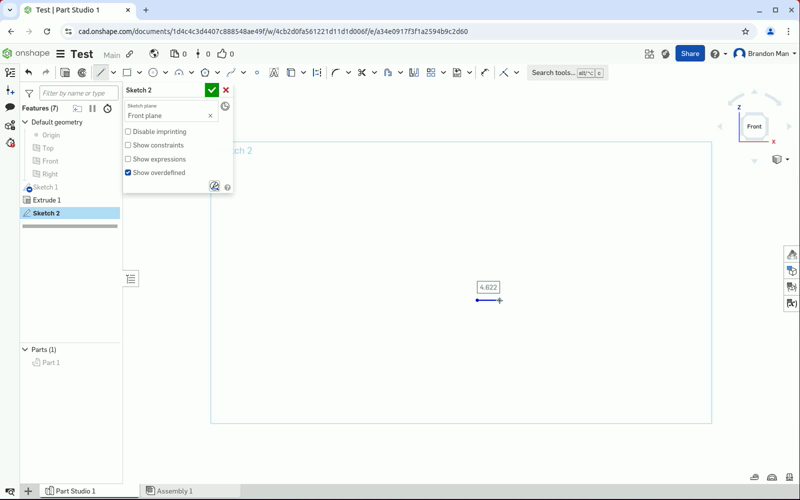
mouse_move(529, 300)
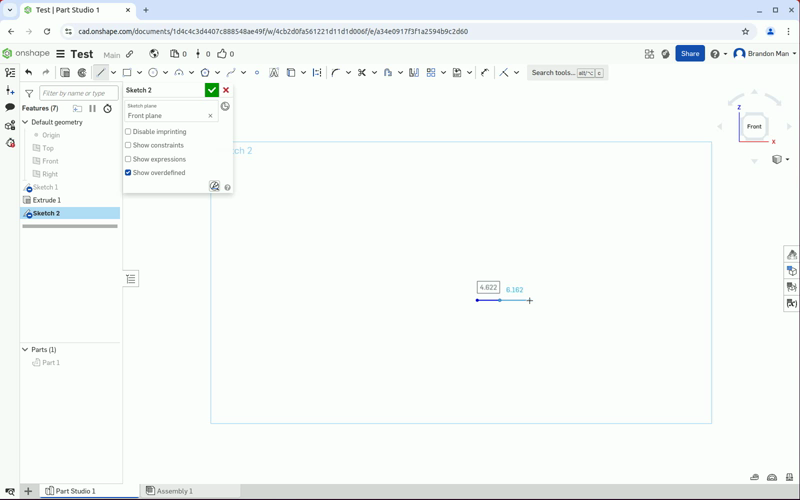
mouse_move(499, 273)
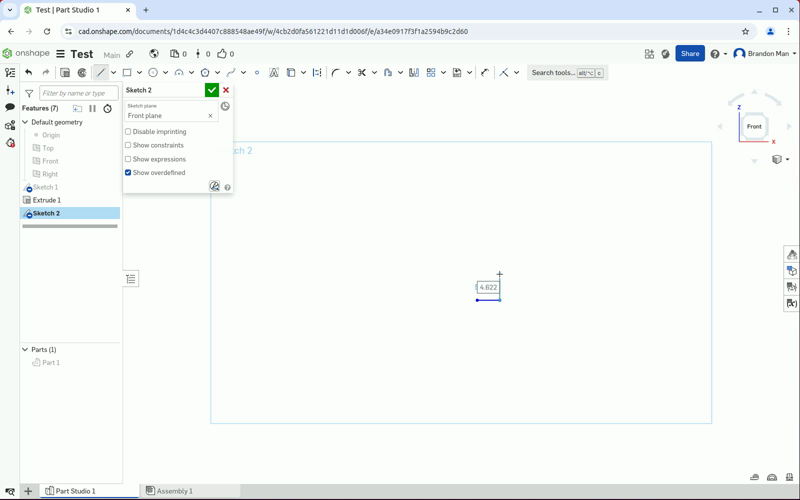
click(499, 273)
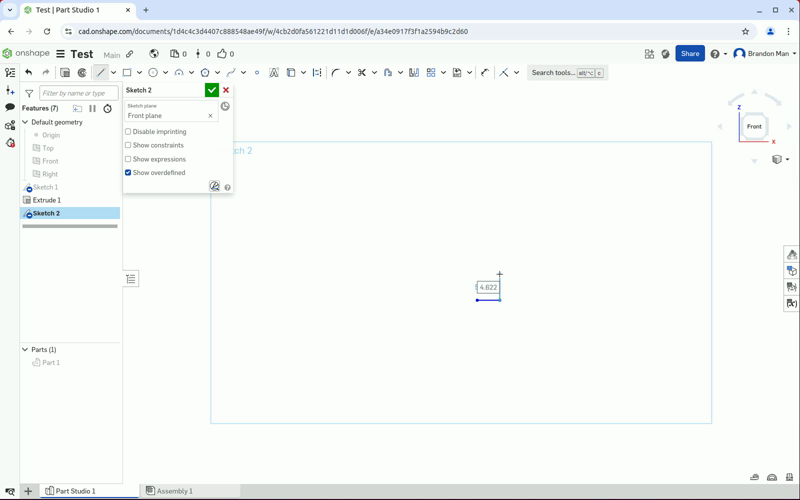
key_up(shift)
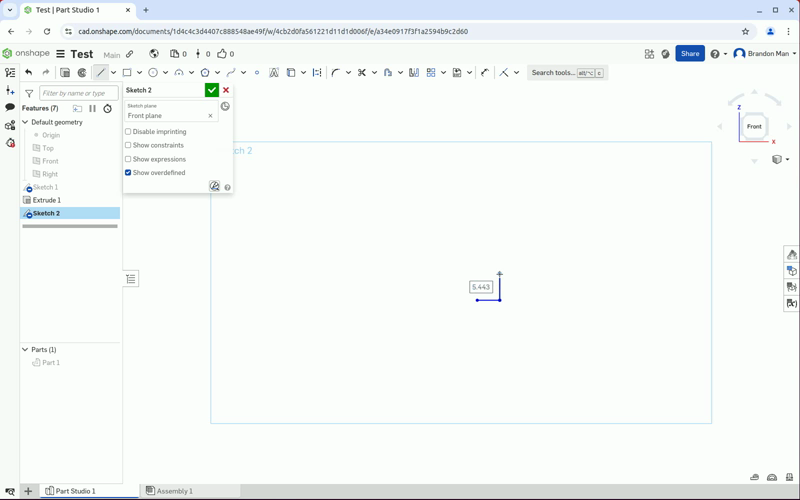
key_down(shift)
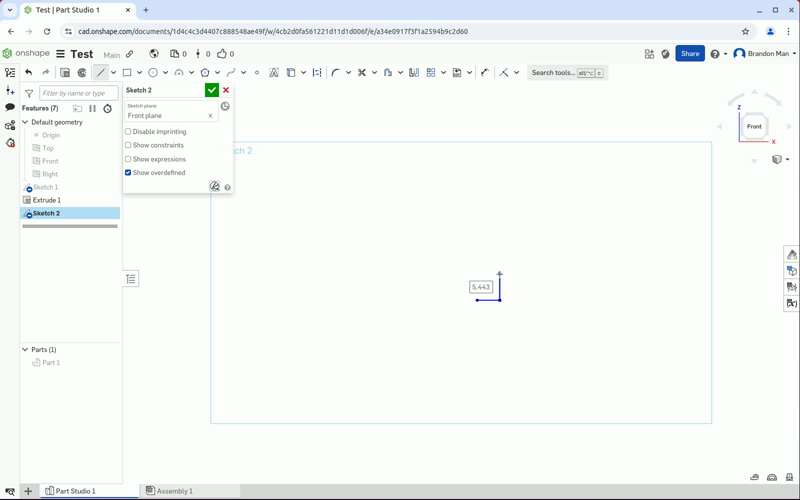
mouse_move(529, 273)
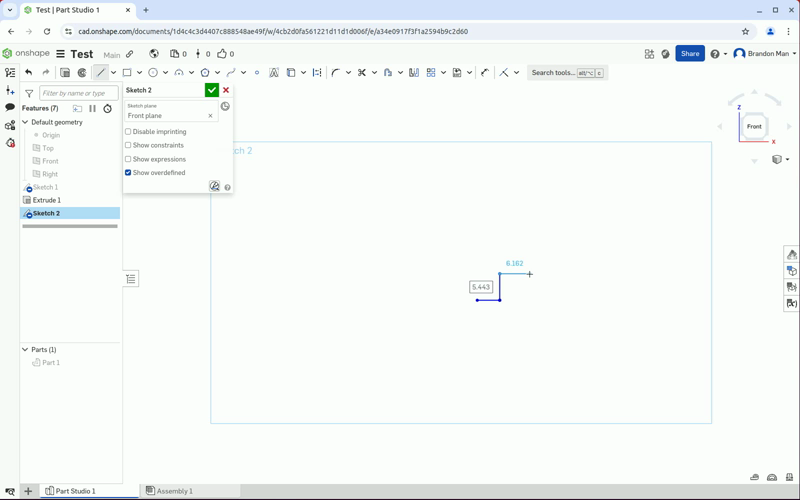
mouse_move(477, 273)
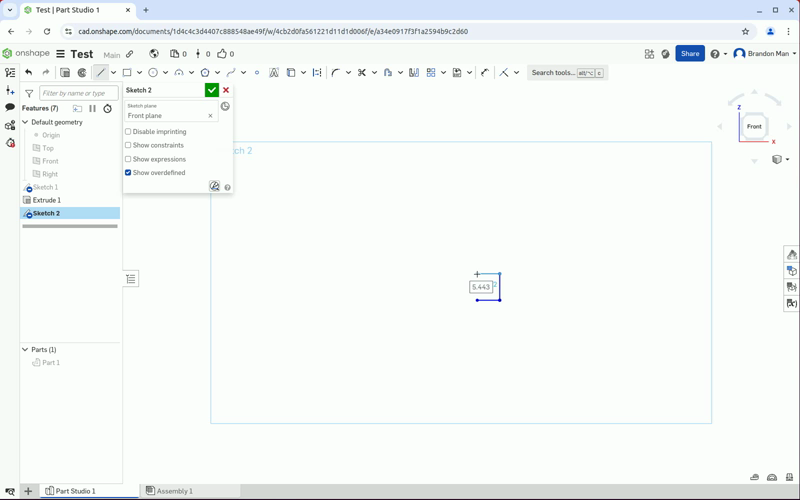
click(477, 273)
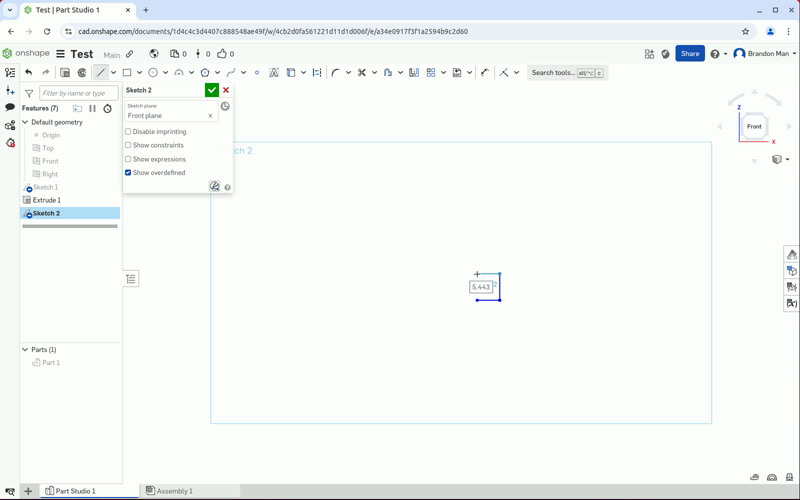
key_up(shift)
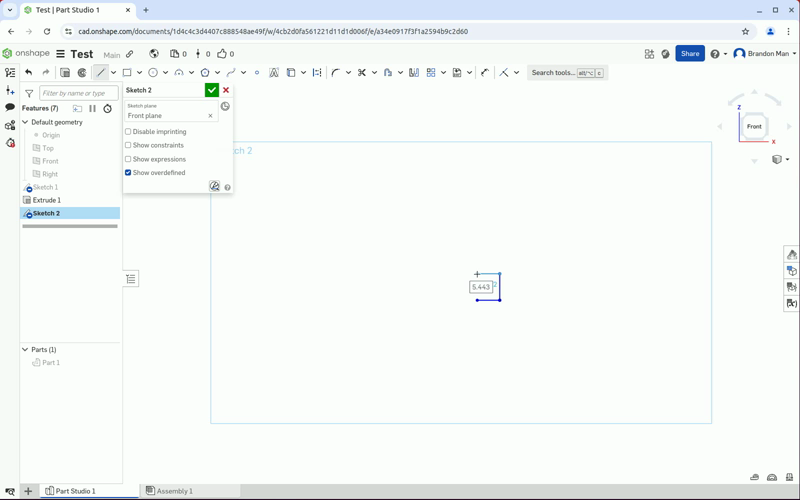
mouse_move(507, 273)
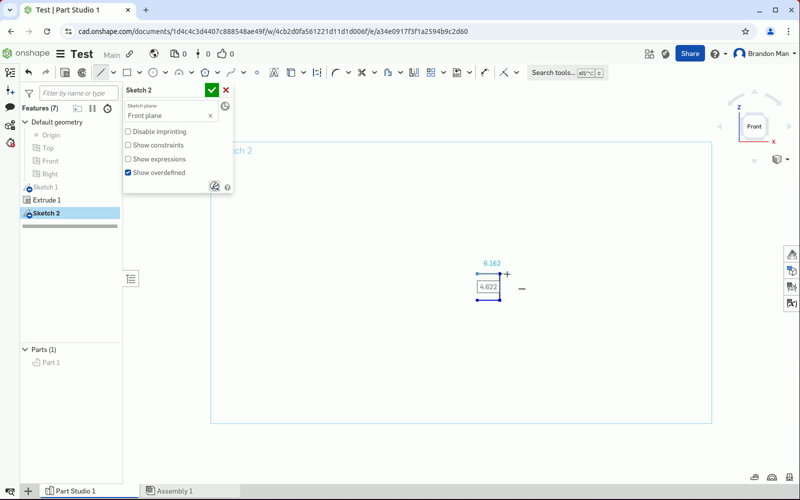
key_down(shift)
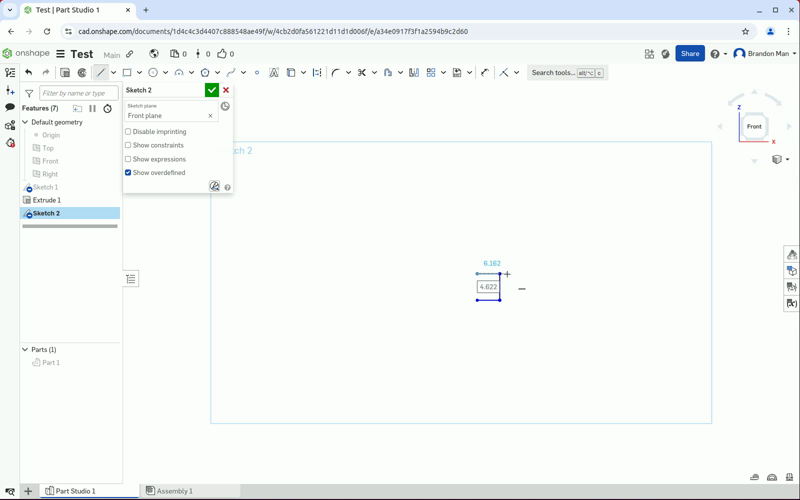
mouse_move(477, 300)
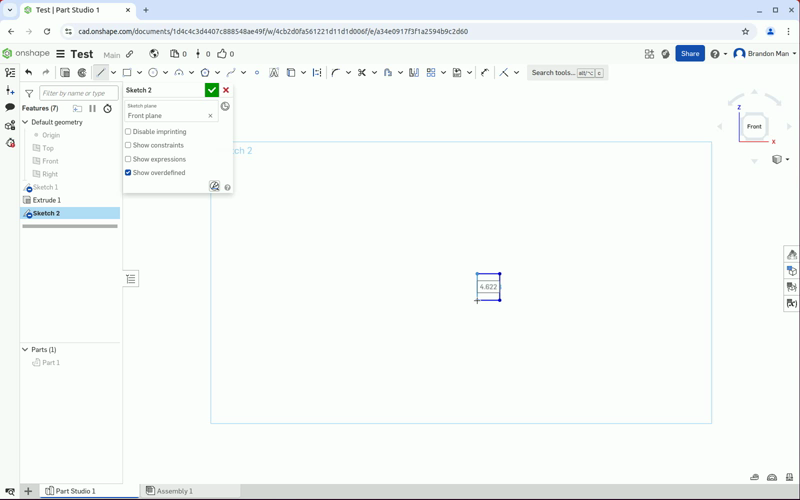
key_up(shift)
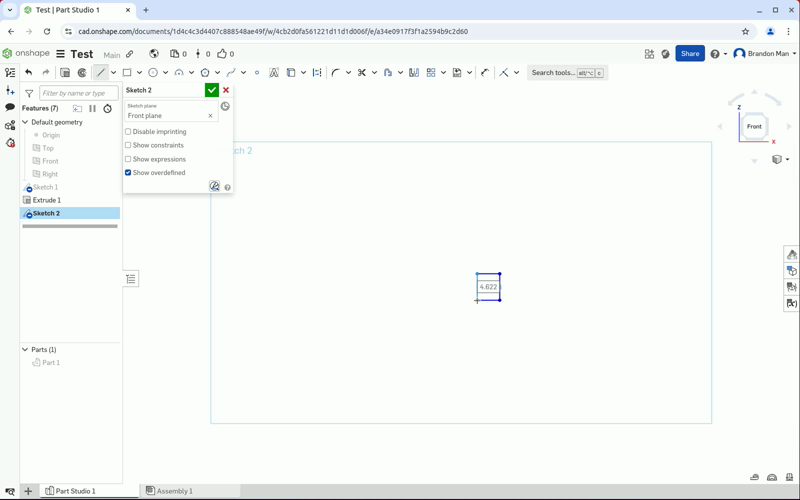
click(477, 300)
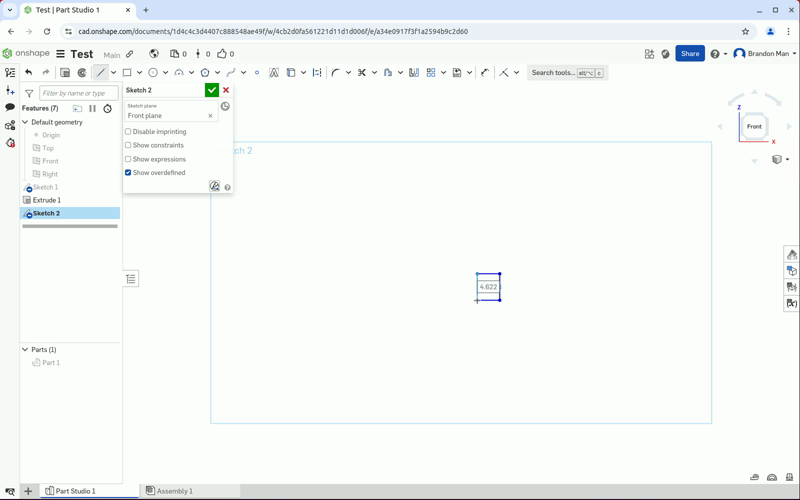
key(esc)
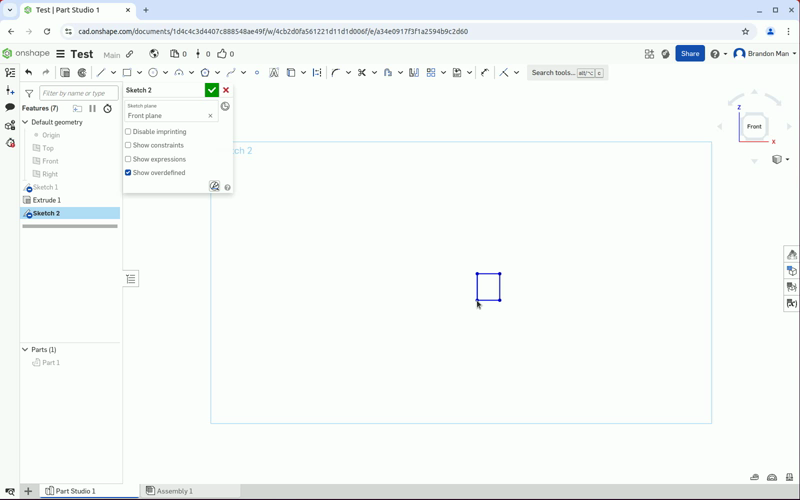
mouse_move(494, 278)
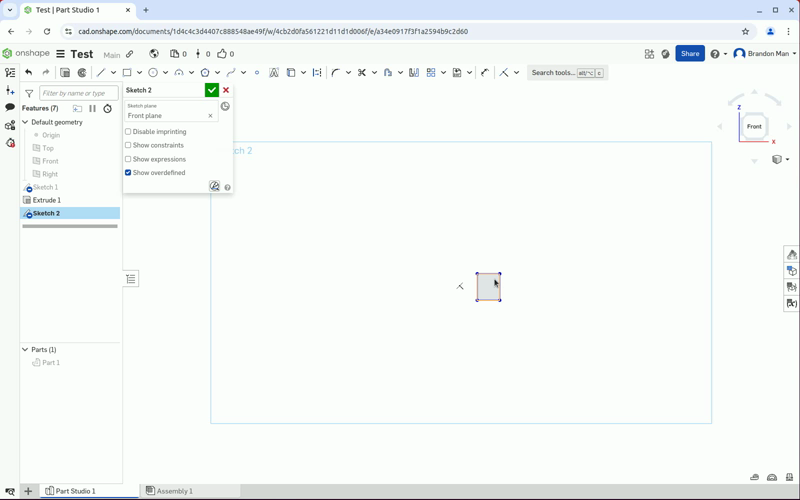
scroll(6)
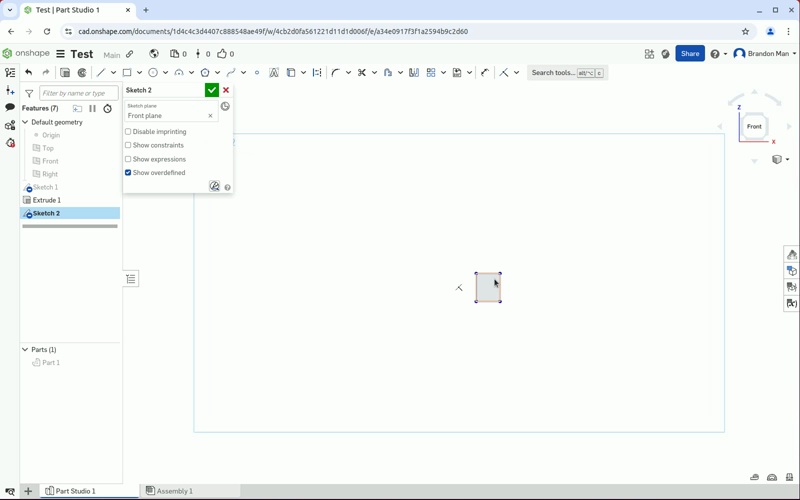
scroll(6)
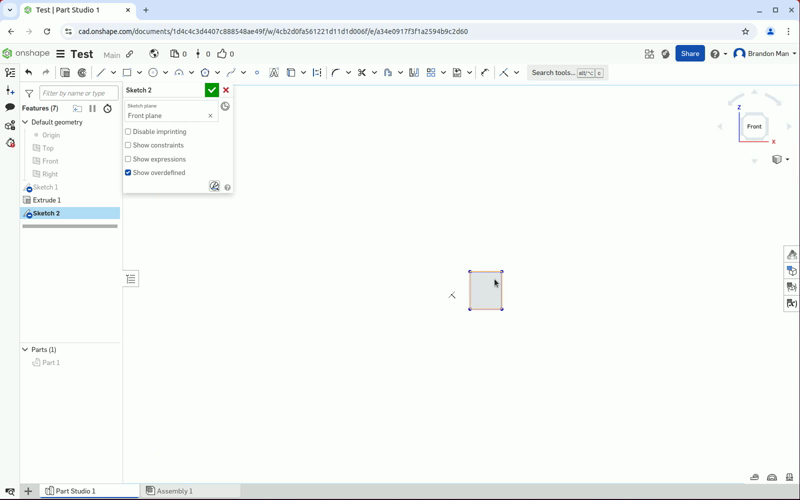
scroll(6)
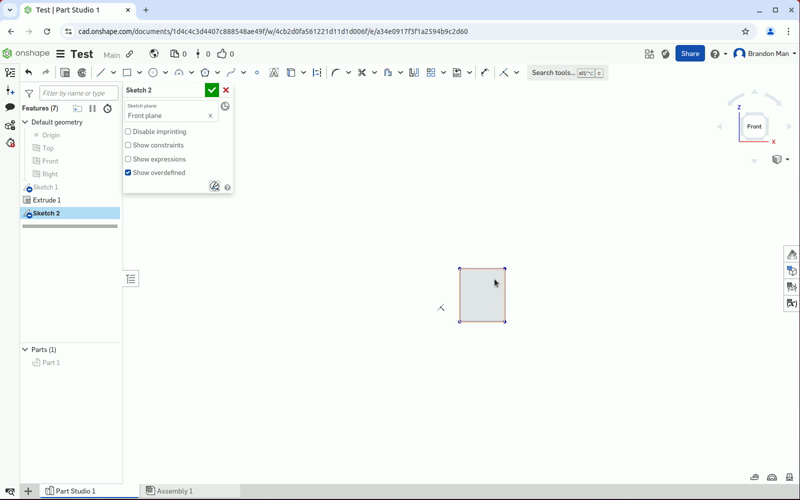
scroll(6)
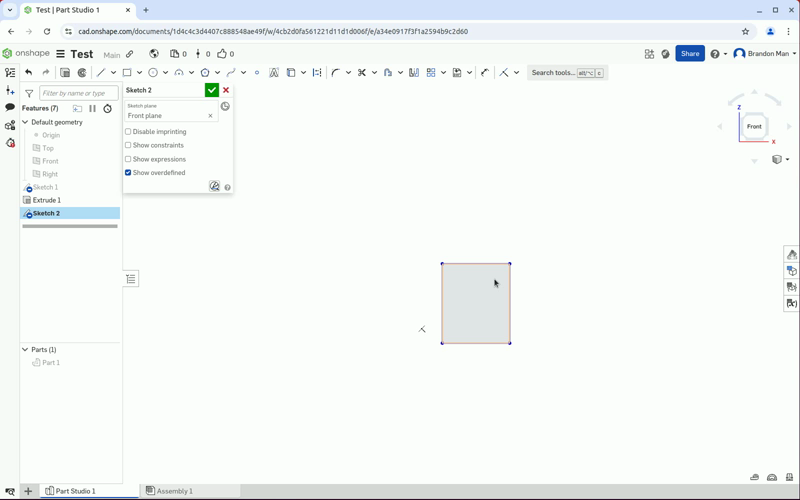
scroll(6)
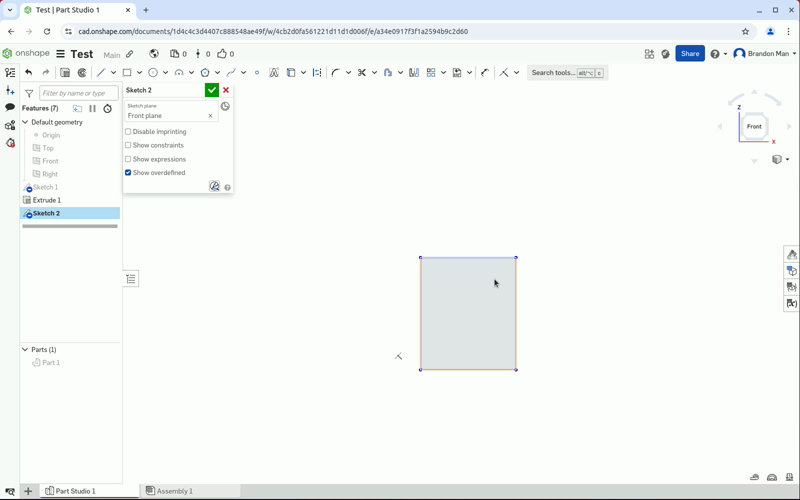
scroll(6)
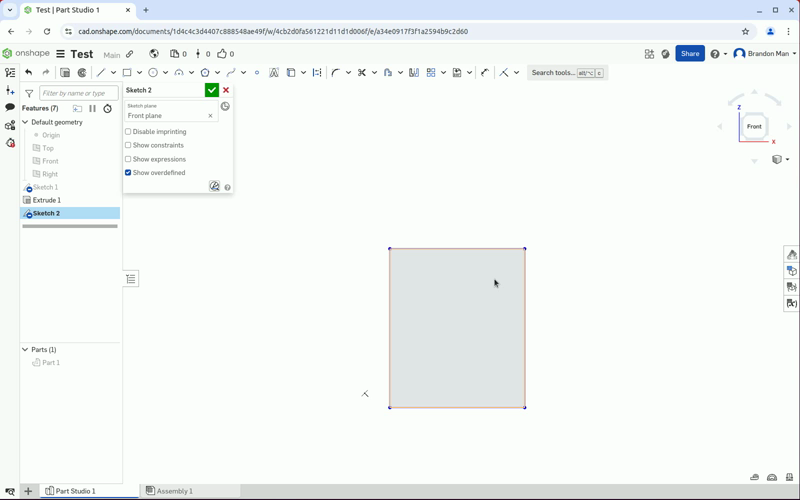
scroll(6)
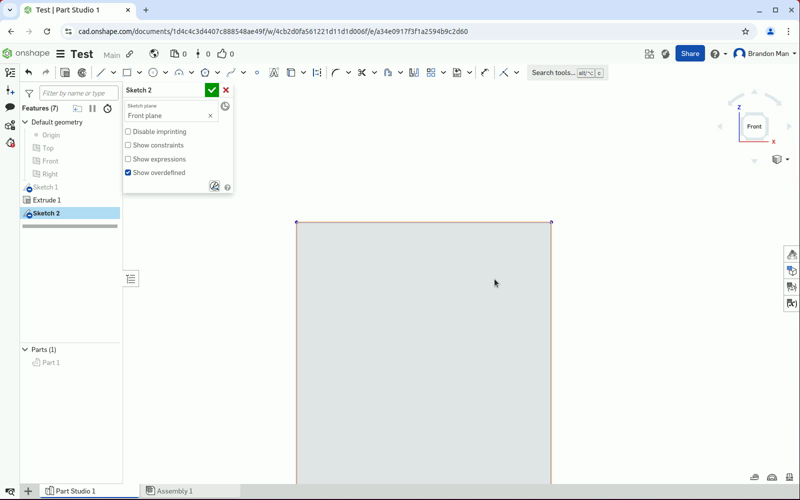
click(494, 278)
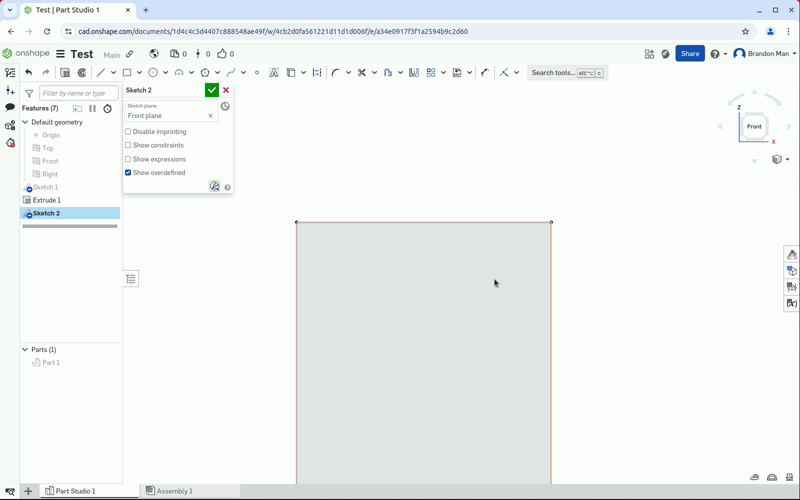
scroll(-6)
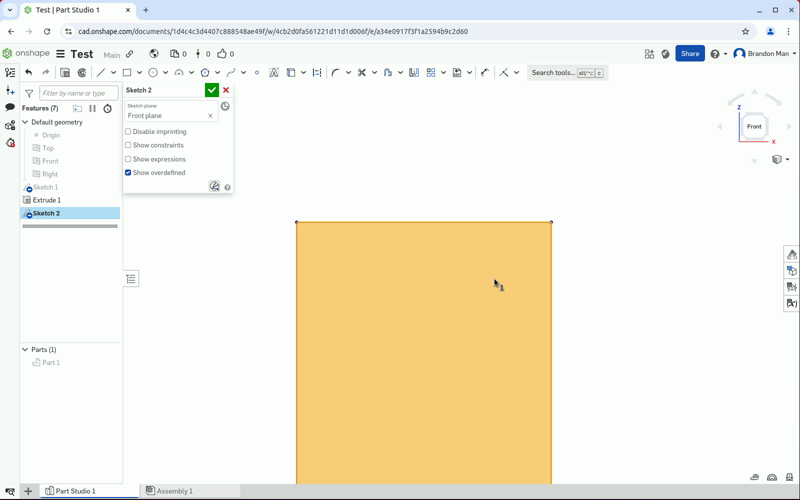
scroll(-6)
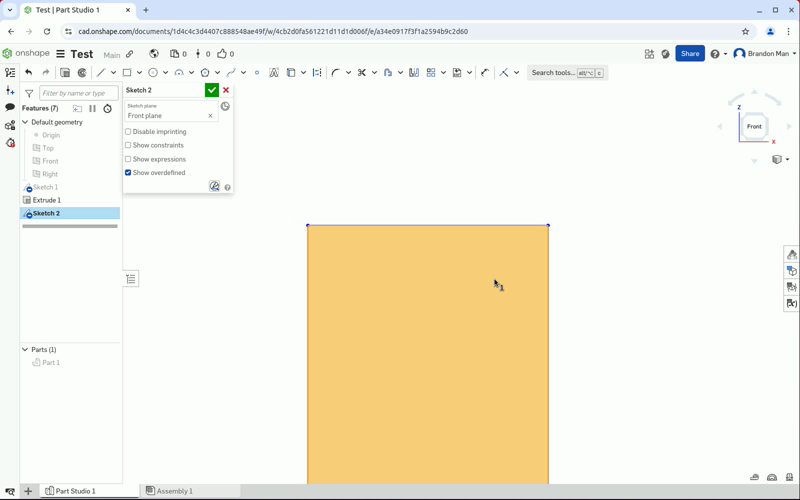
scroll(-6)
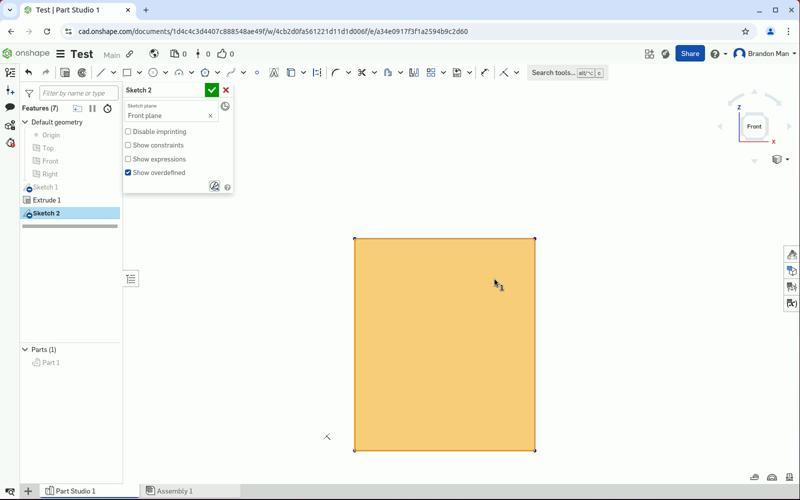
scroll(-6)
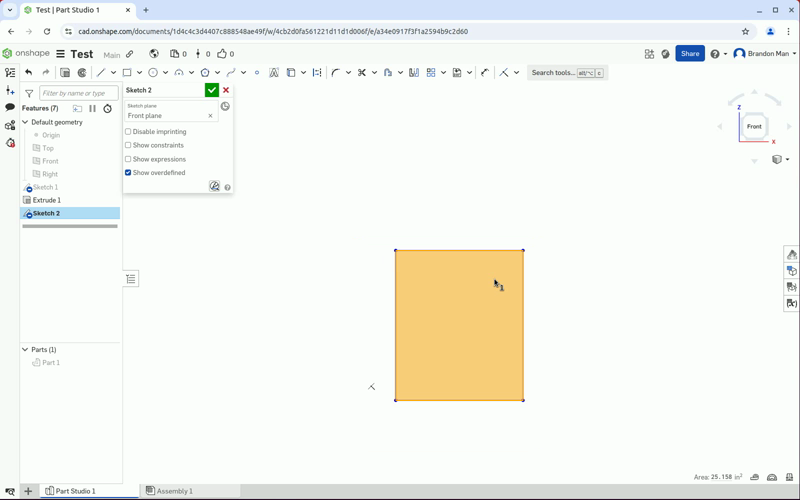
scroll(-6)
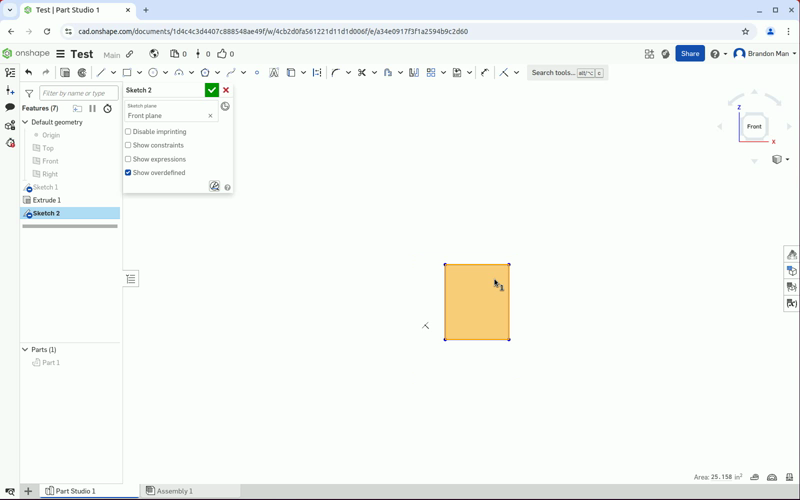
scroll(-6)
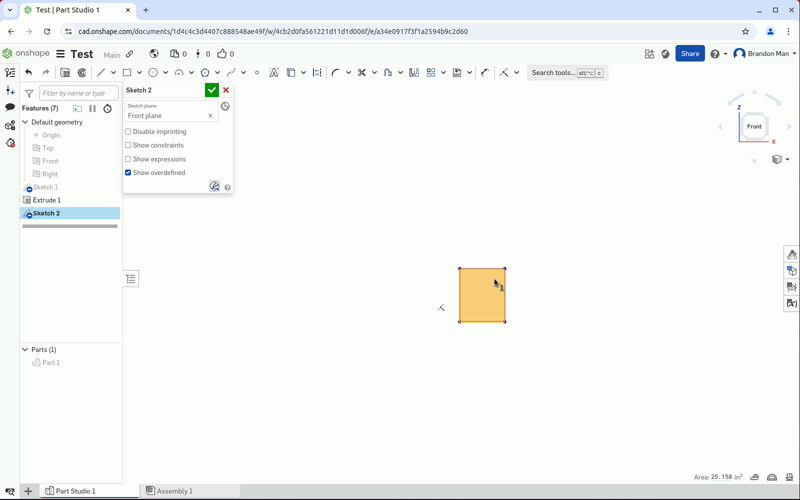
scroll(-6)
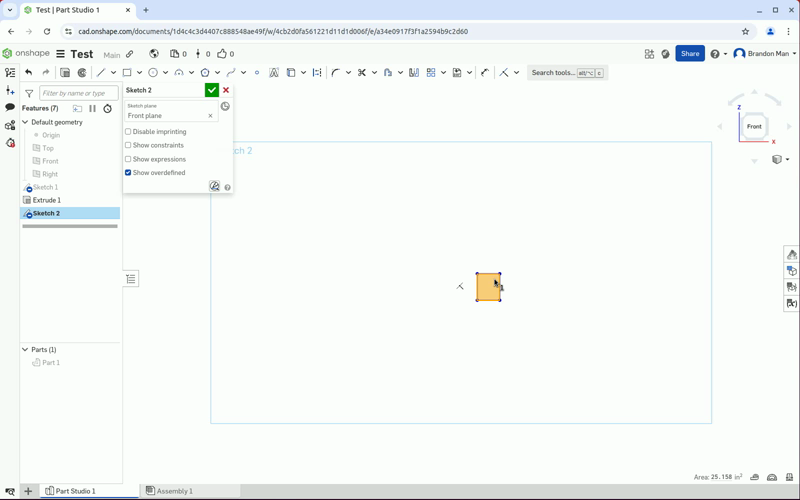
mouse_move(73, 352)
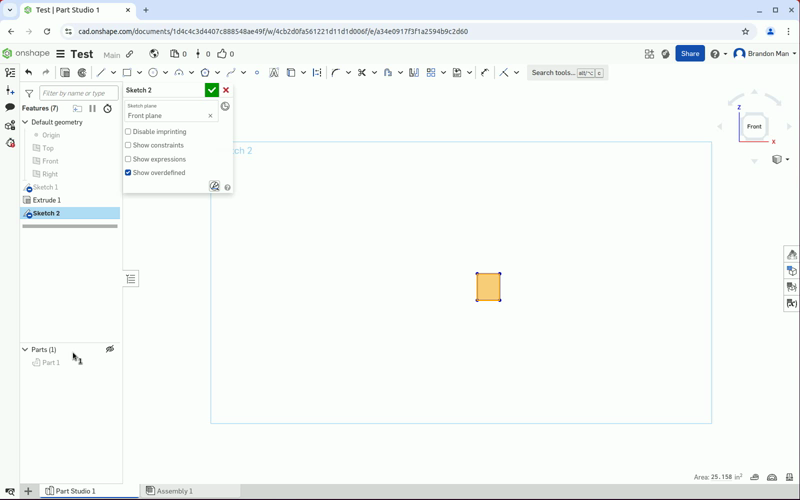
key(shift+y)
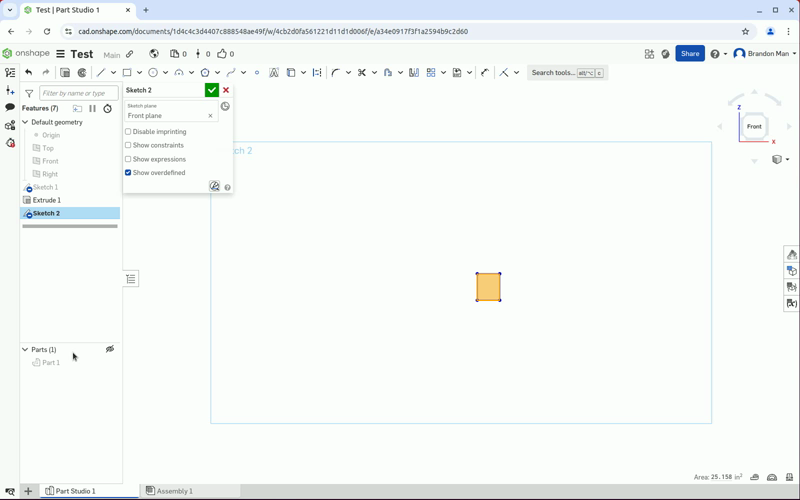
key(shift+e)
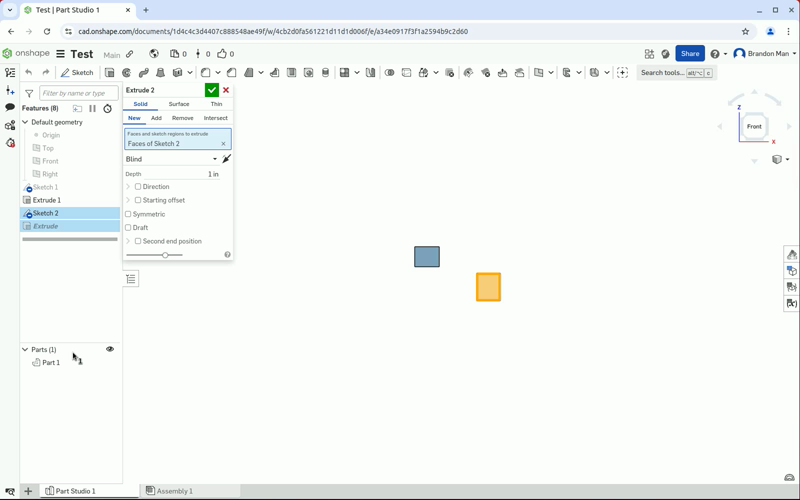
mouse_move(143, 106)
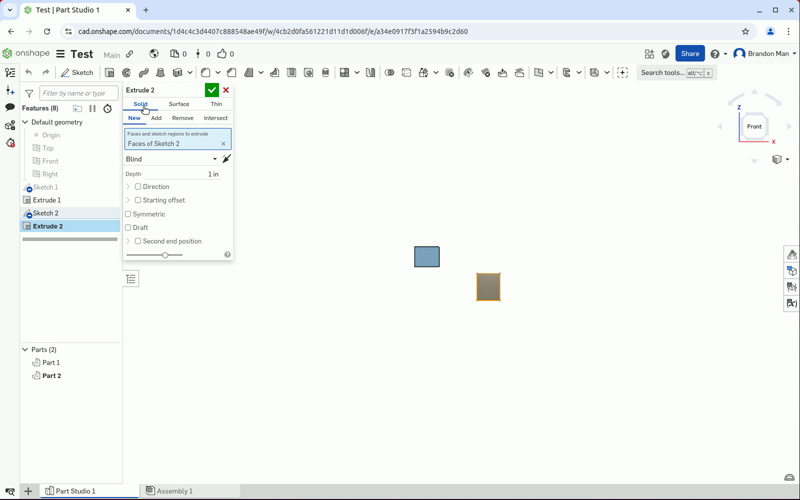
click(143, 106)
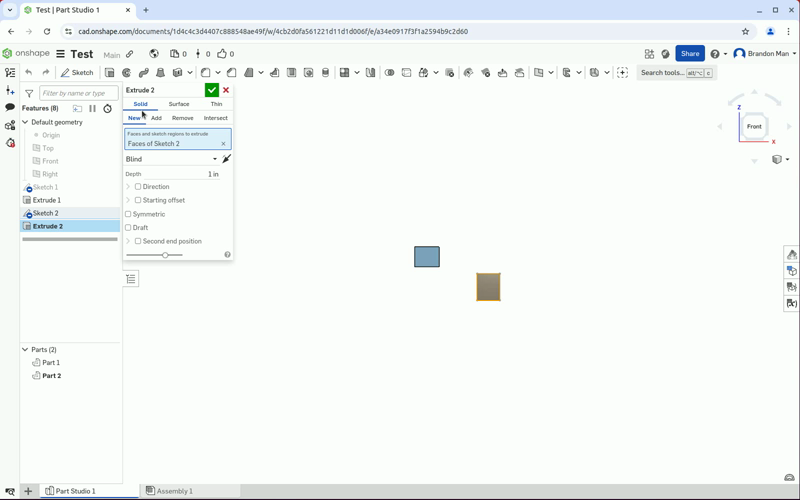
mouse_move(137, 120)
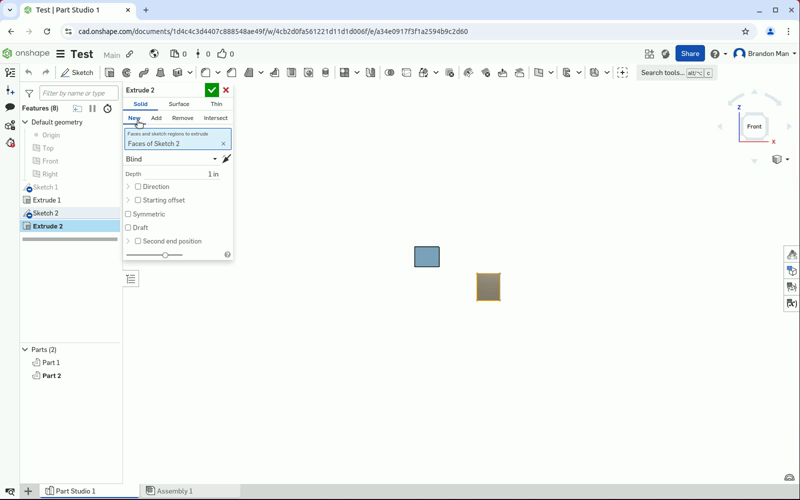
click(137, 120)
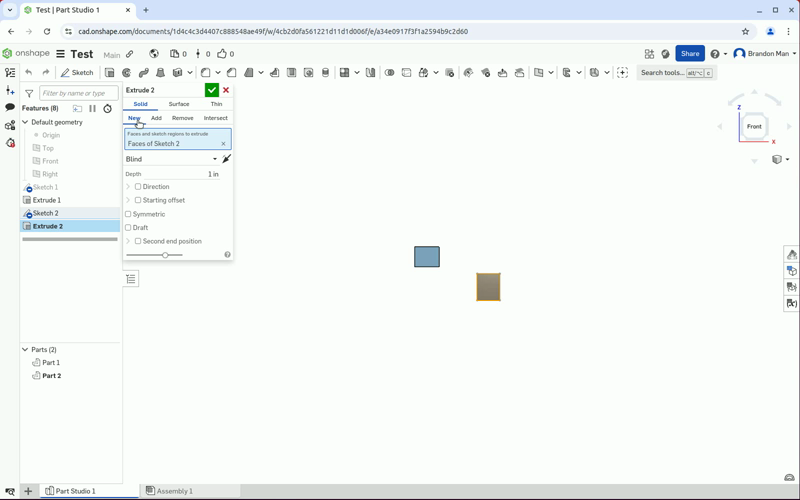
key(tab, 4)
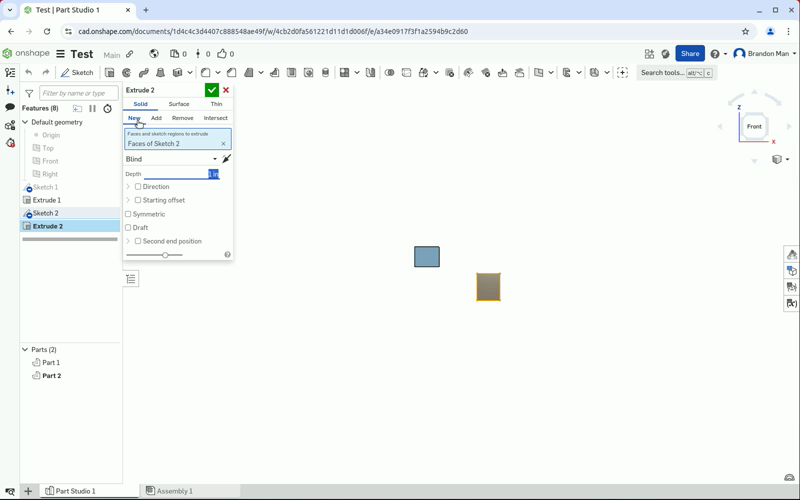
text(2.648)
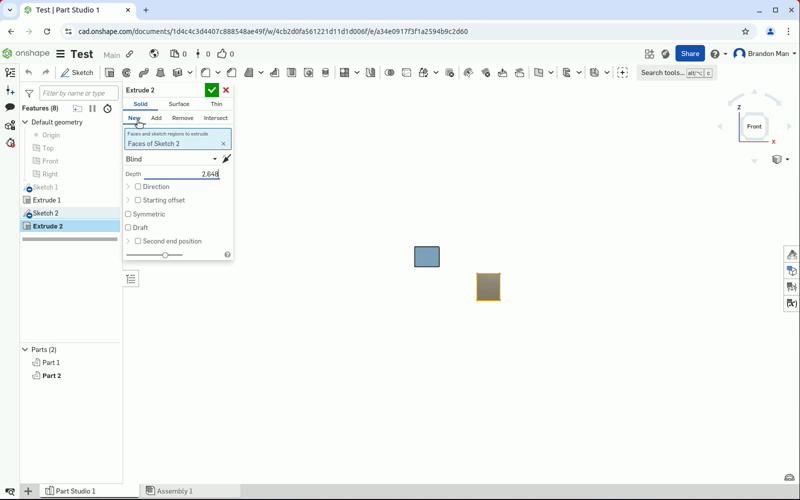
key(enter)
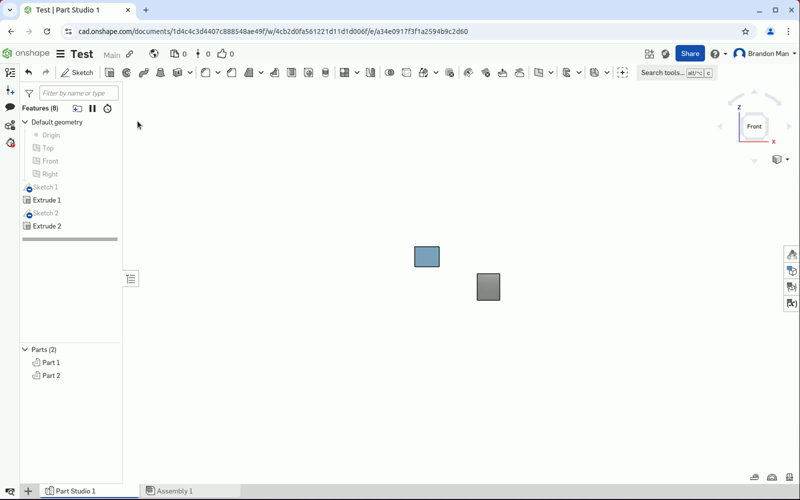
key(shift+h)
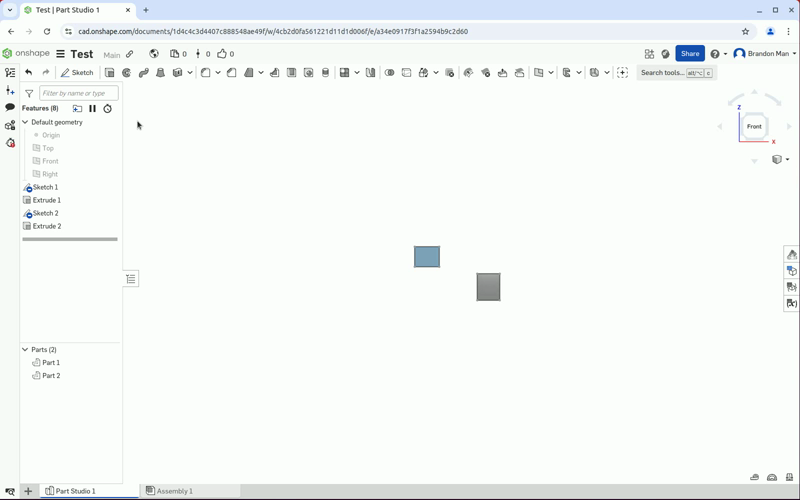
key(shift+h)
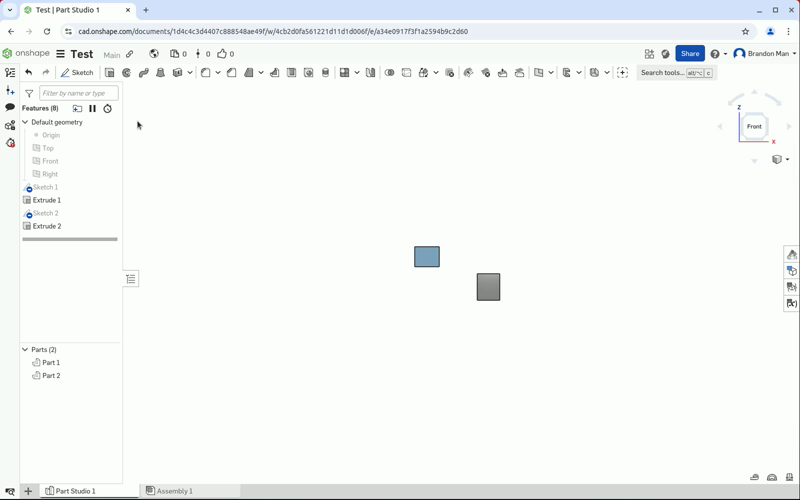
mouse_move(73, 189)
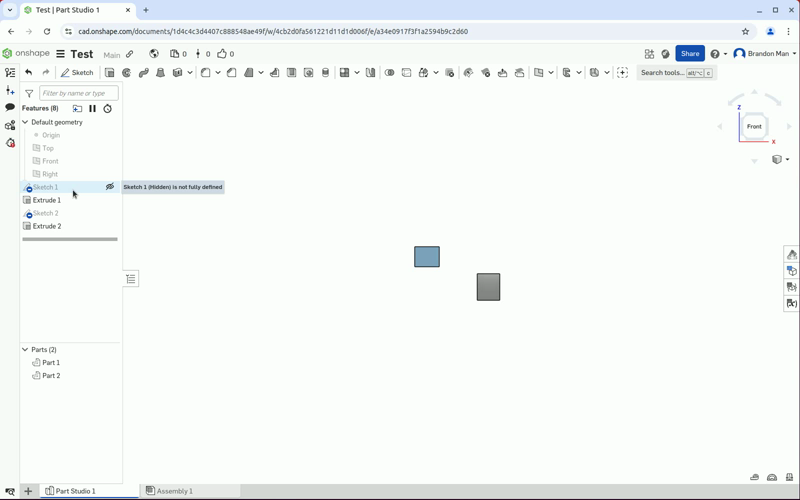
click(73, 189)
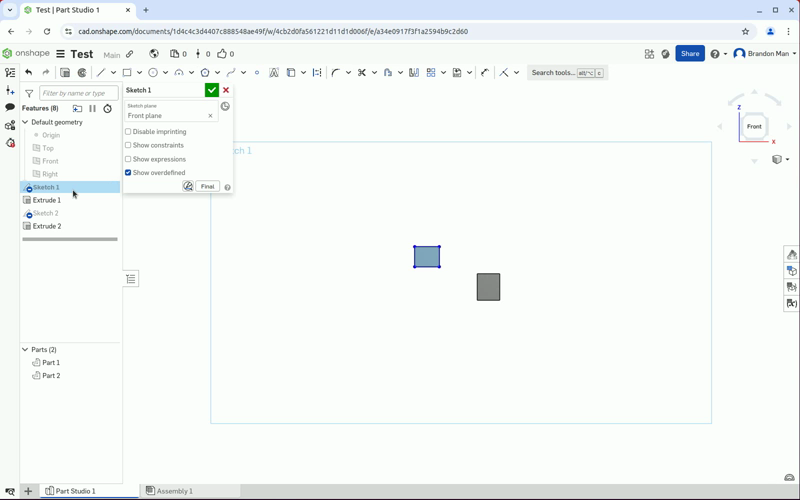
mouse_move(229, 92)
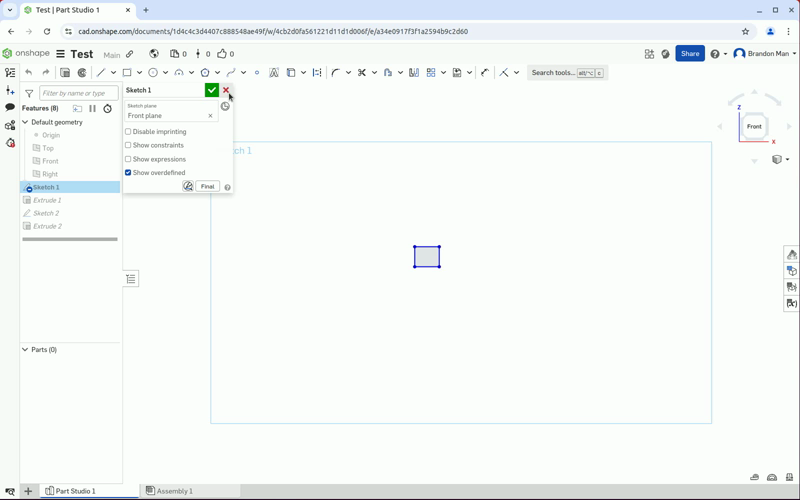
click(229, 92)
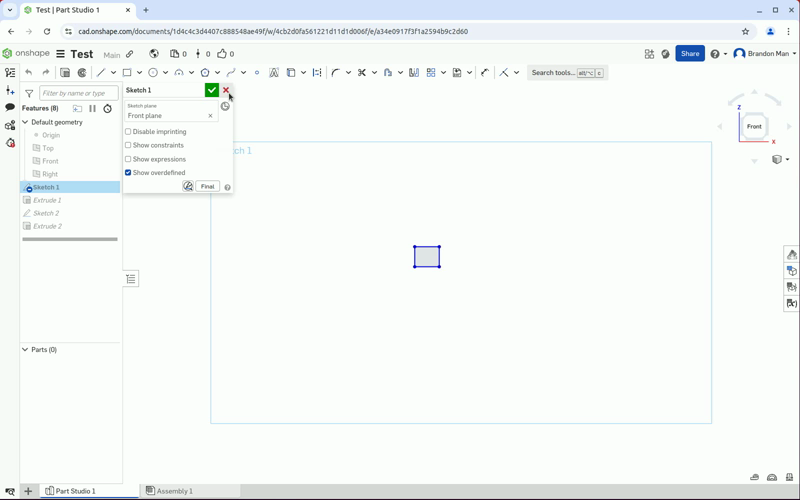
key(shift+s)
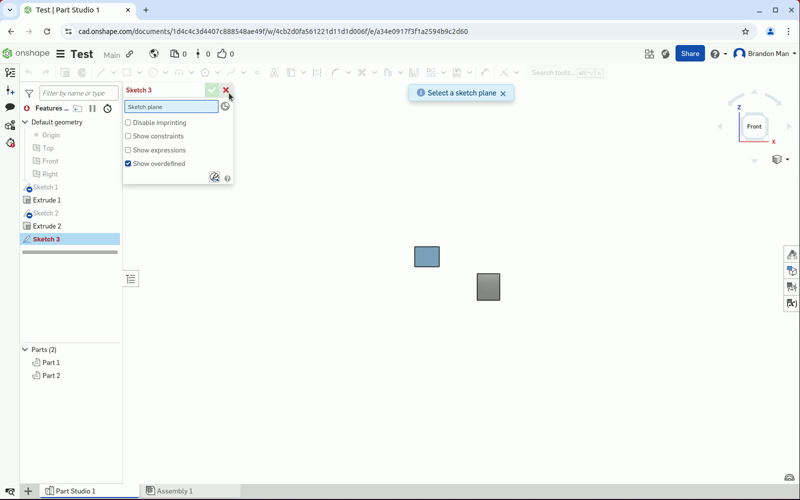
mouse_move(73, 163)
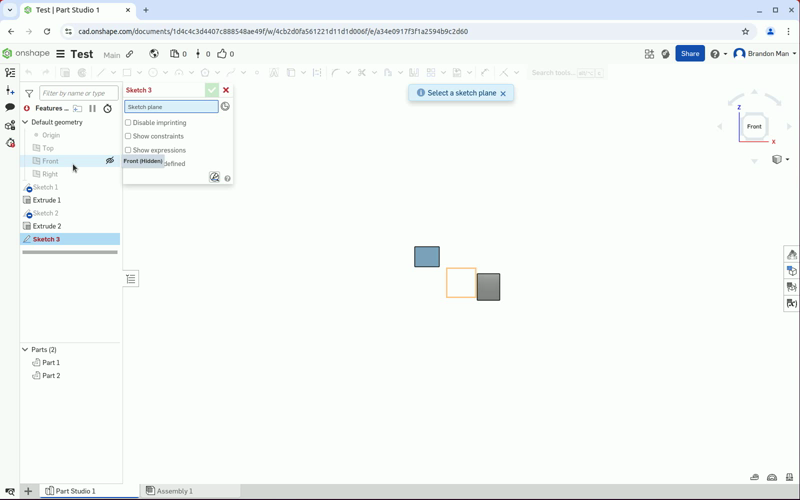
click(73, 163)
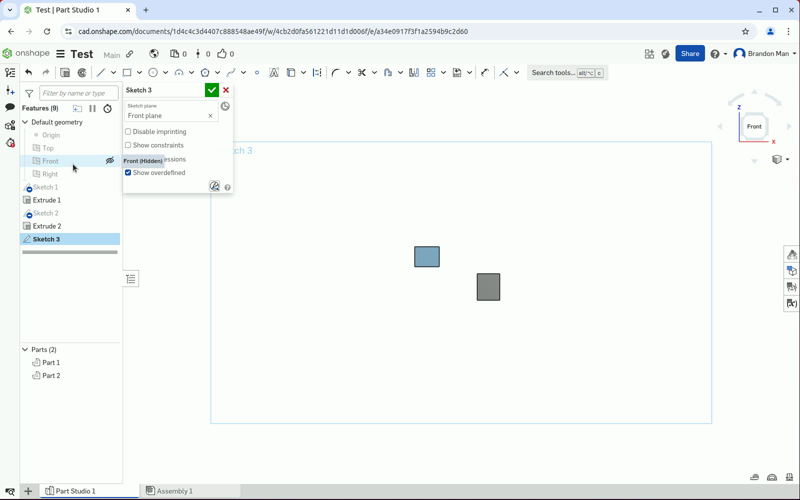
mouse_move(73, 352)
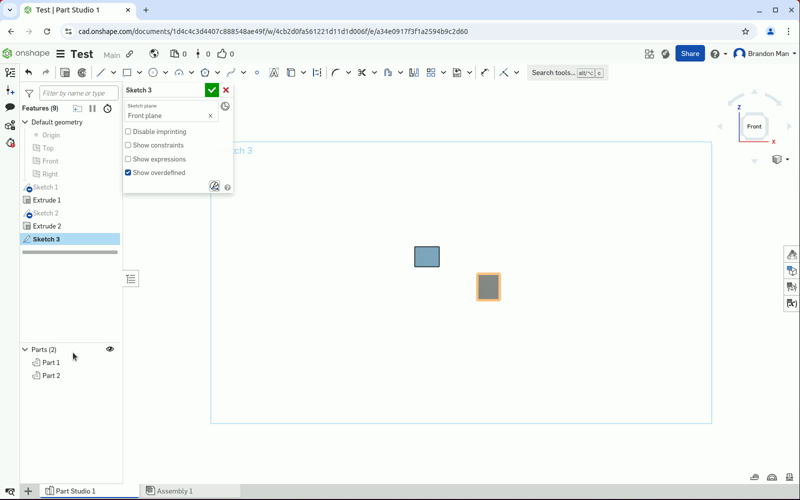
key(y)
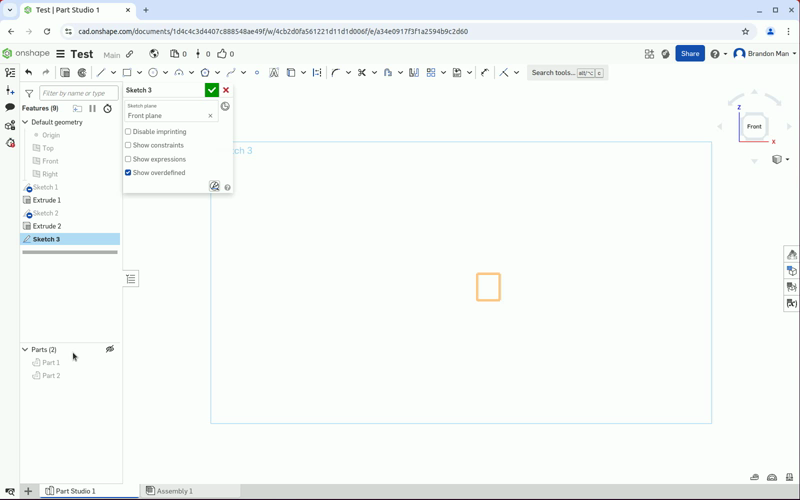
key(l)
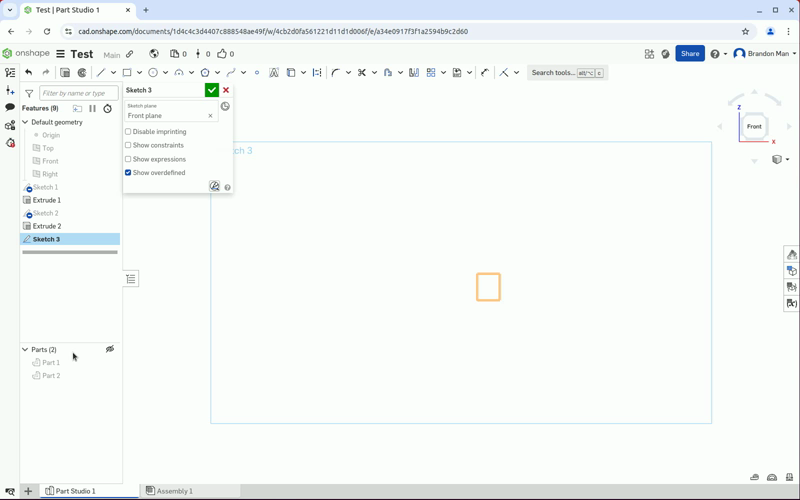
key_down(shift)
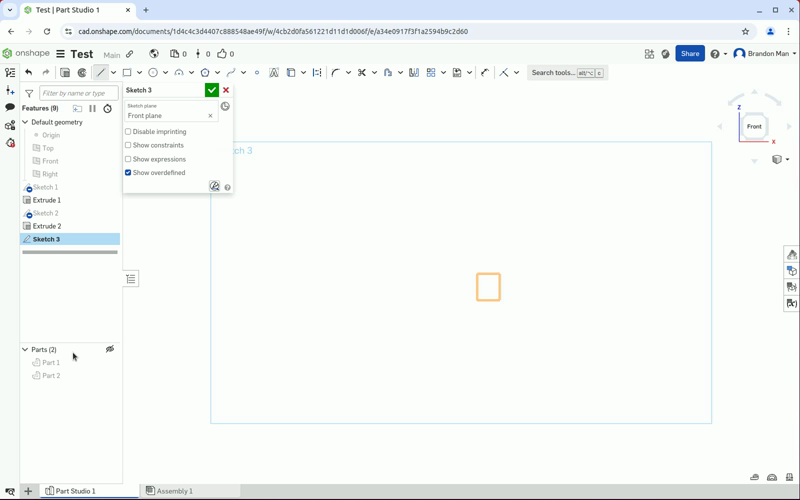
mouse_move(379, 337)
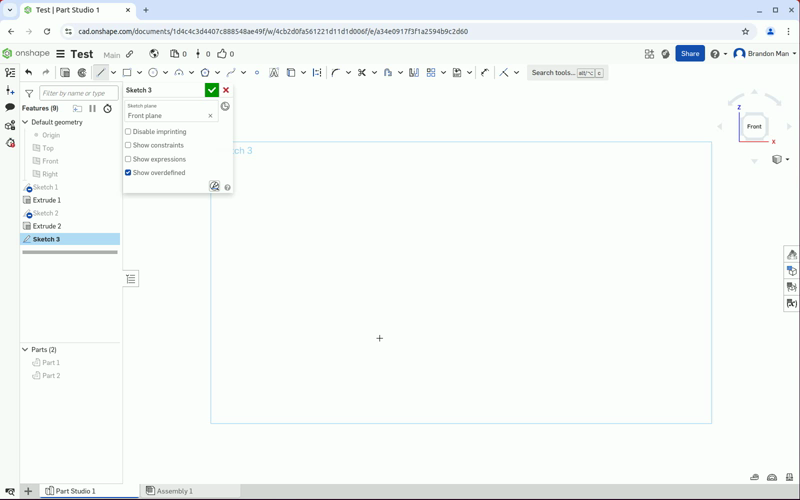
click(379, 337)
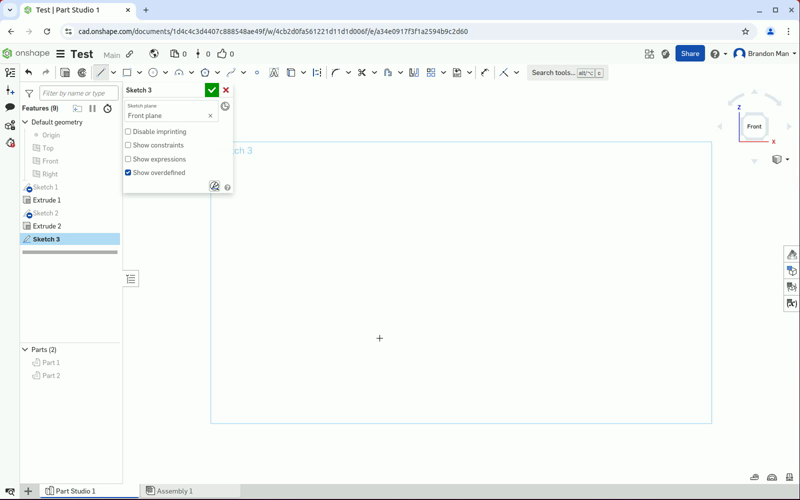
key_up(shift)
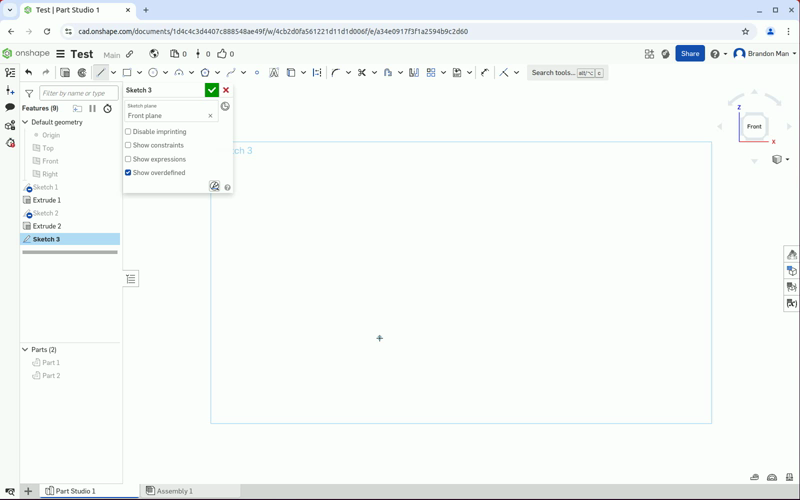
key_down(shift)
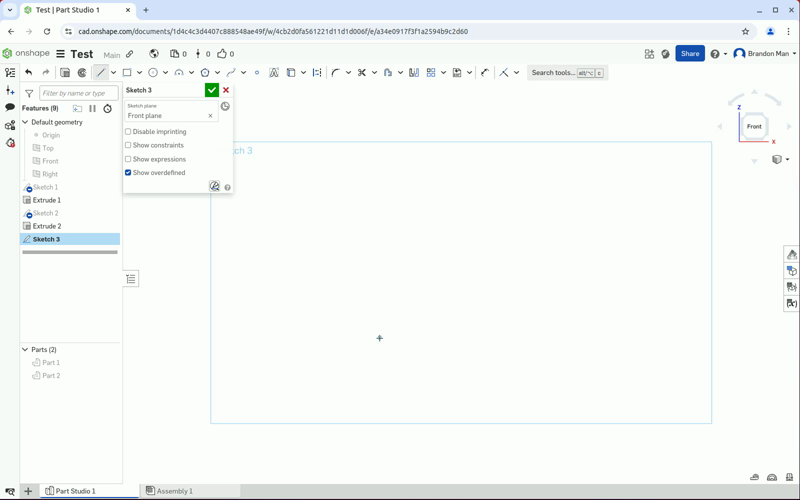
mouse_move(409, 337)
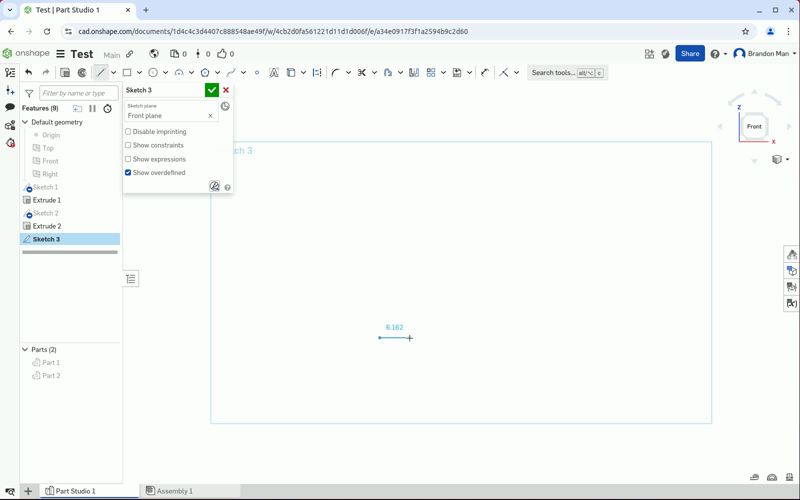
mouse_move(396, 337)
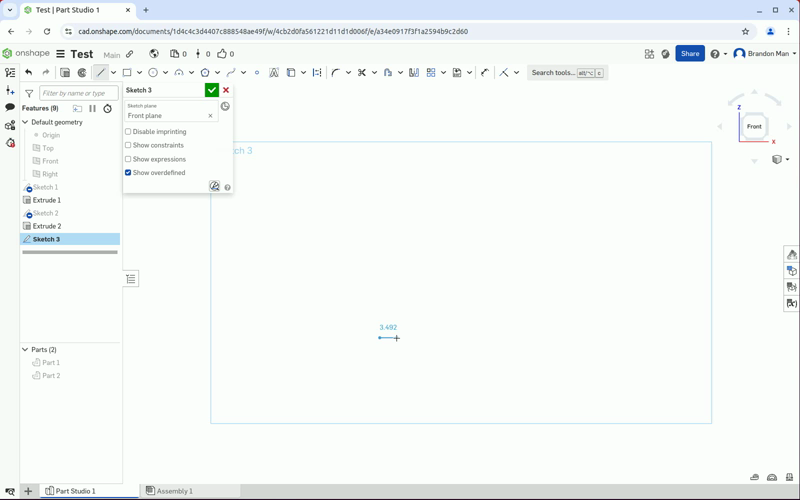
click(396, 337)
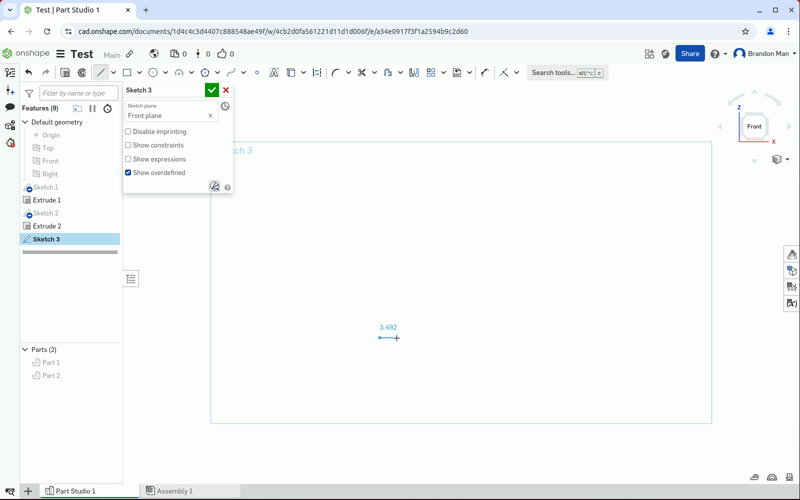
key_up(shift)
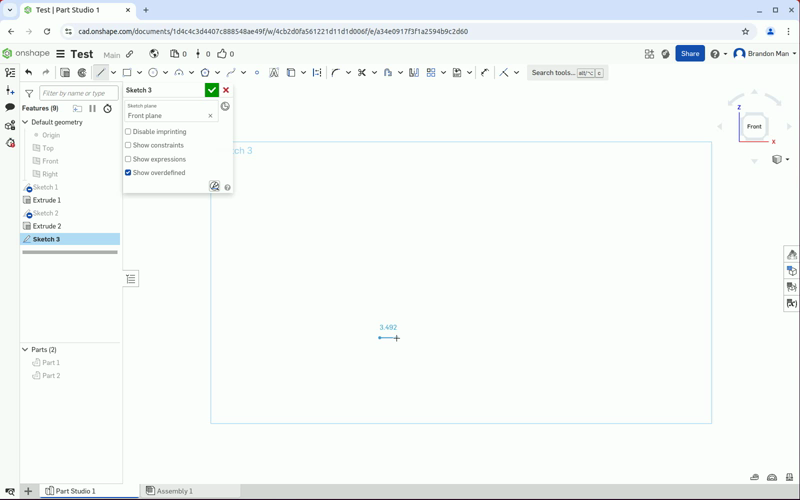
key_down(shift)
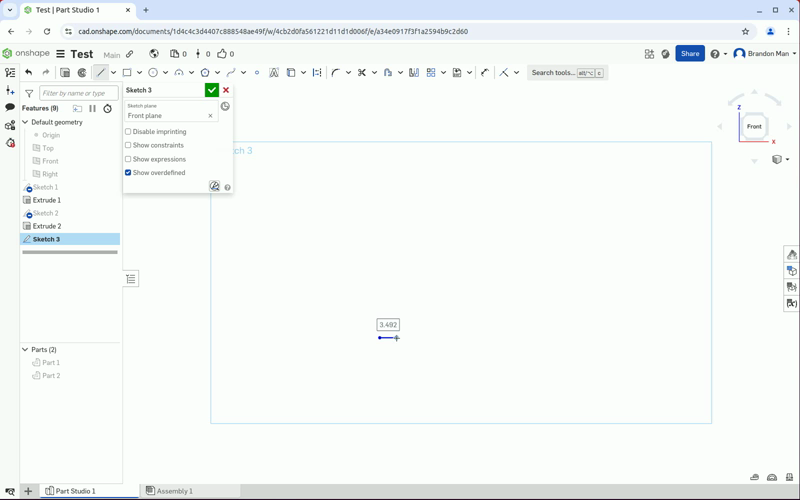
mouse_move(426, 337)
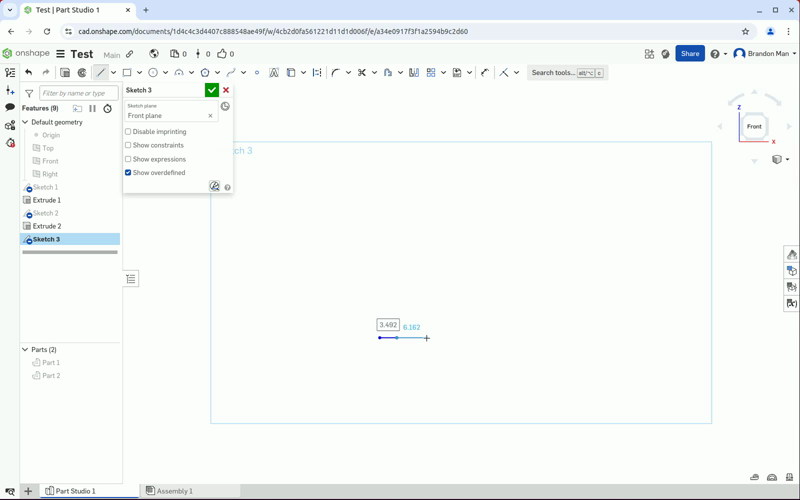
mouse_move(396, 317)
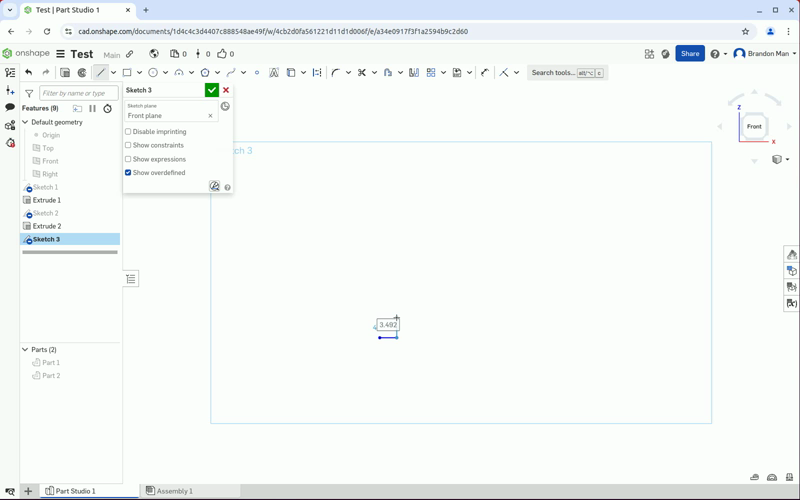
click(396, 317)
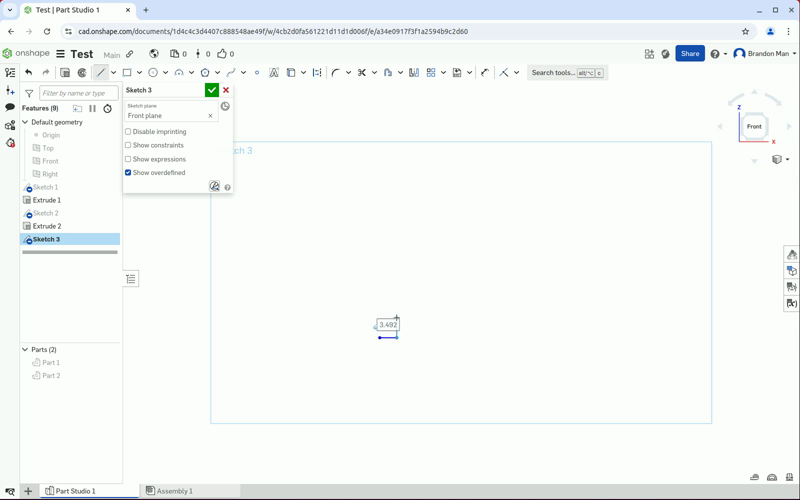
key_up(shift)
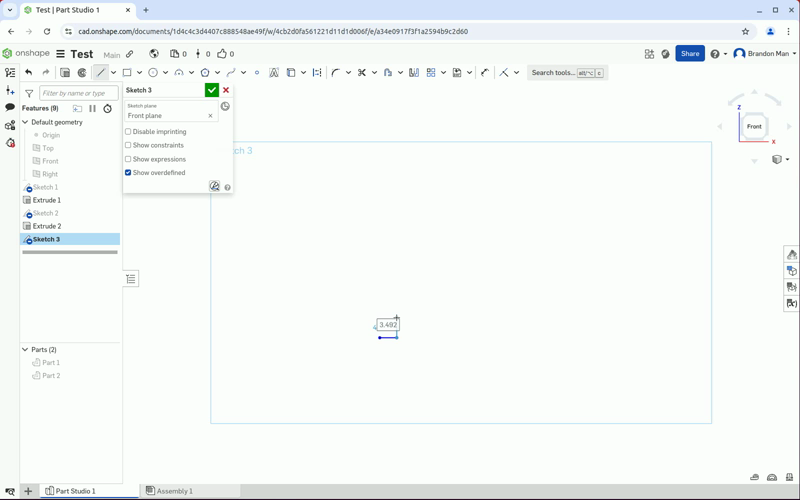
key_down(shift)
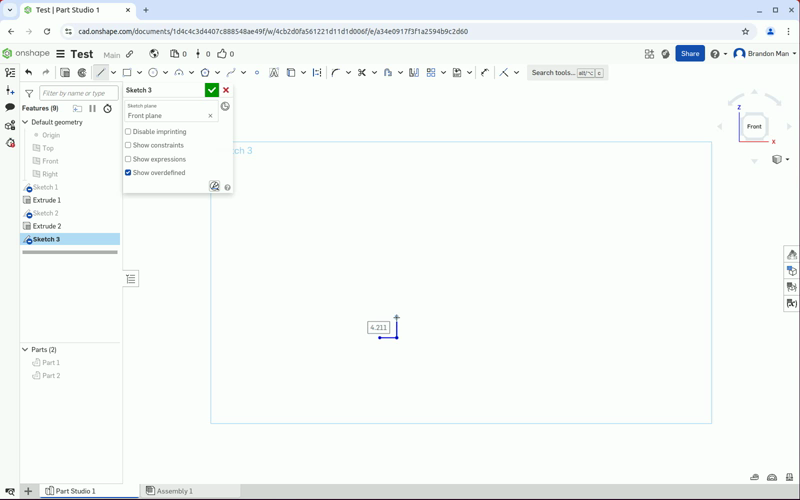
mouse_move(426, 317)
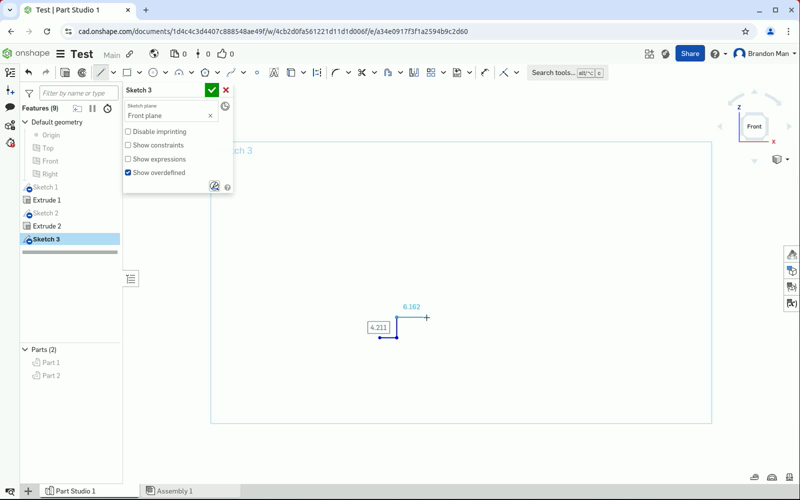
mouse_move(379, 317)
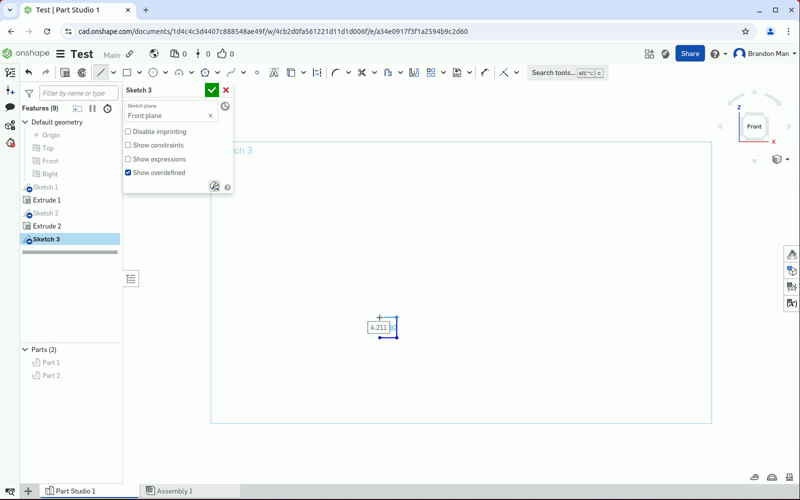
click(379, 317)
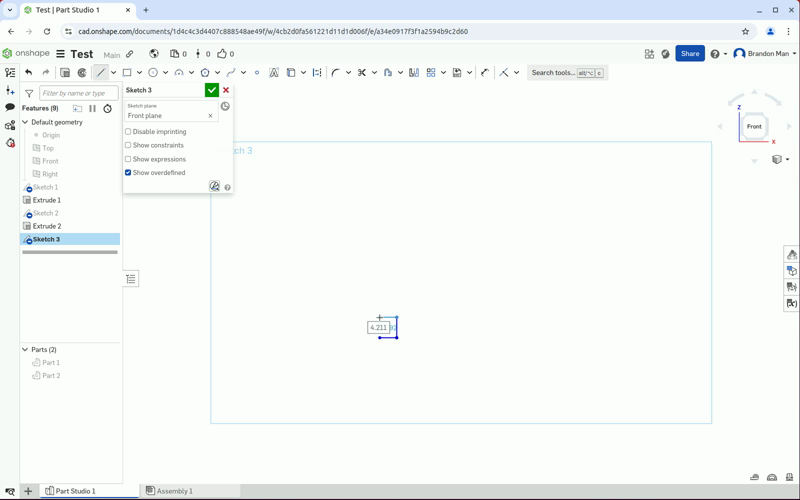
key_up(shift)
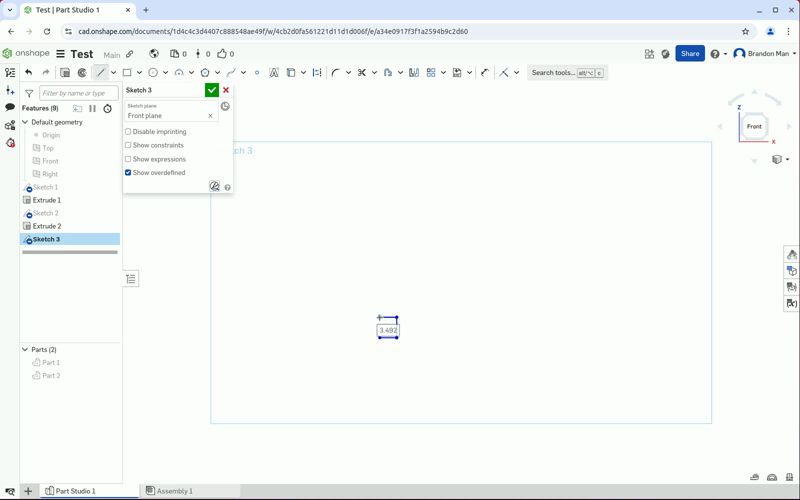
mouse_move(409, 317)
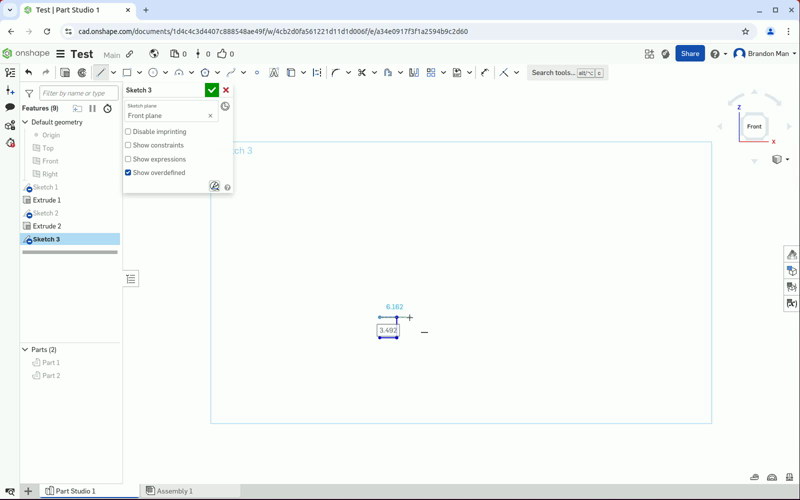
key_down(shift)
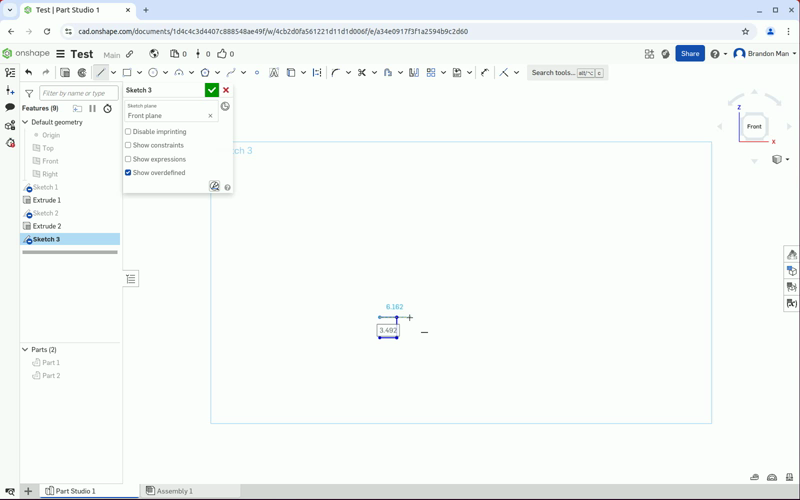
mouse_move(379, 337)
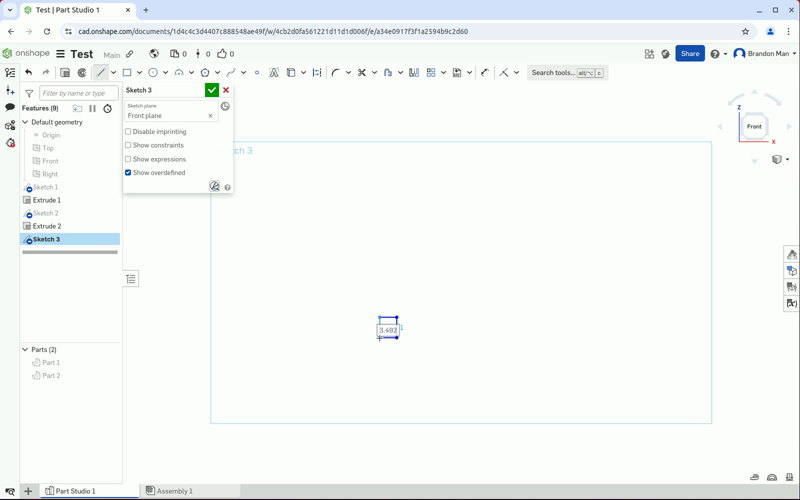
key_up(shift)
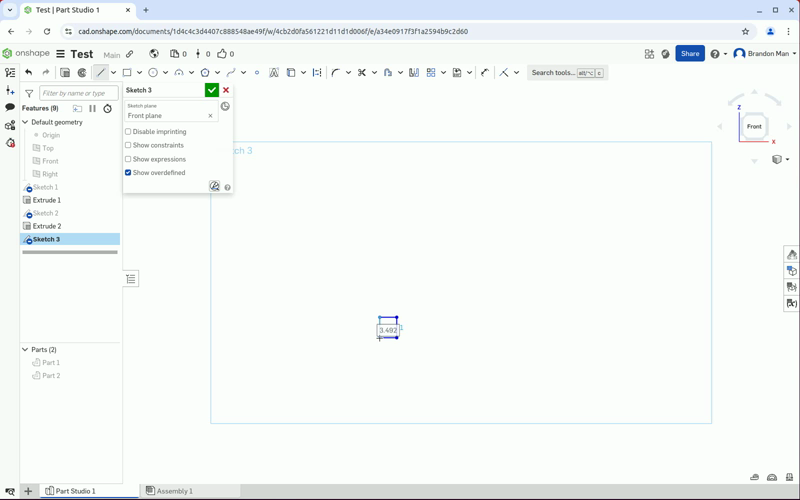
click(379, 337)
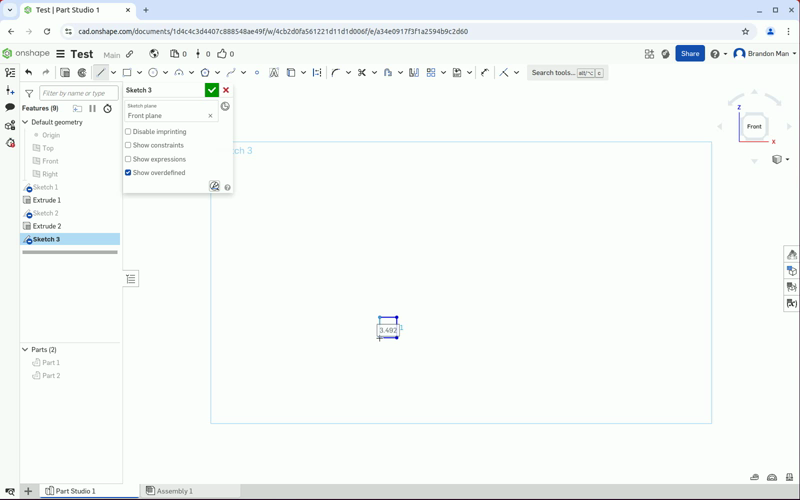
key(esc)
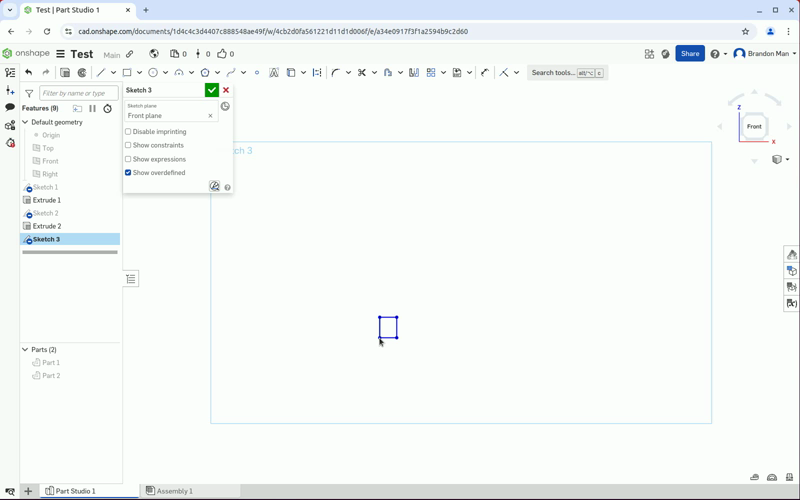
mouse_move(380, 331)
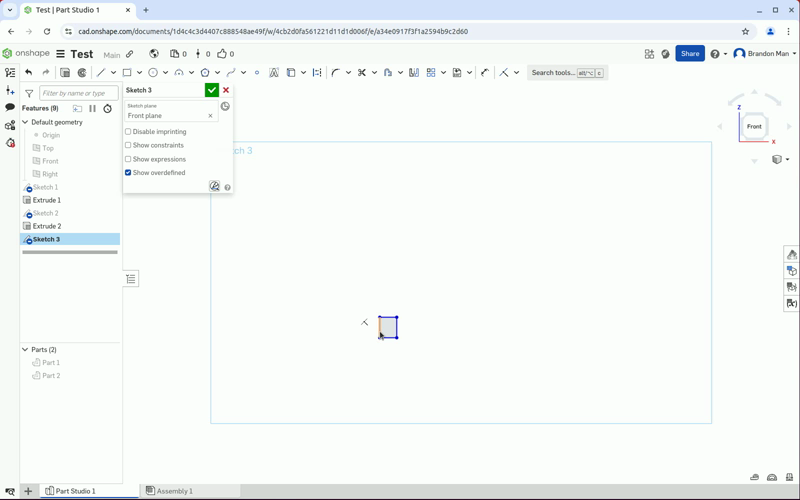
scroll(6)
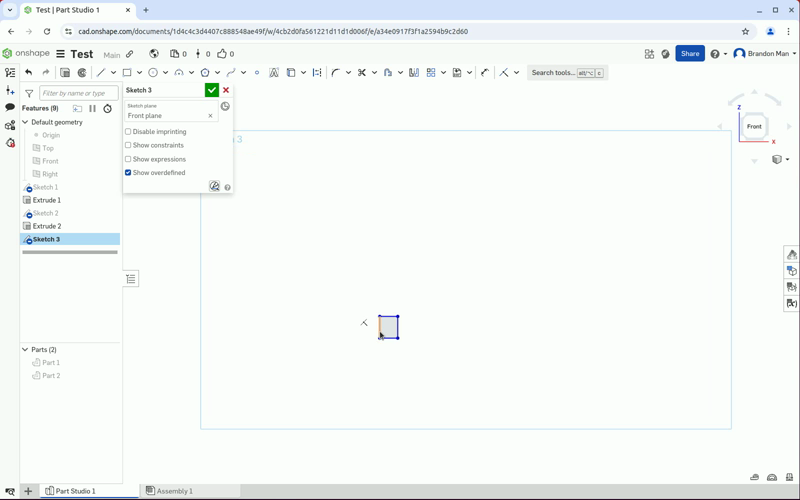
scroll(6)
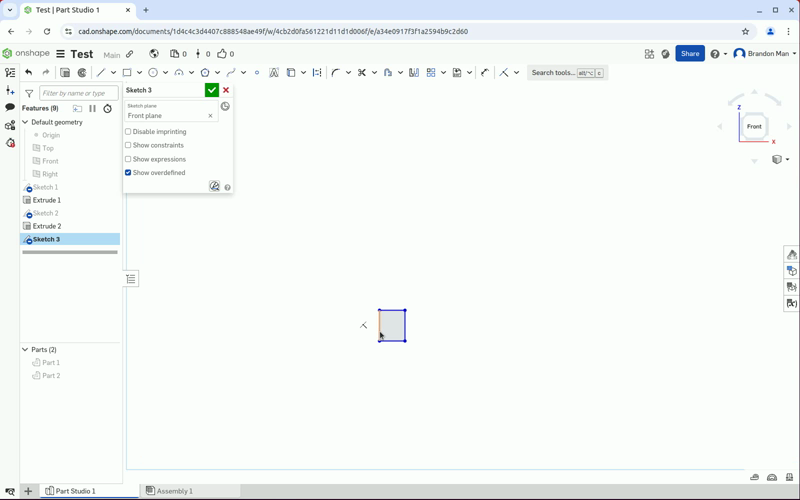
scroll(6)
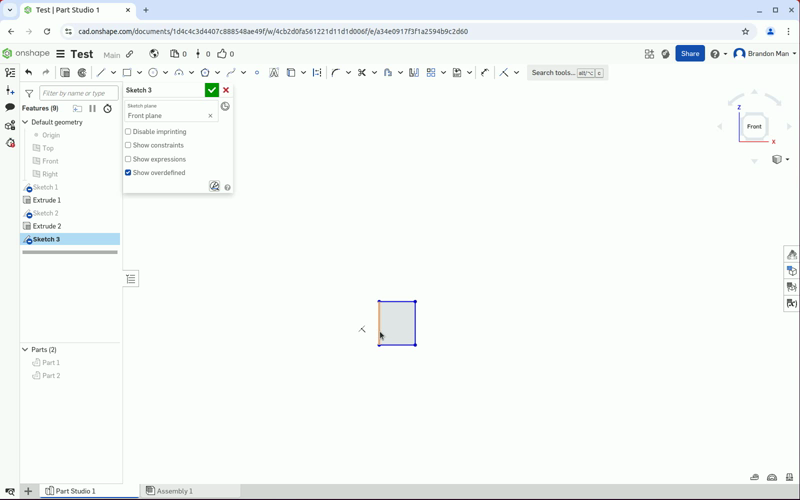
scroll(6)
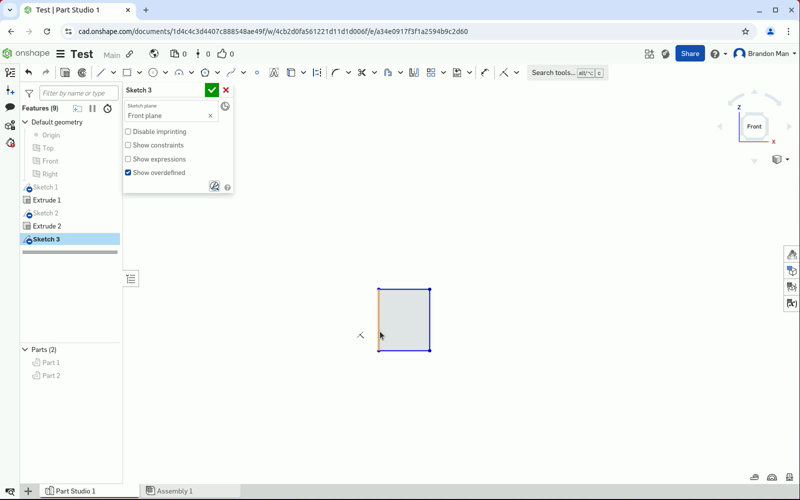
scroll(6)
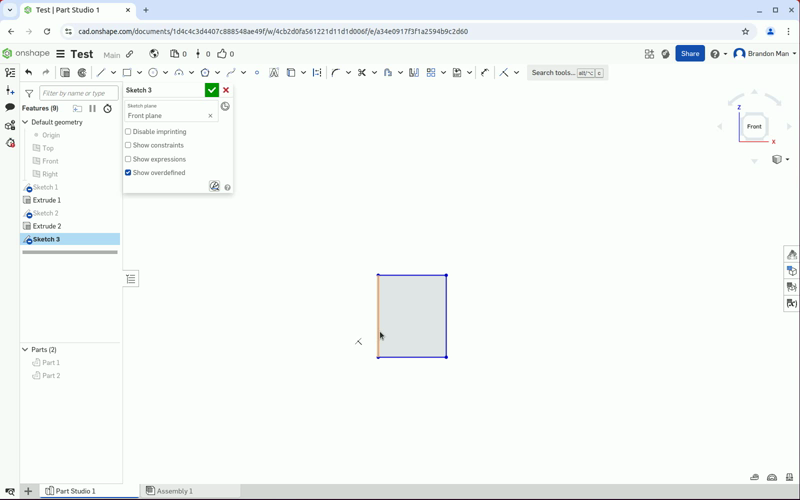
scroll(6)
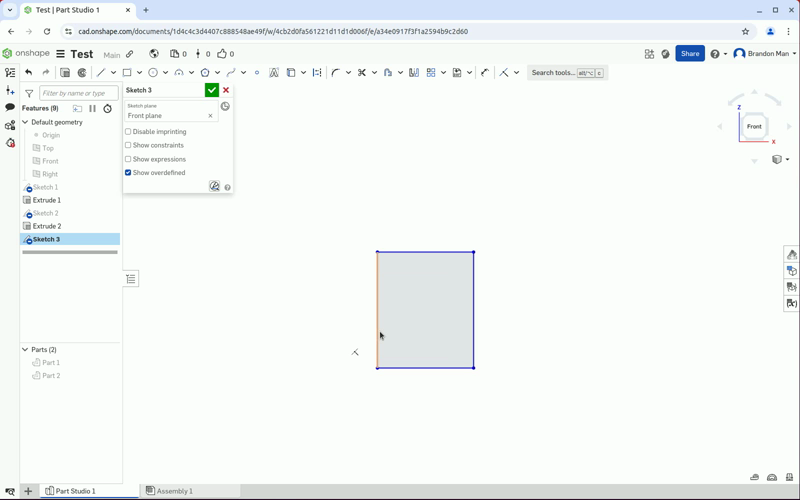
scroll(6)
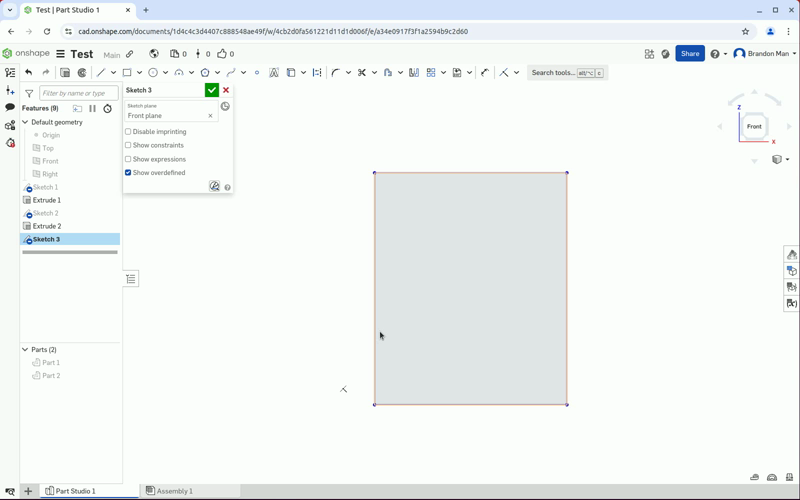
click(380, 331)
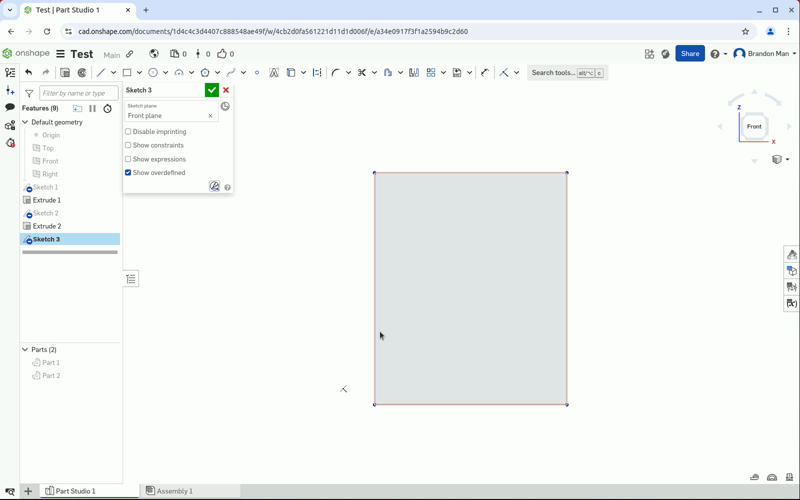
scroll(-6)
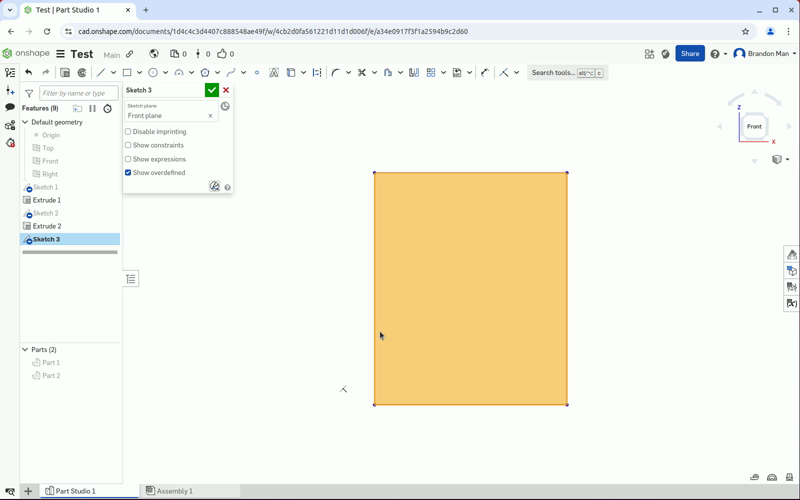
scroll(-6)
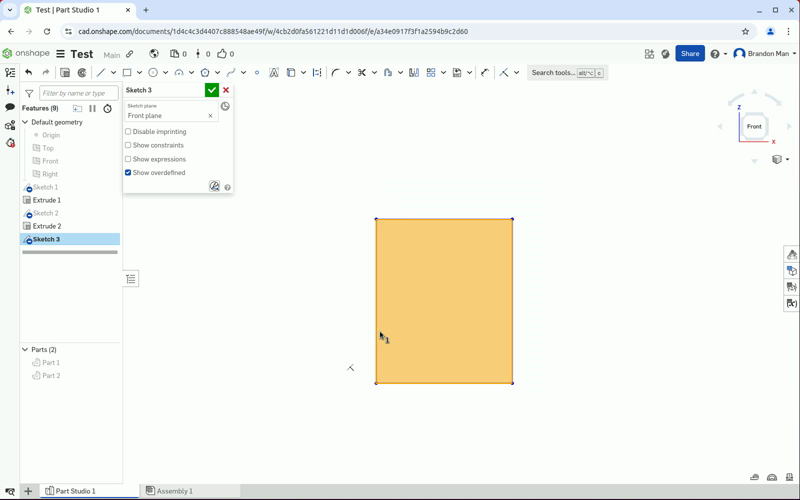
scroll(-6)
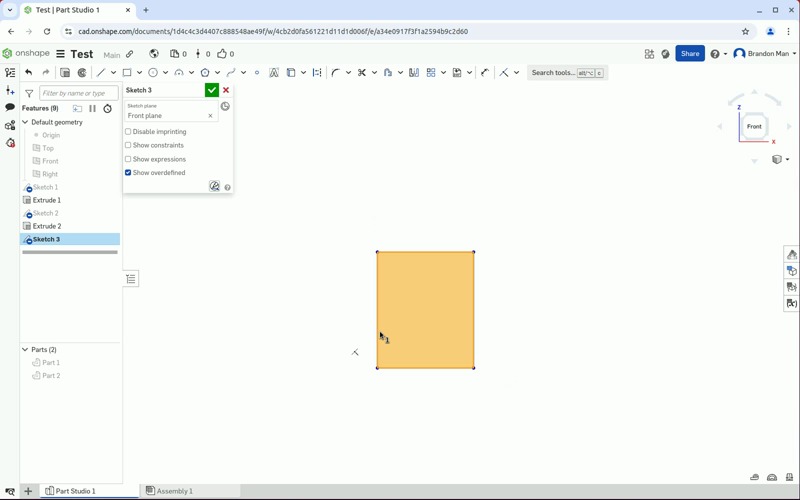
scroll(-6)
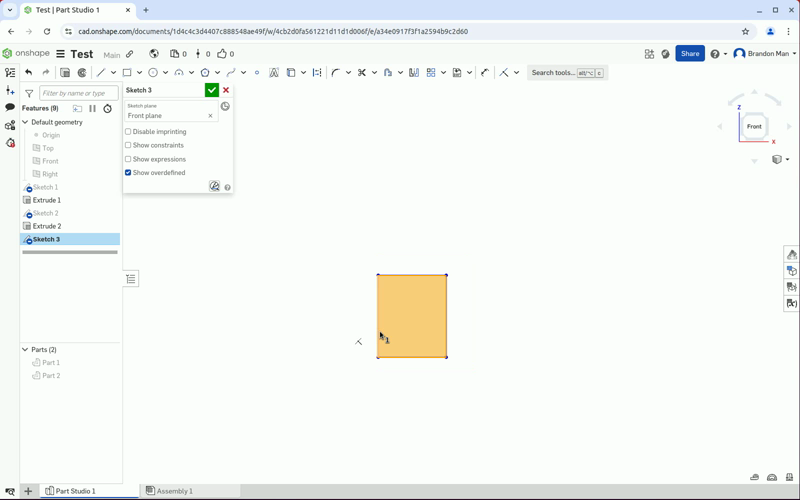
scroll(-6)
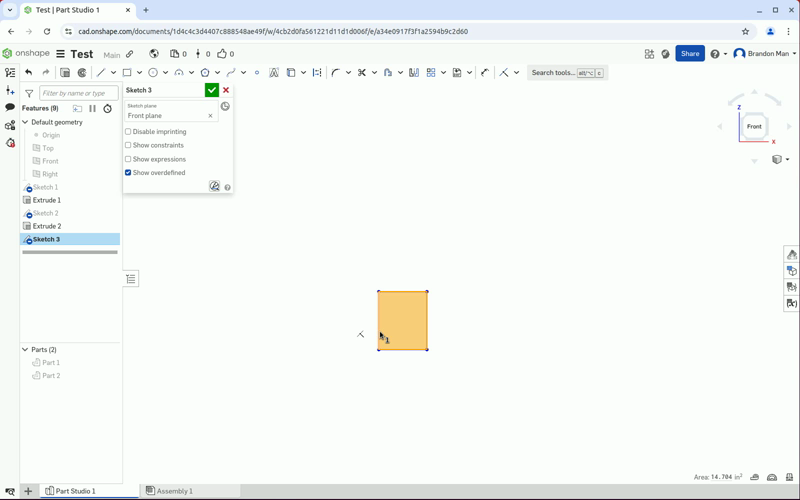
scroll(-6)
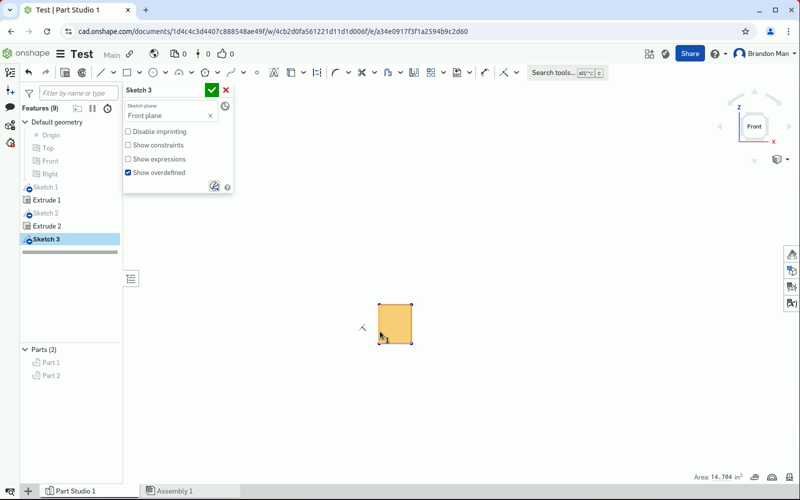
scroll(-6)
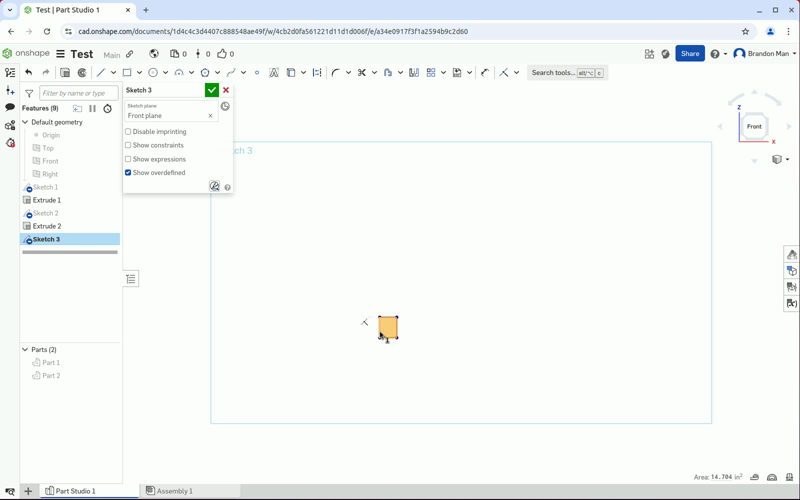
mouse_move(73, 352)
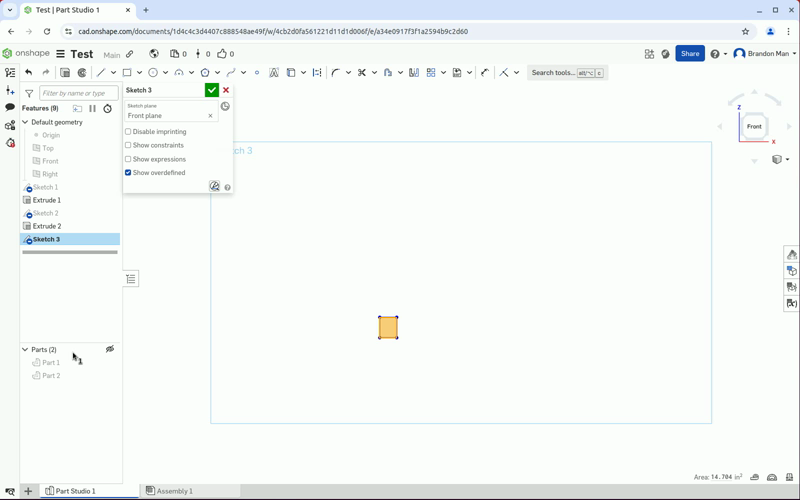
key(shift+y)
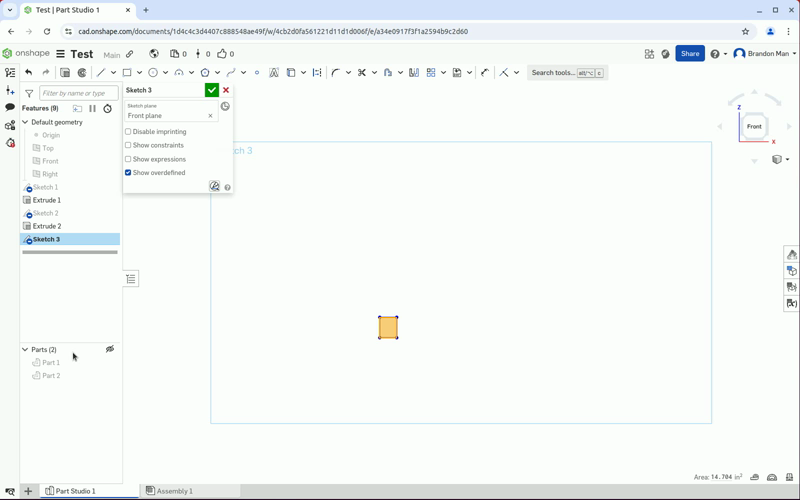
key(shift+e)
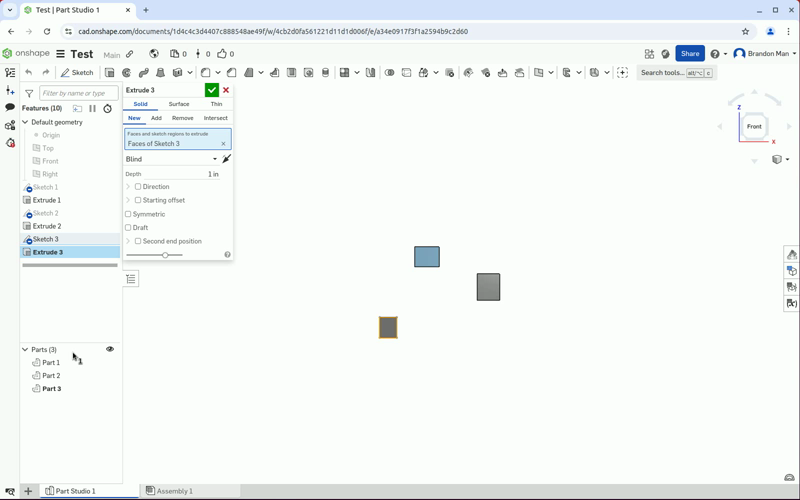
mouse_move(143, 106)
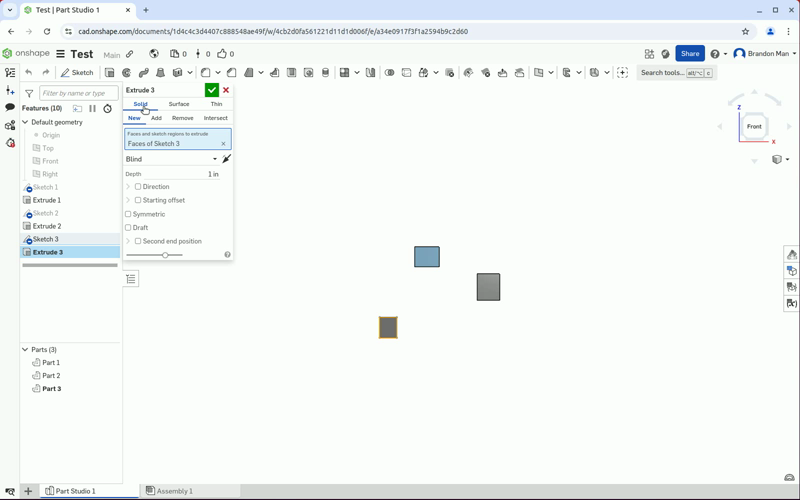
click(143, 106)
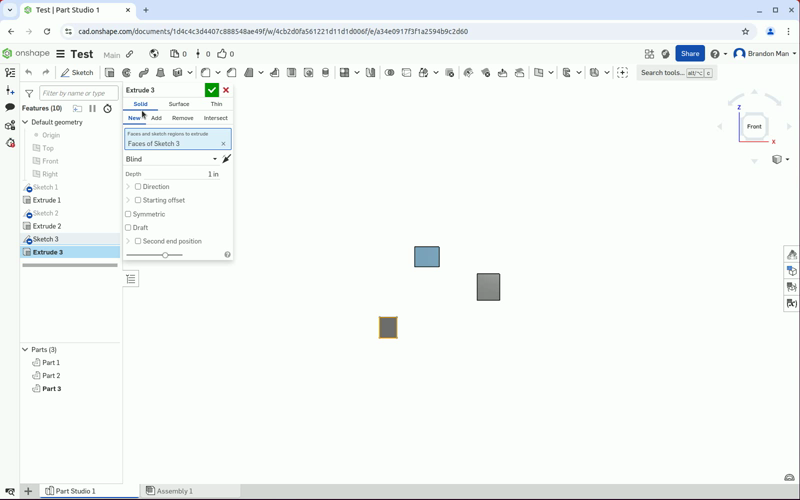
mouse_move(137, 120)
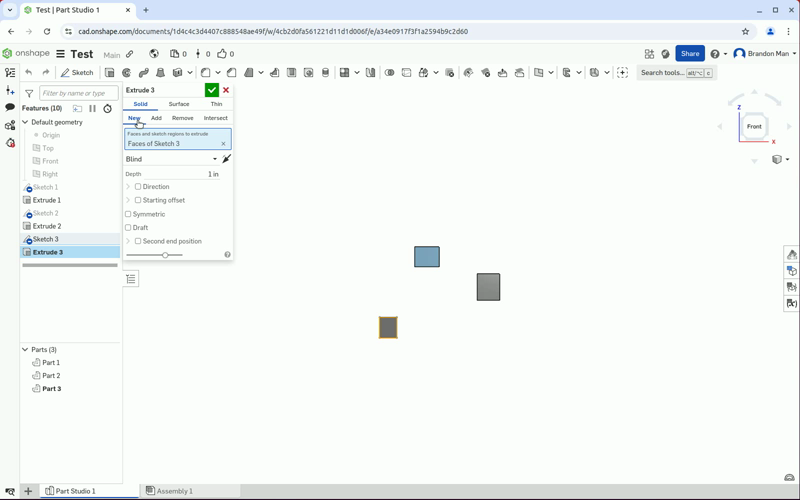
click(137, 120)
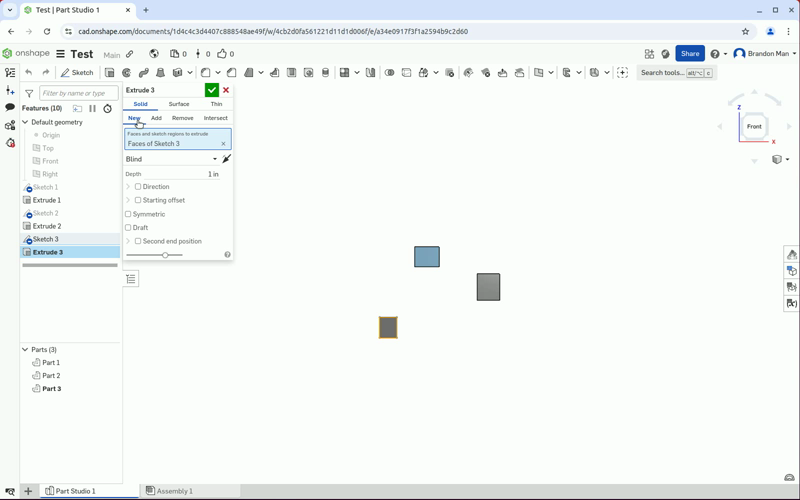
key(tab, 4)
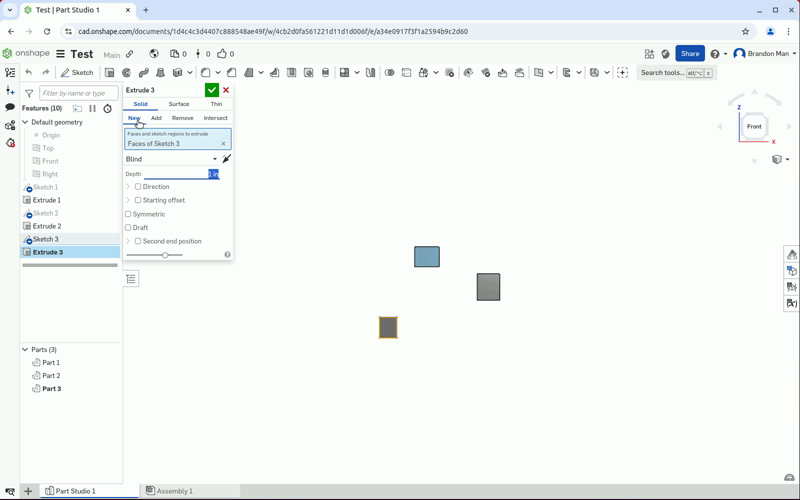
text(2.648)
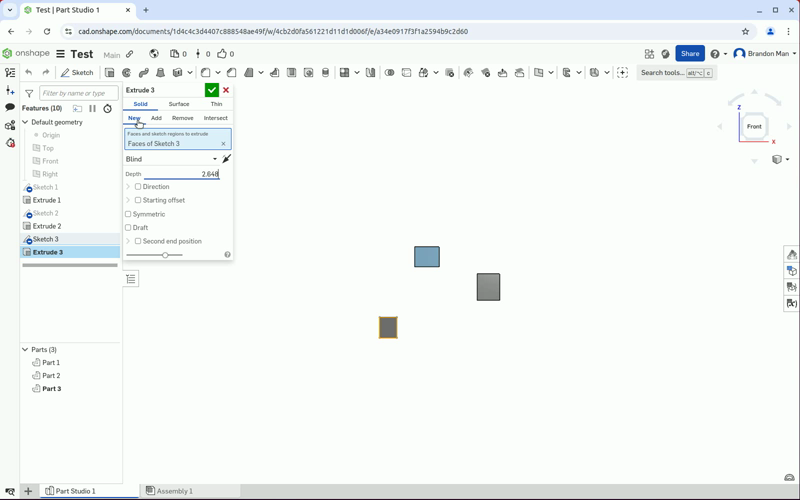
key(enter)
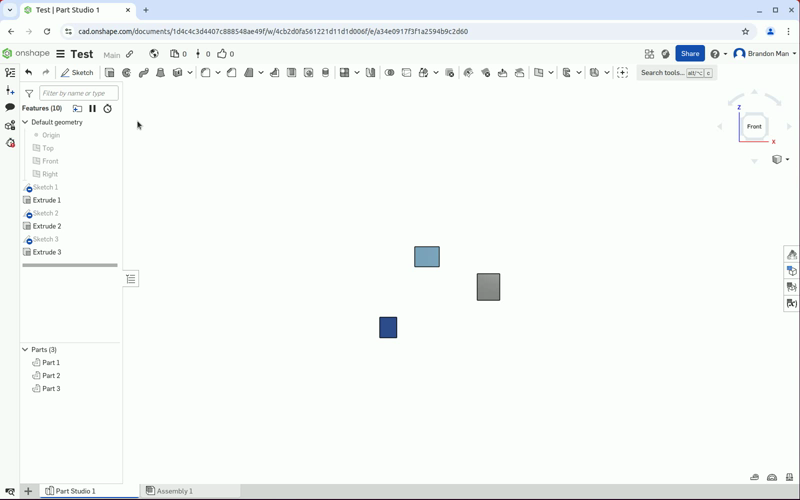
key(shift+h)
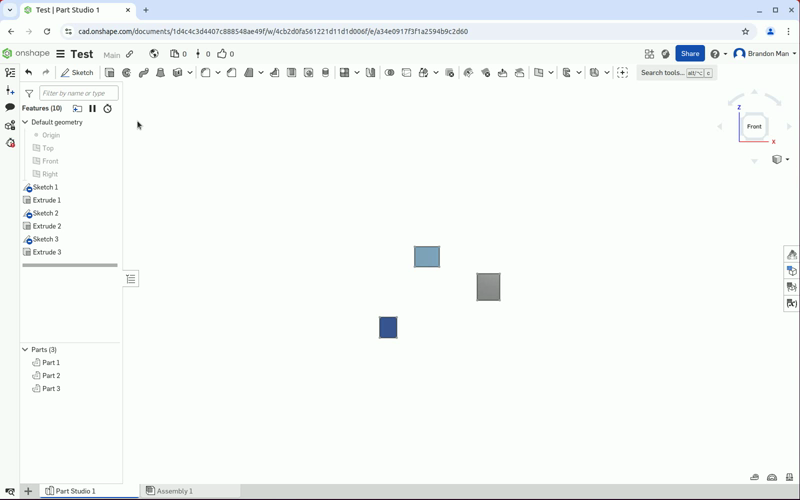
key(shift+h)
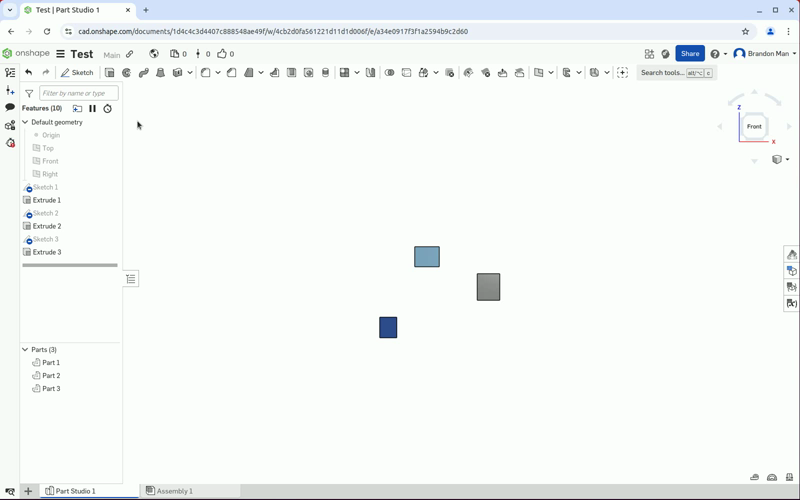
mouse_move(73, 189)
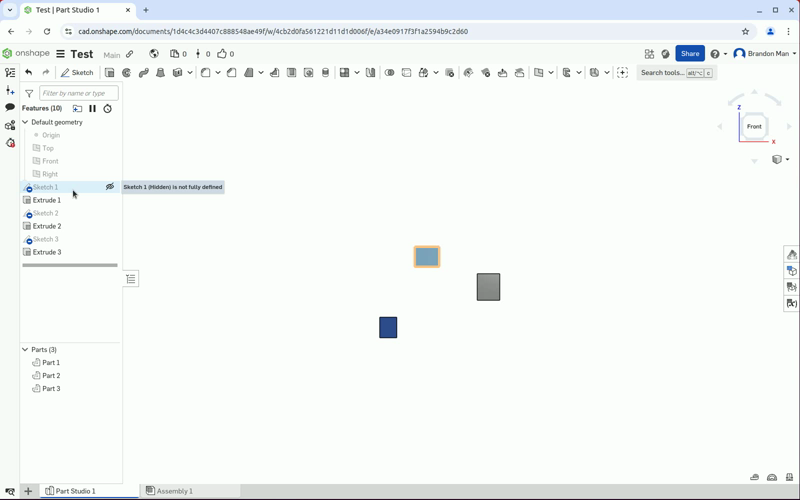
click(73, 189)
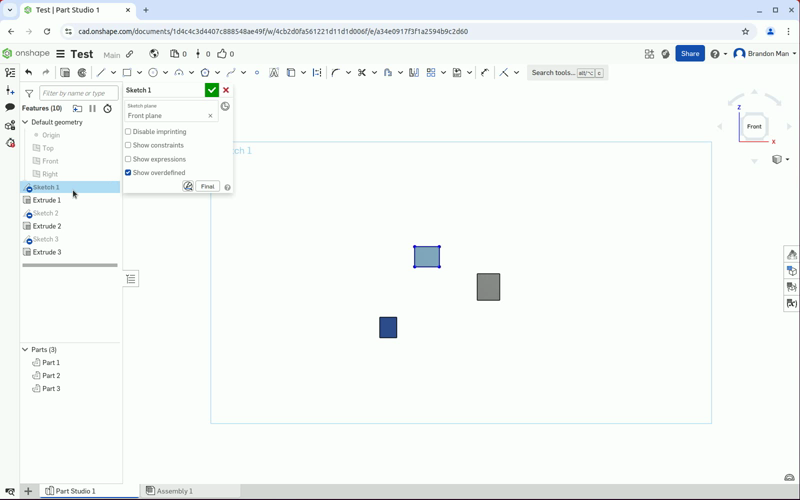
mouse_move(229, 92)
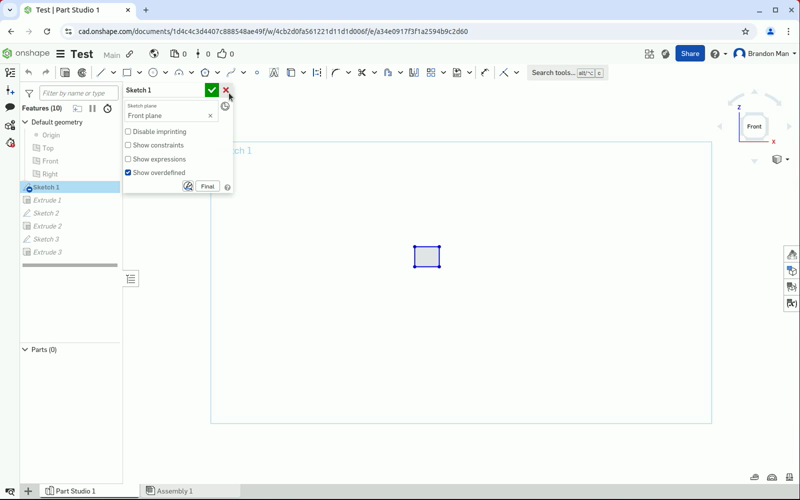
click(229, 92)
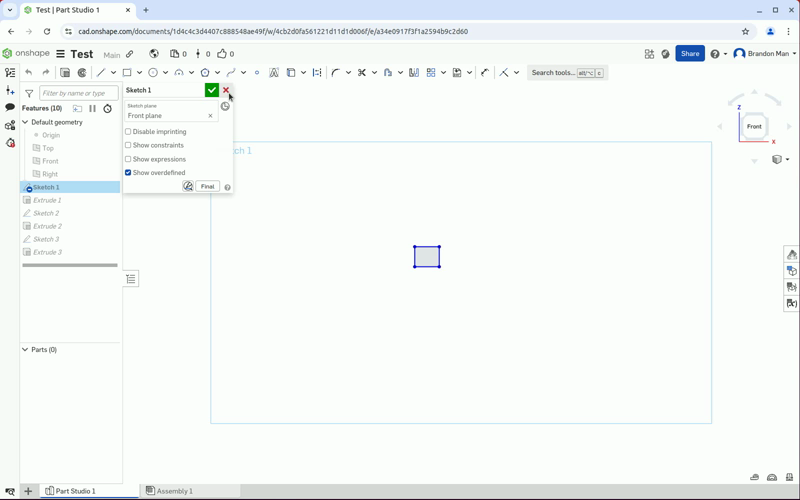
key(shift+s)
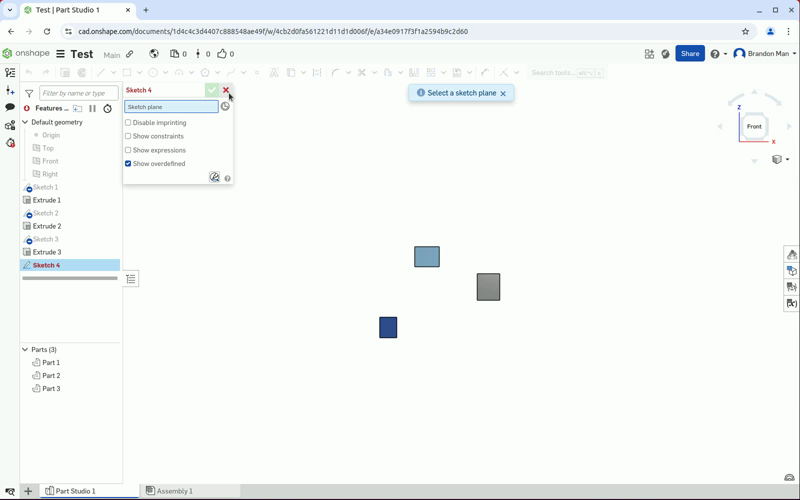
mouse_move(73, 163)
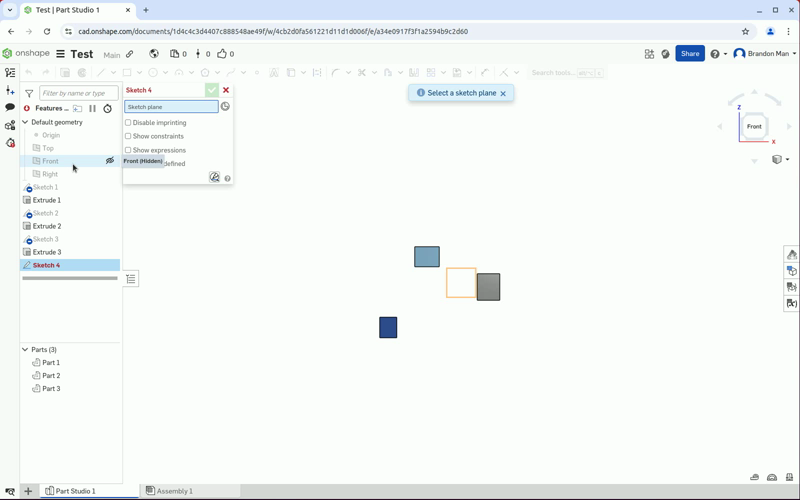
click(73, 163)
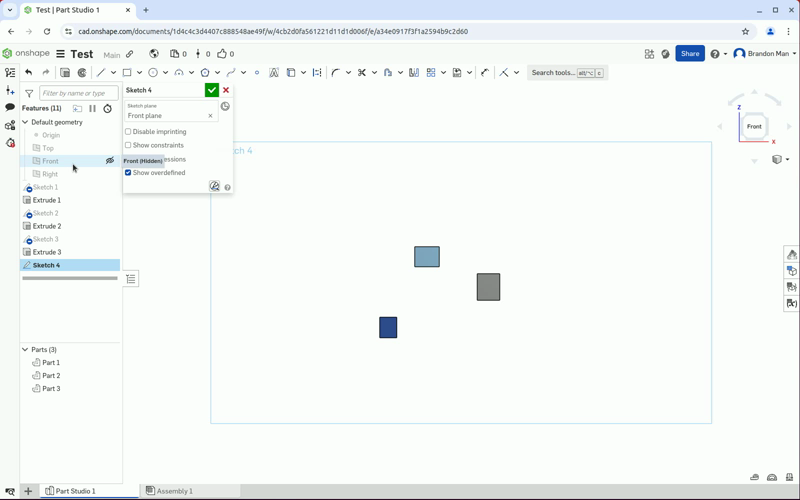
mouse_move(73, 352)
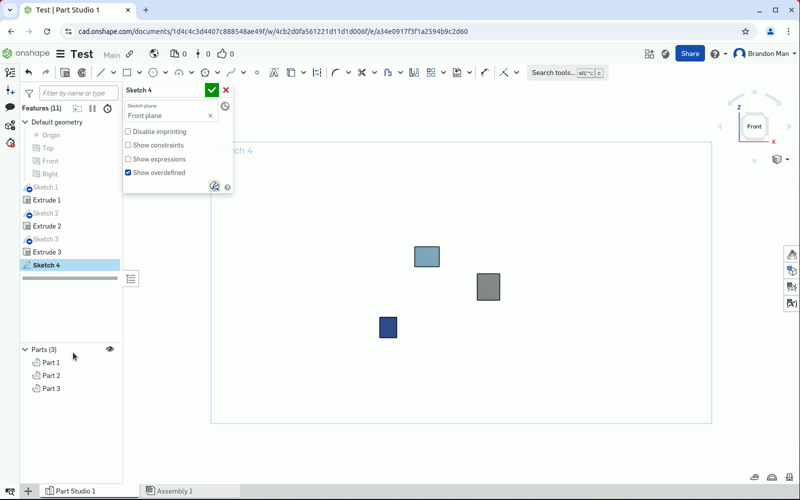
key(y)
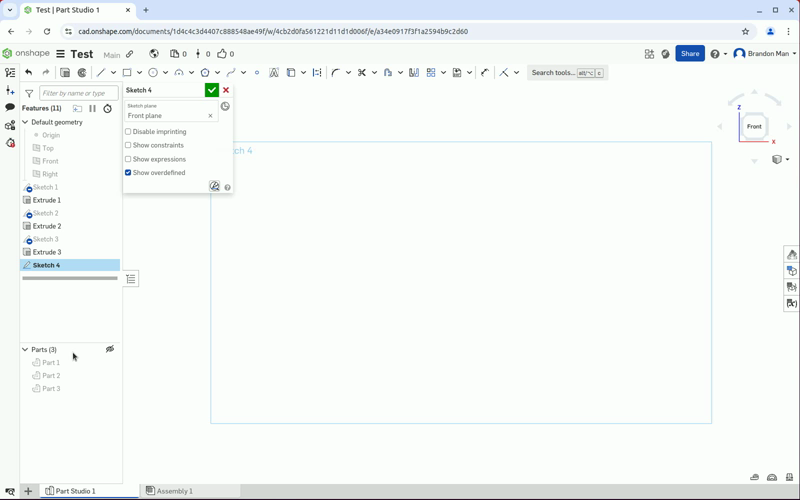
key(c)
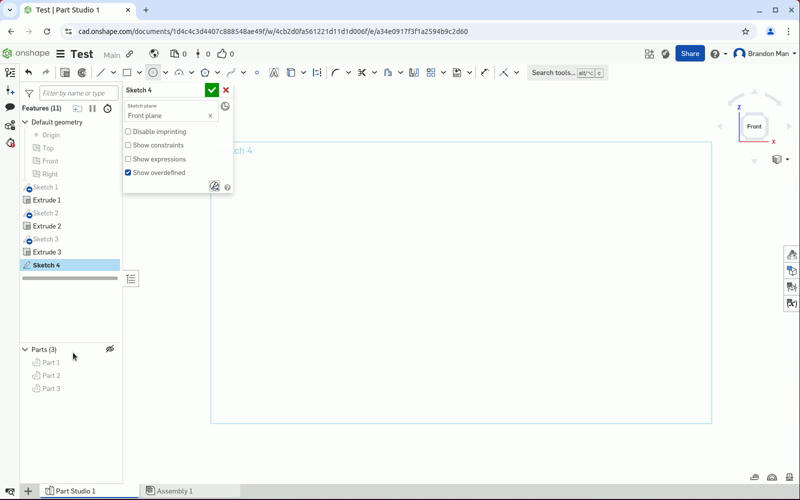
key_down(shift)
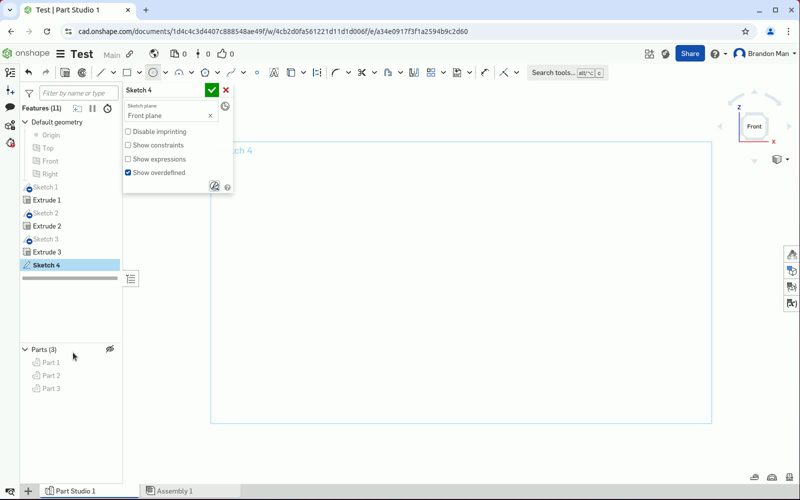
mouse_move(526, 206)
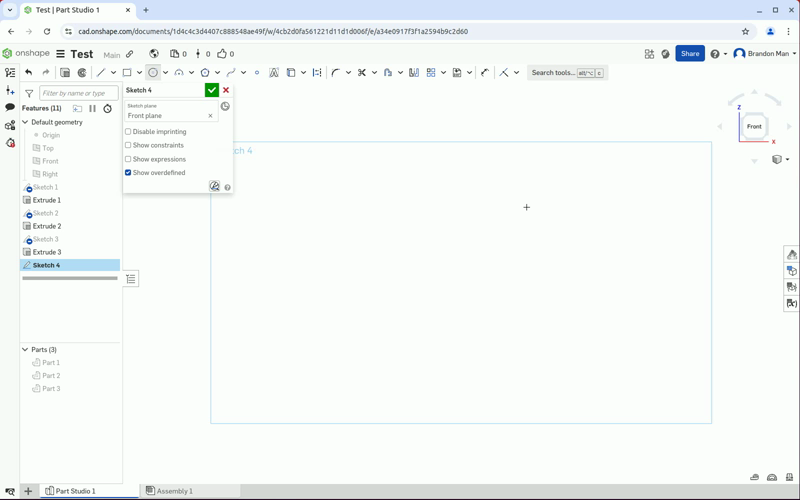
click(526, 206)
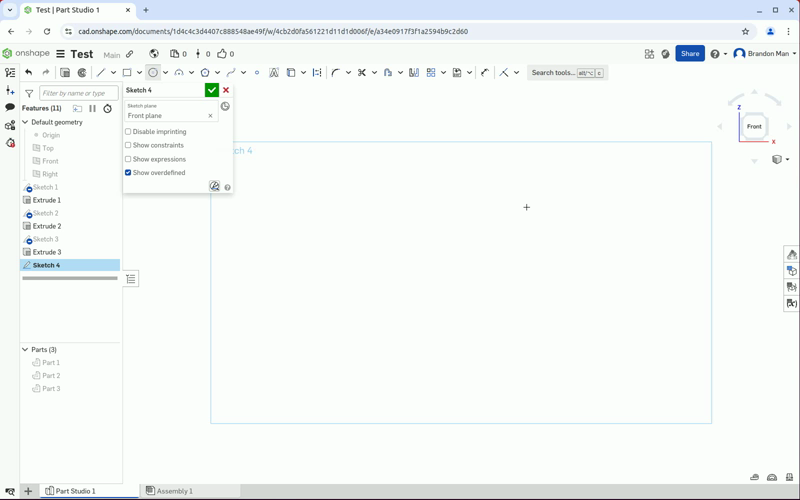
key_up(shift)
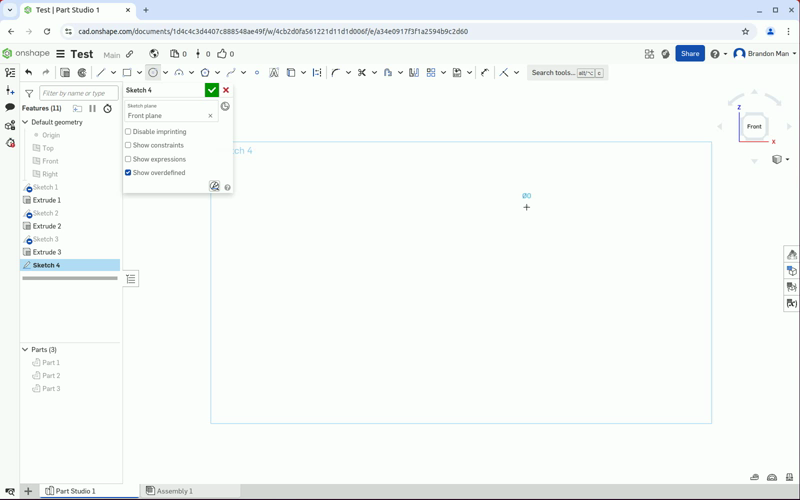
mouse_move(537, 206)
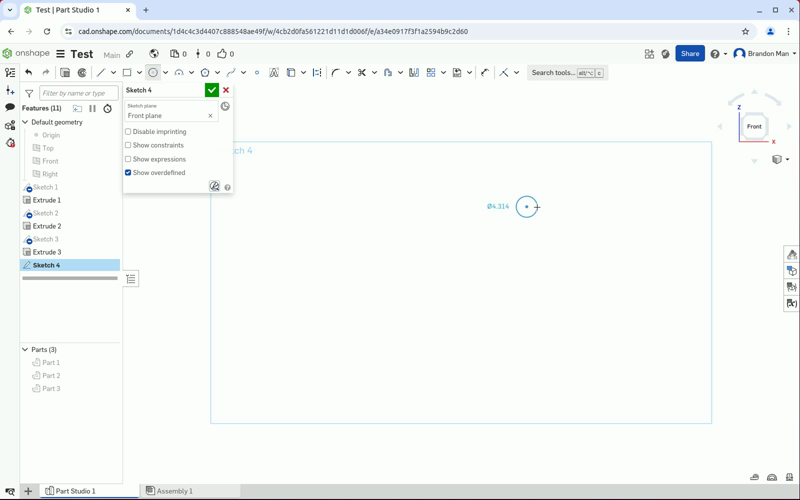
click(537, 206)
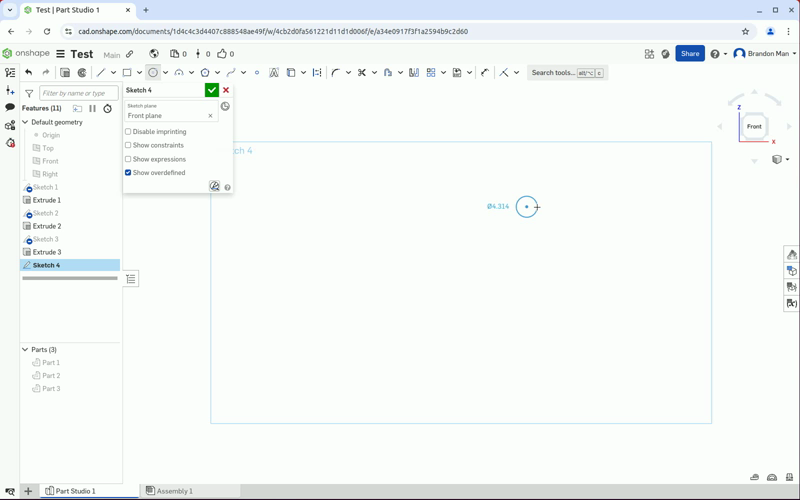
key(esc)
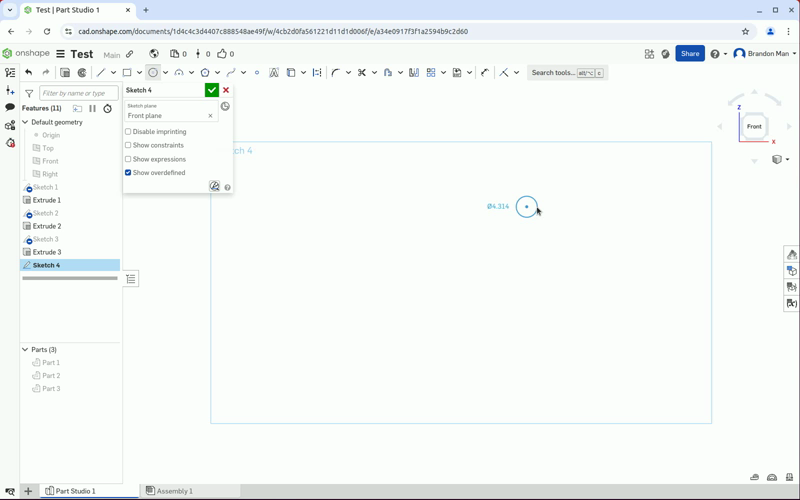
mouse_move(526, 206)
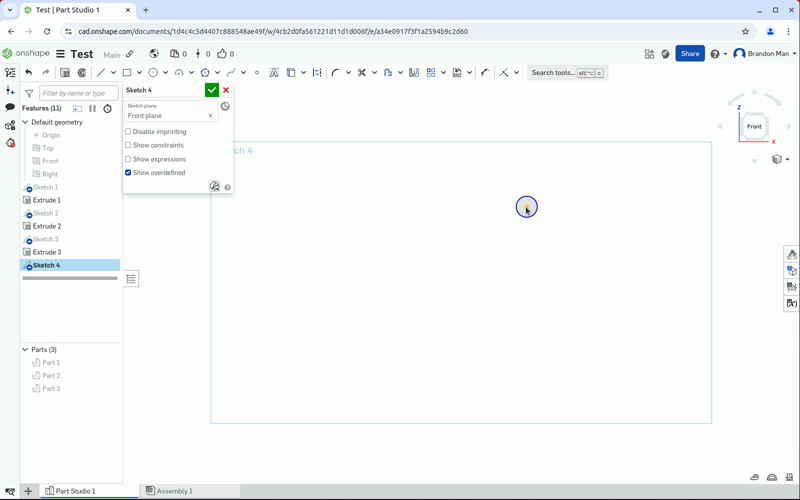
scroll(6)
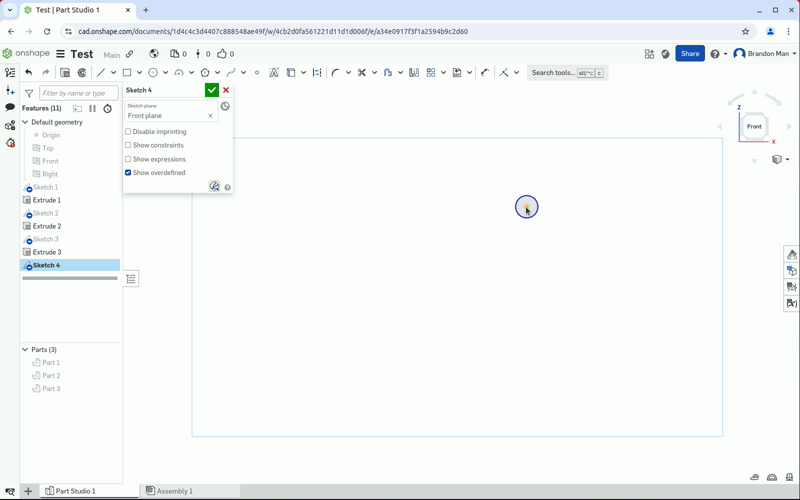
scroll(6)
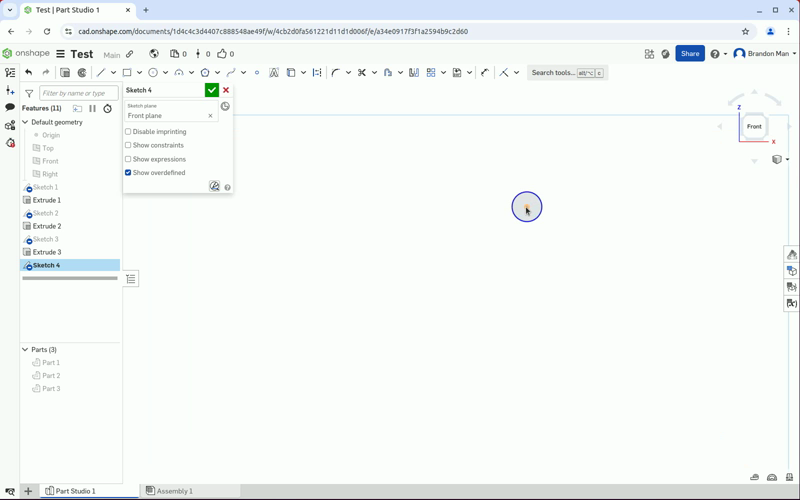
scroll(6)
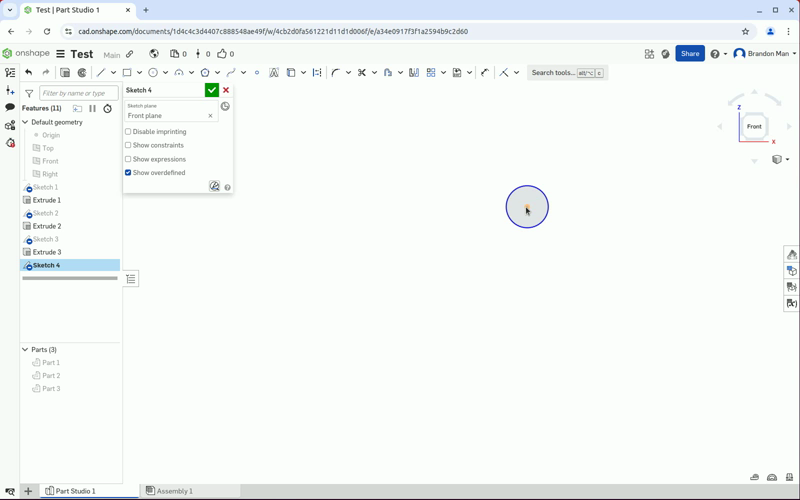
scroll(6)
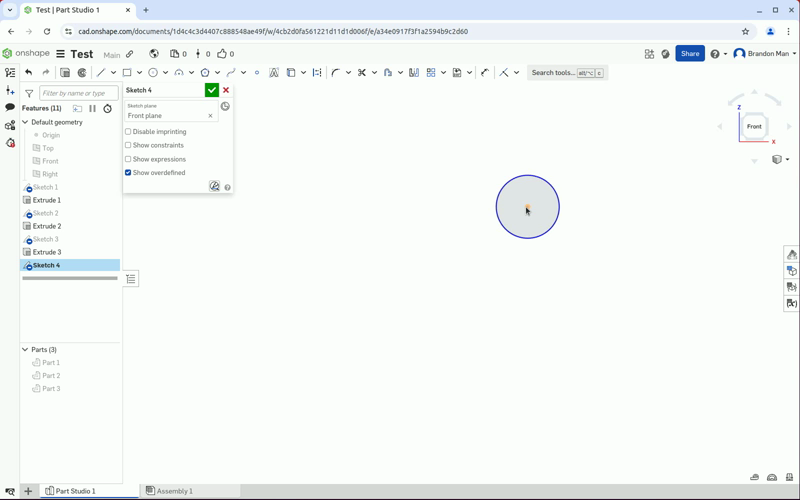
scroll(6)
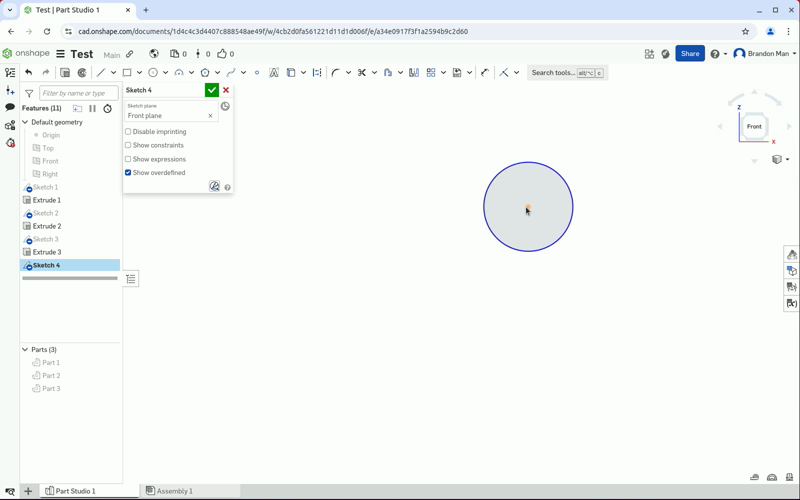
scroll(6)
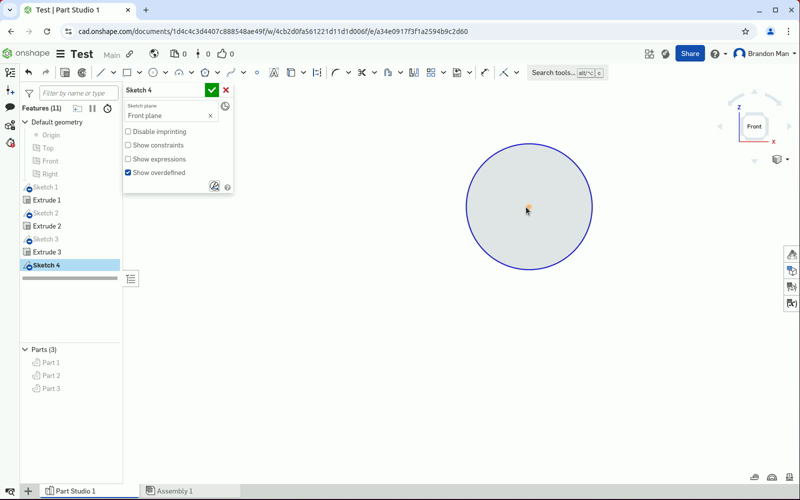
scroll(6)
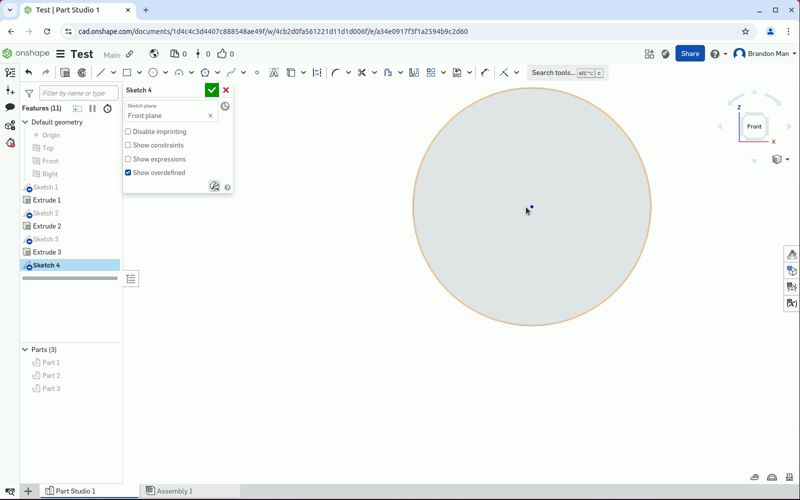
click(526, 206)
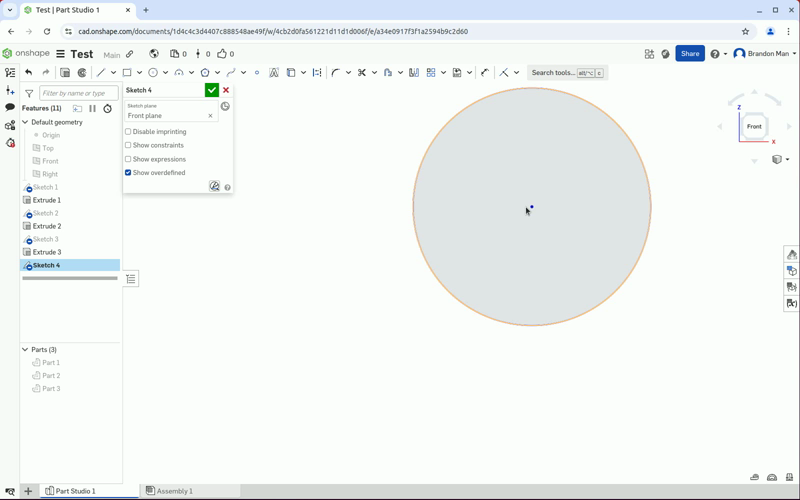
scroll(-6)
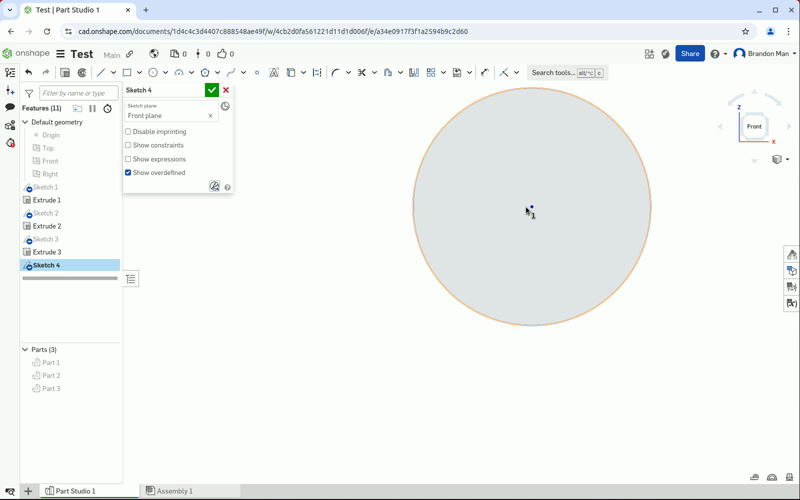
scroll(-6)
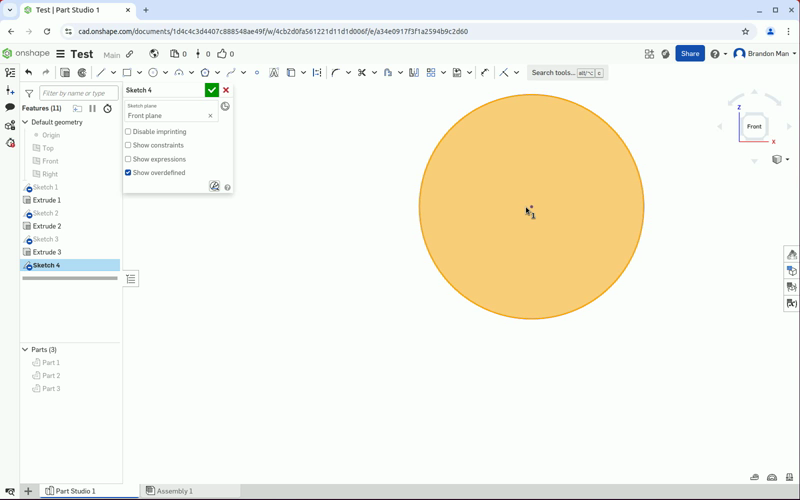
scroll(-6)
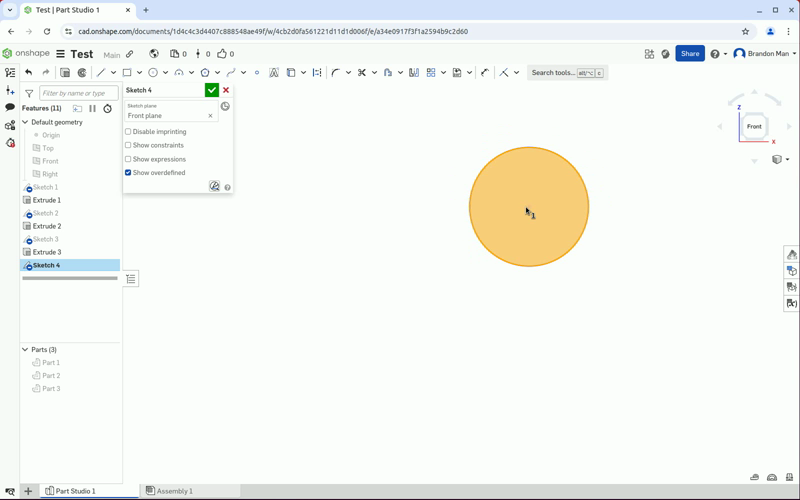
scroll(-6)
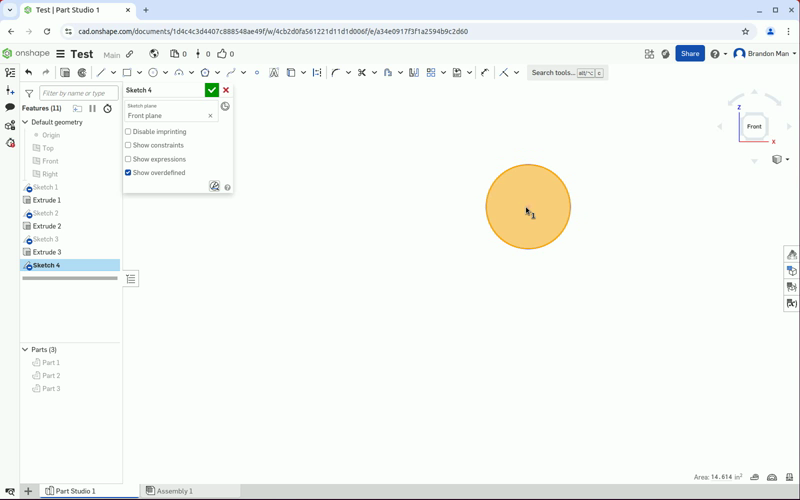
scroll(-6)
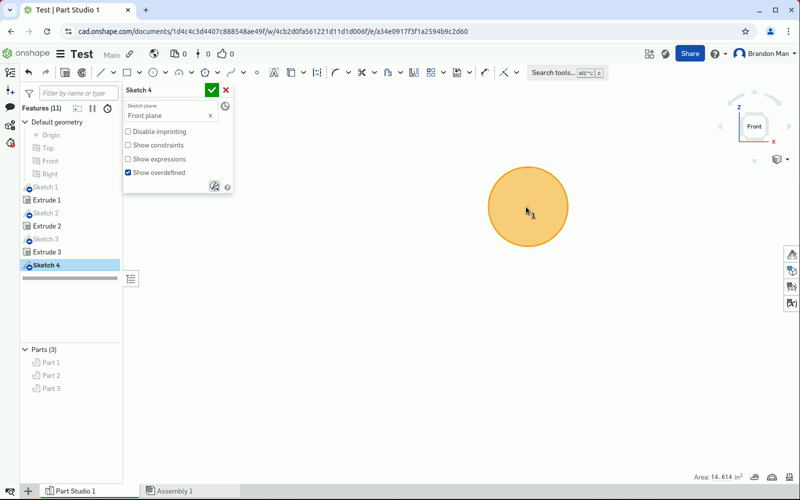
scroll(-6)
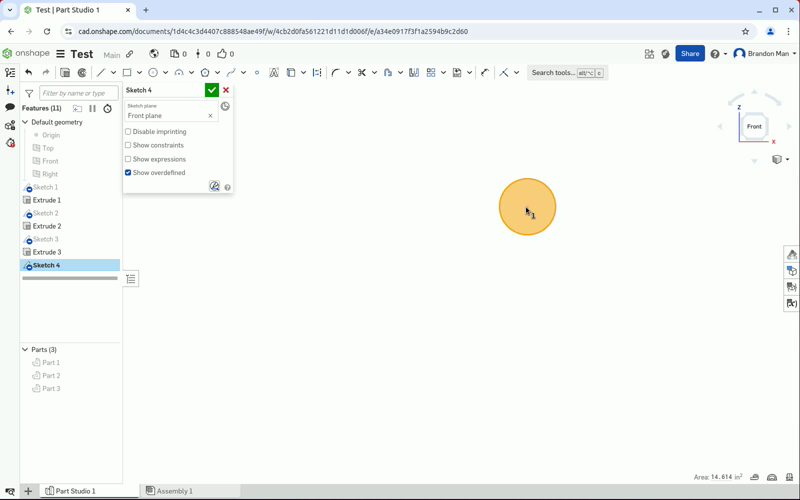
scroll(-6)
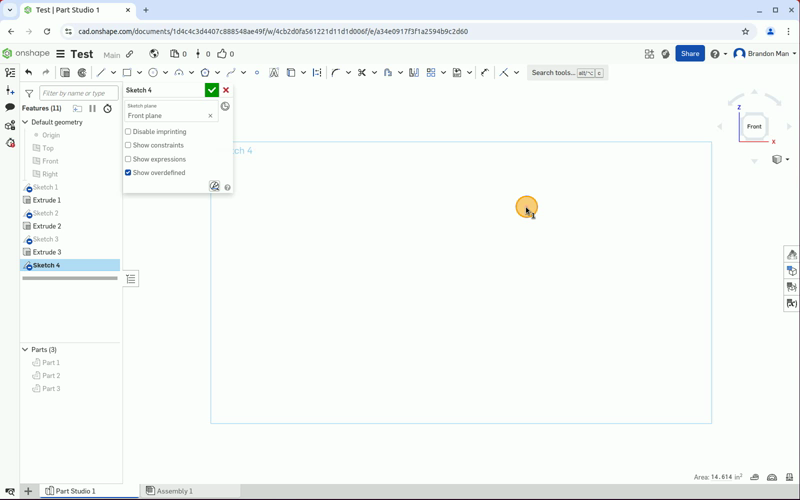
mouse_move(73, 352)
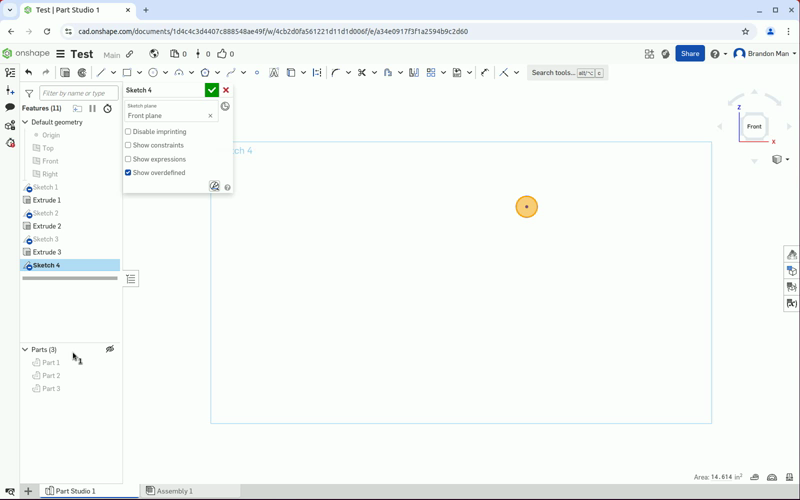
key(shift+y)
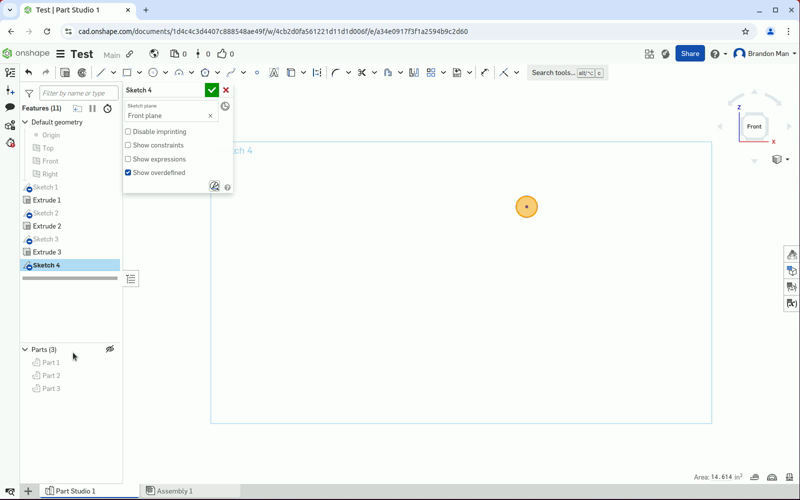
key(shift+e)
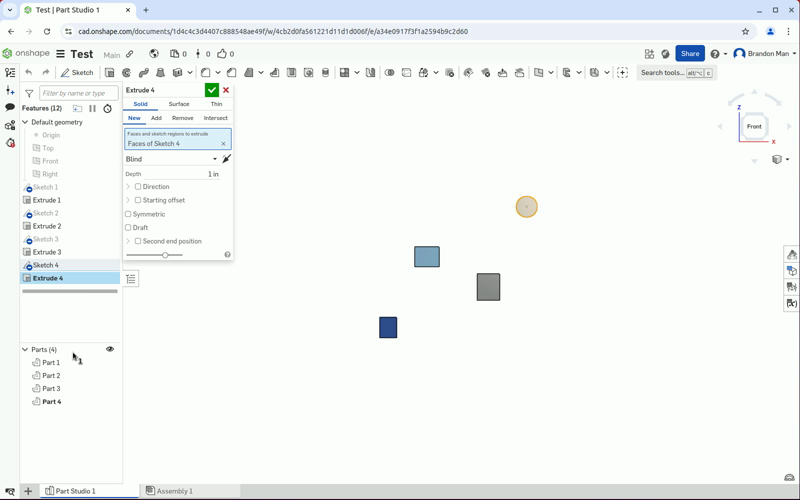
mouse_move(143, 106)
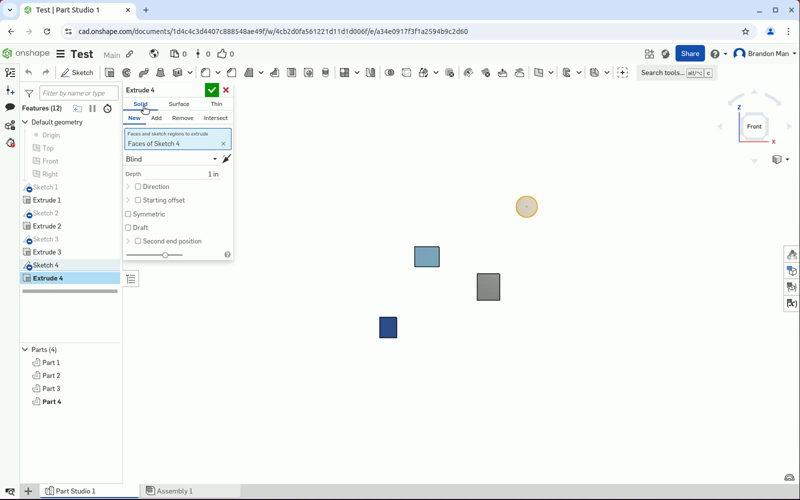
click(143, 106)
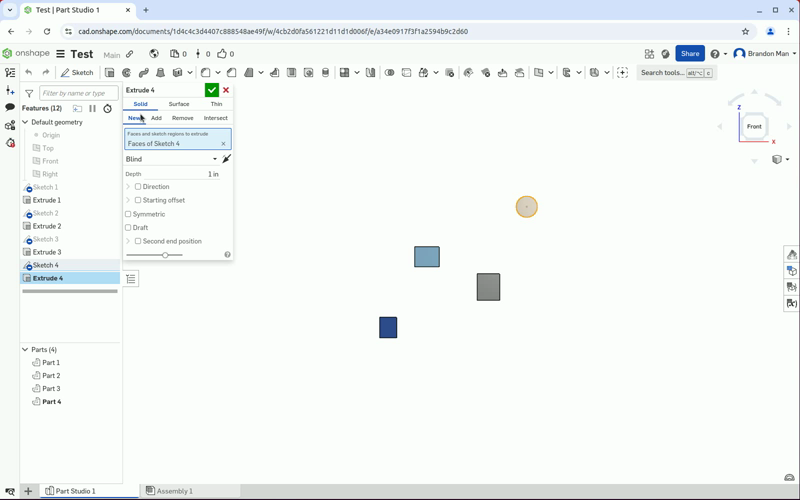
mouse_move(137, 120)
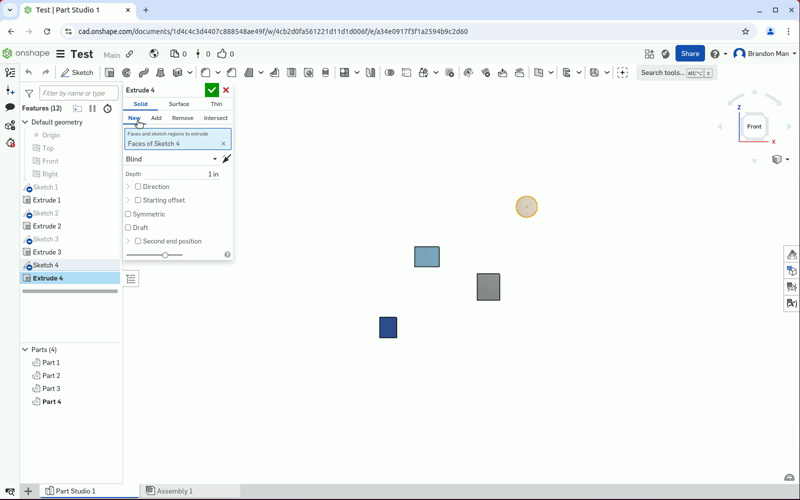
click(137, 120)
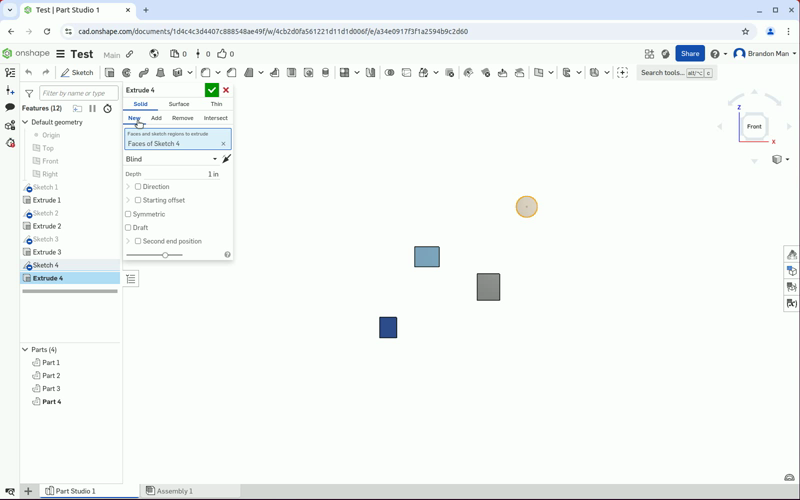
key(tab, 4)
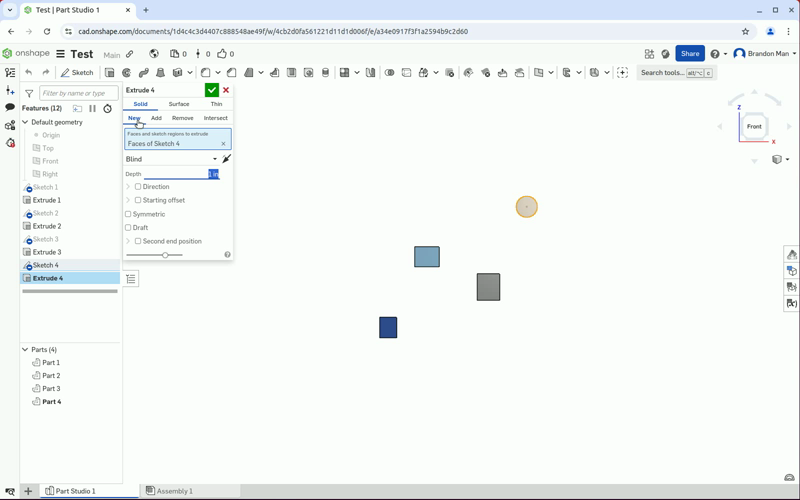
text(2.648)
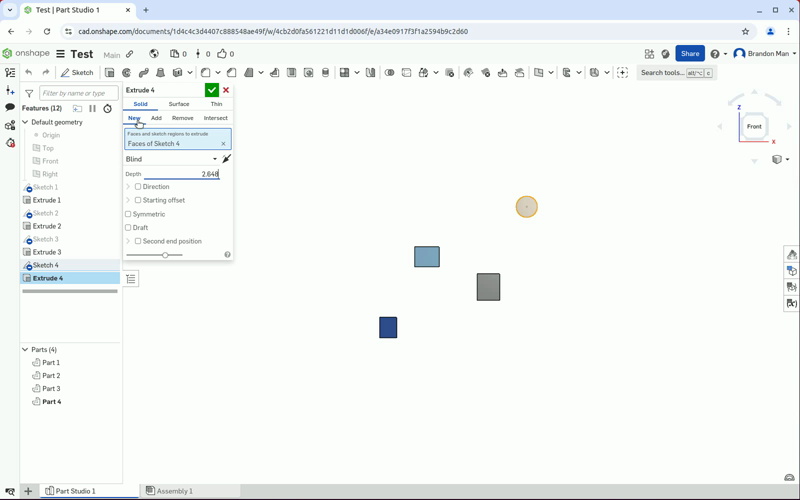
key(enter)
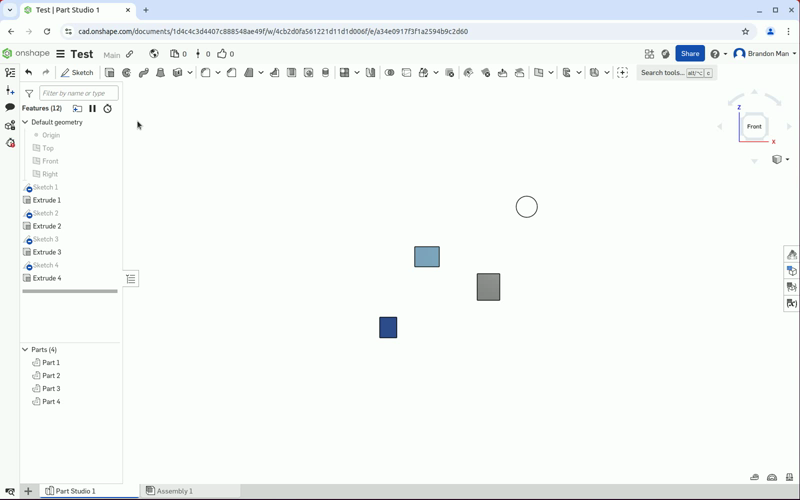
key(shift+h)
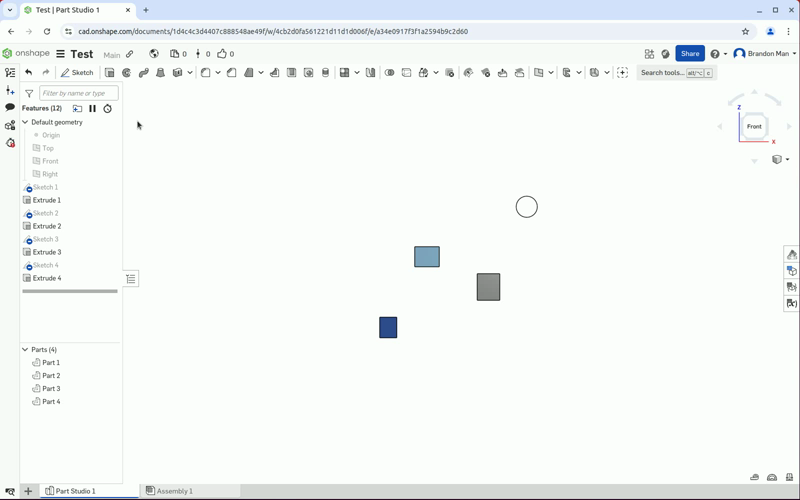
key(shift+h)
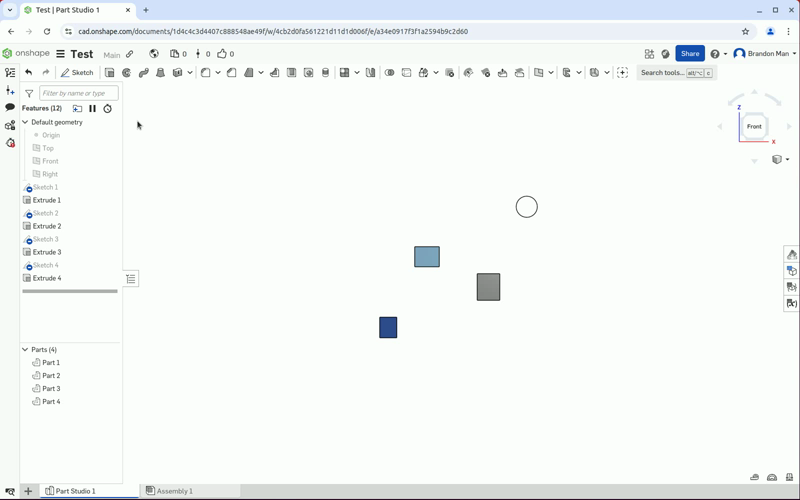
mouse_move(73, 189)
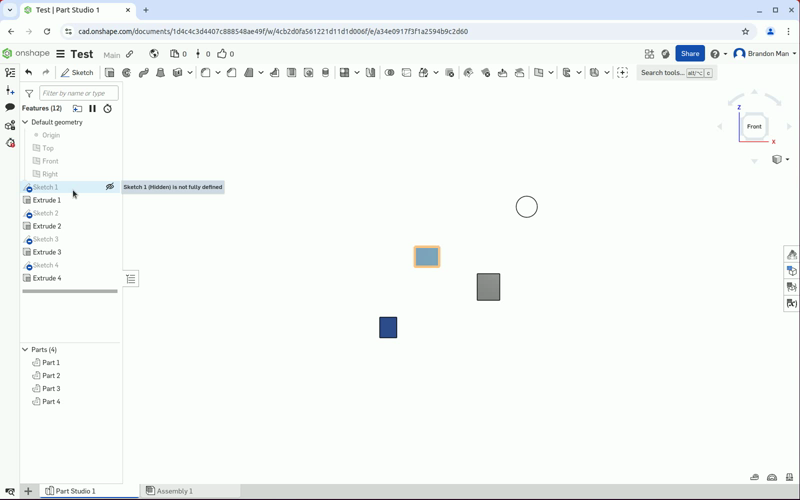
click(73, 189)
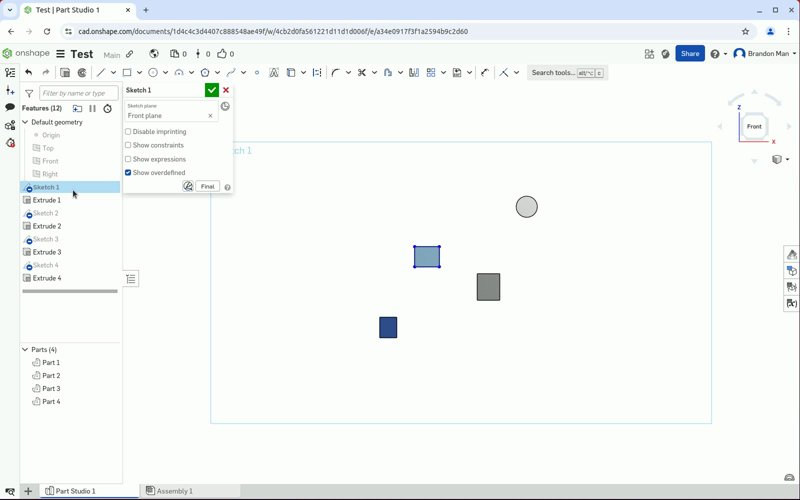
mouse_move(229, 92)
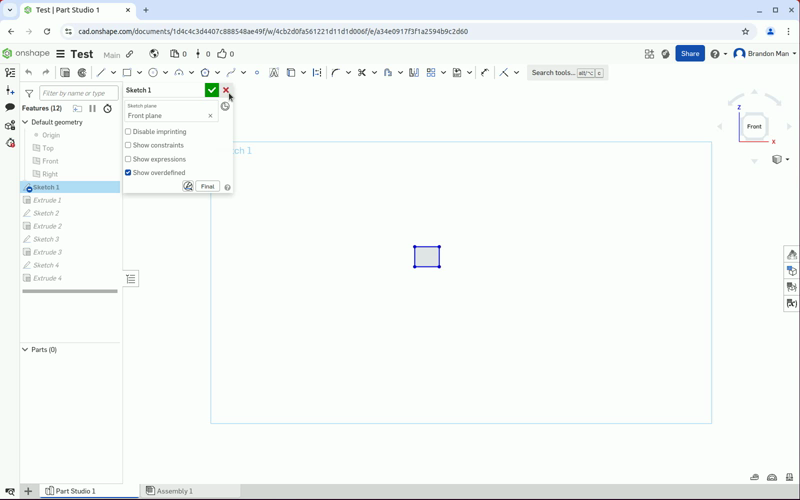
click(229, 92)
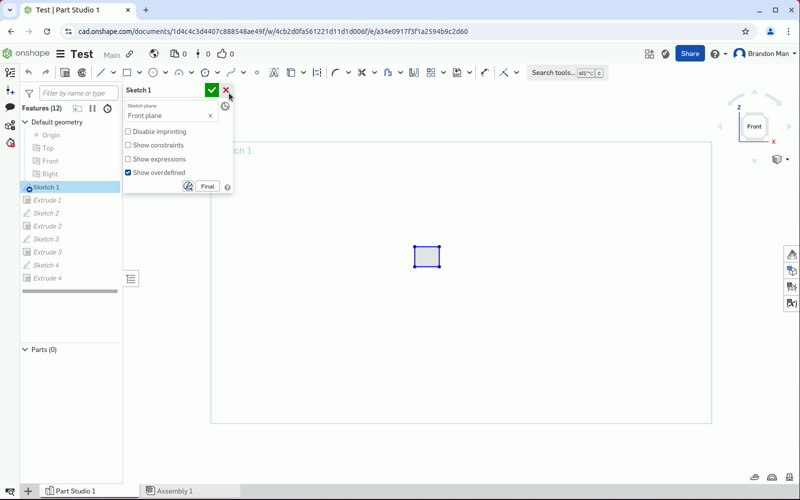
key(shift+s)
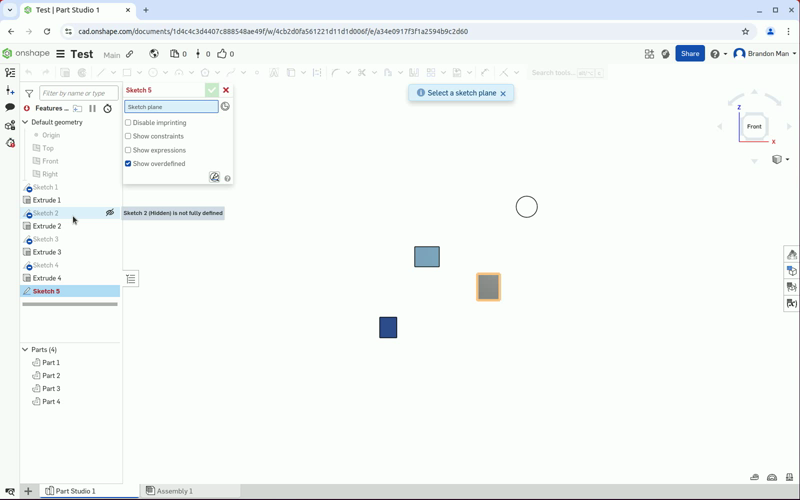
scroll(3)
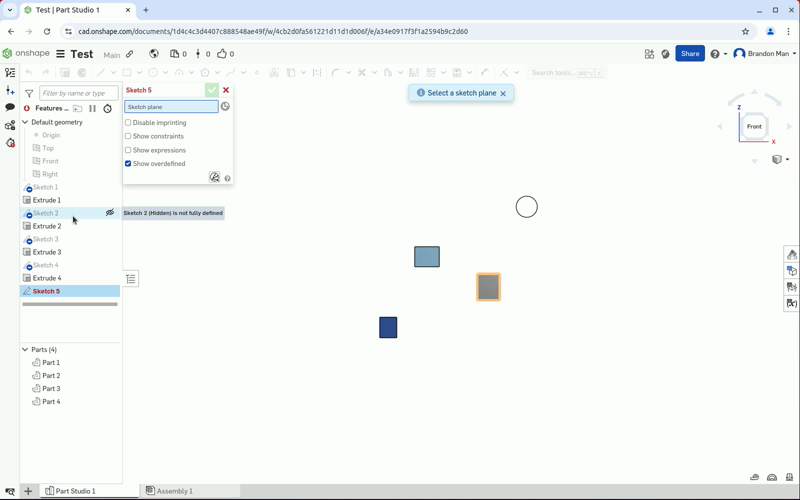
mouse_move(73, 163)
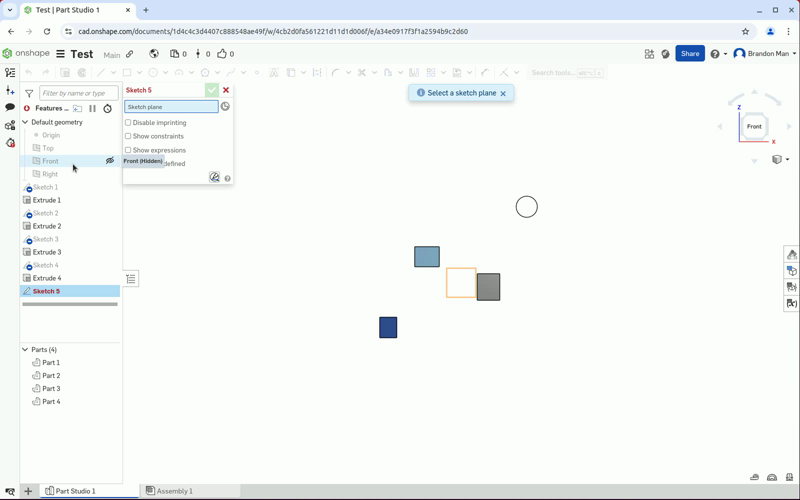
click(73, 163)
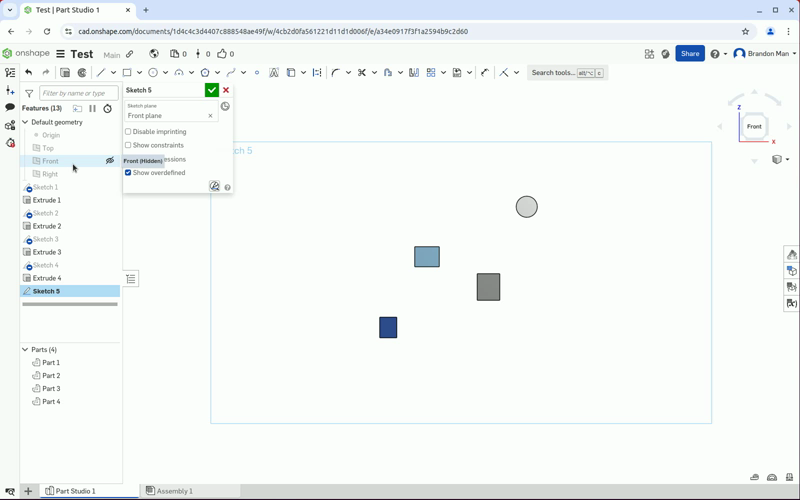
mouse_move(73, 352)
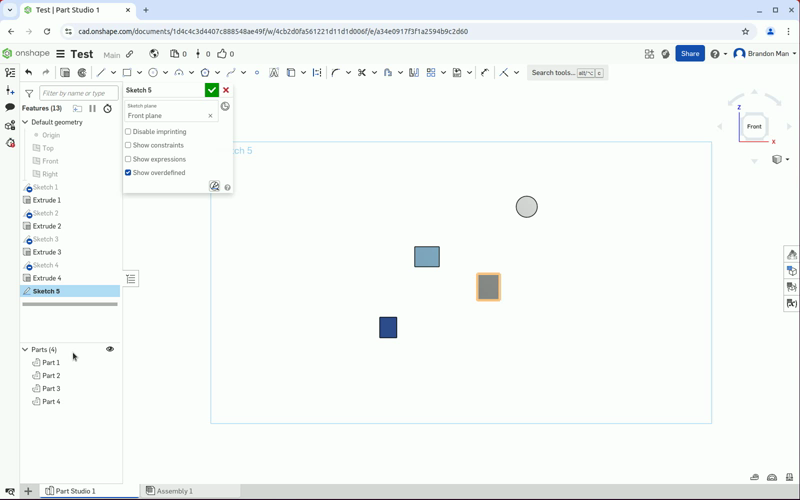
key(y)
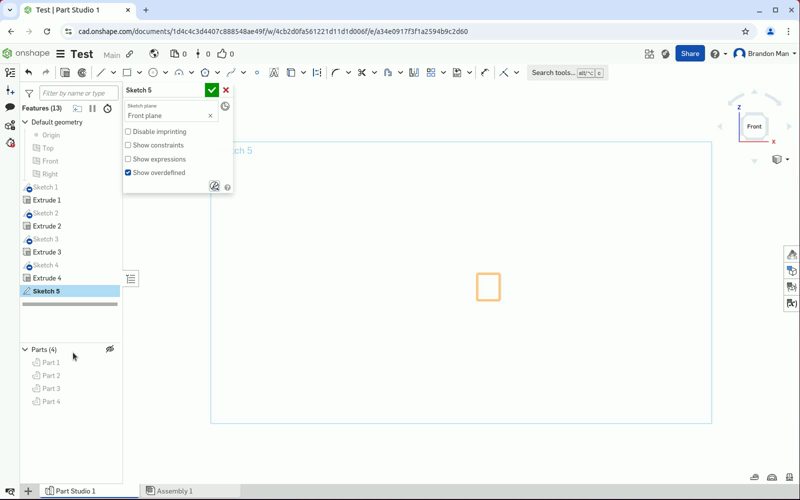
key(c)
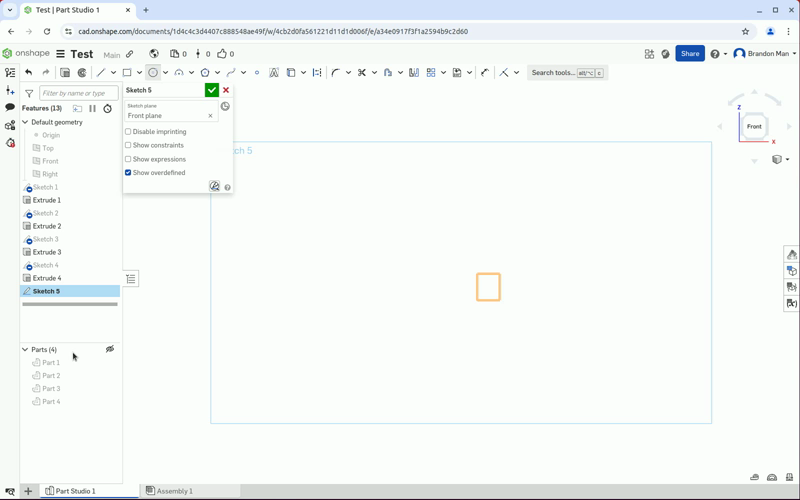
key_down(shift)
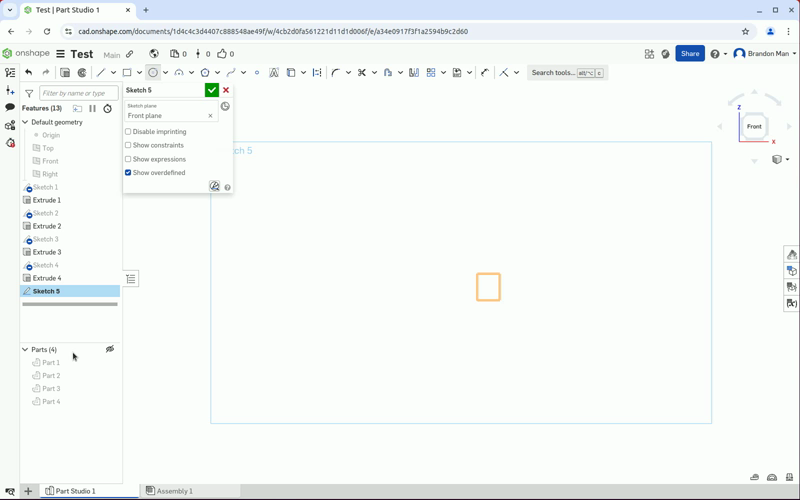
mouse_move(358, 287)
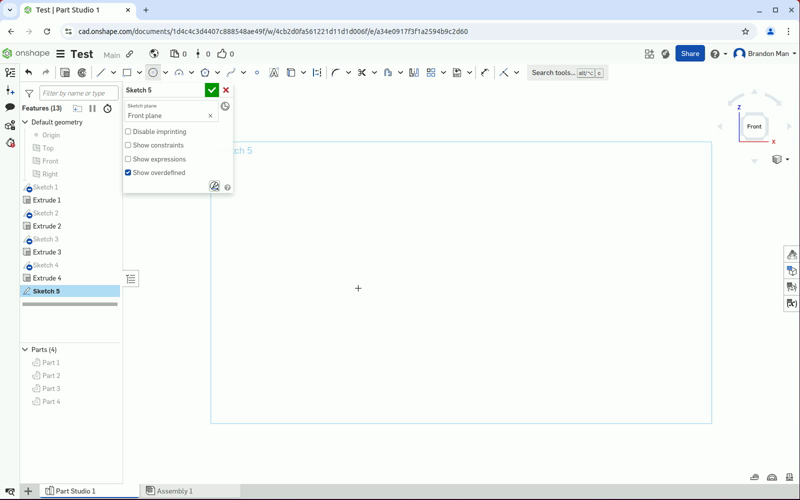
click(358, 287)
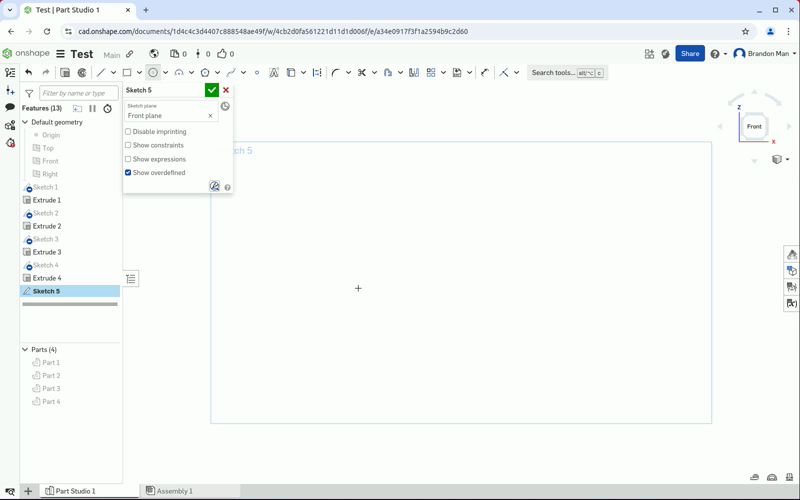
key_up(shift)
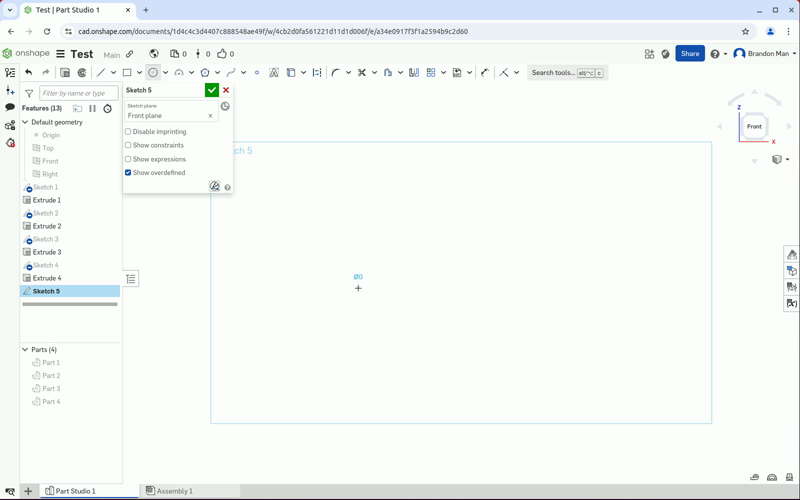
mouse_move(368, 287)
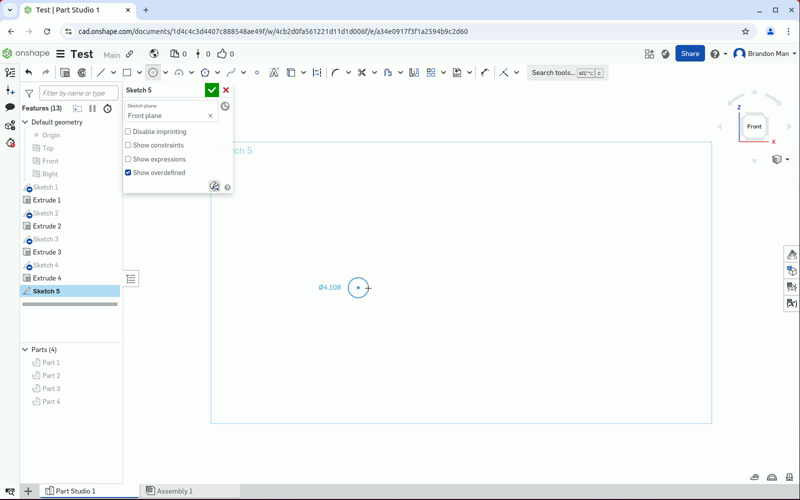
click(368, 287)
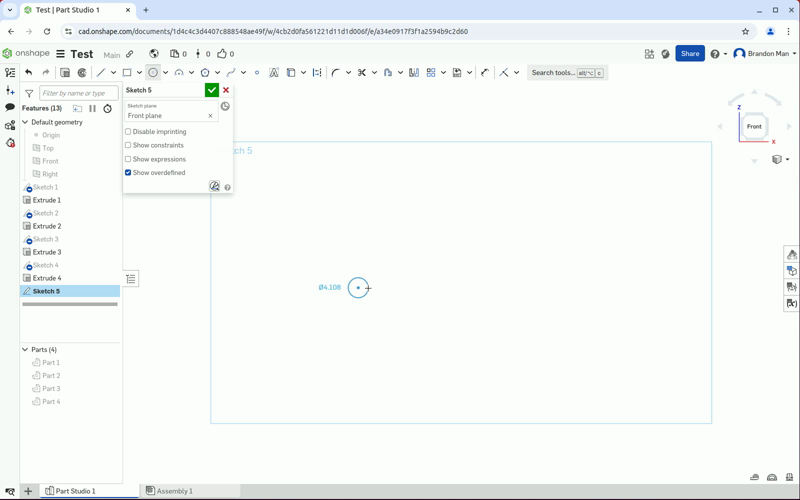
key(esc)
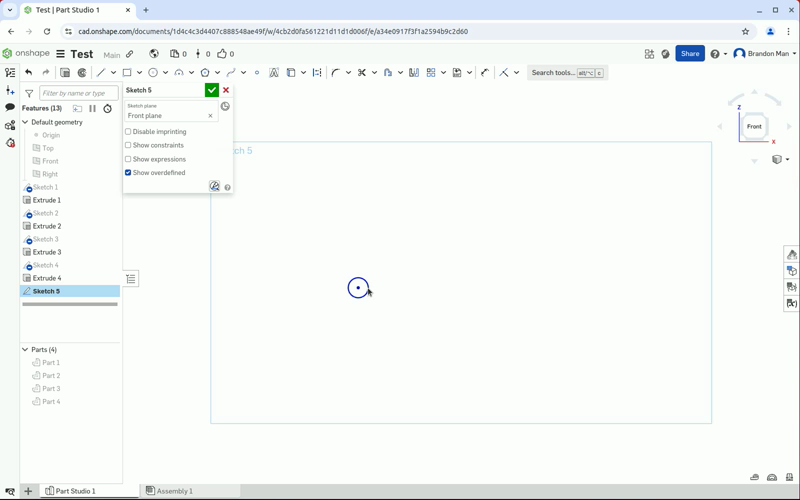
mouse_move(352, 292)
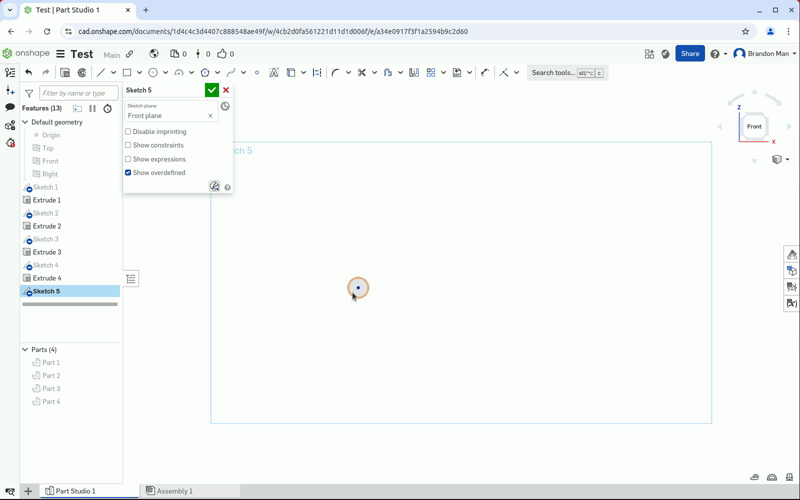
scroll(6)
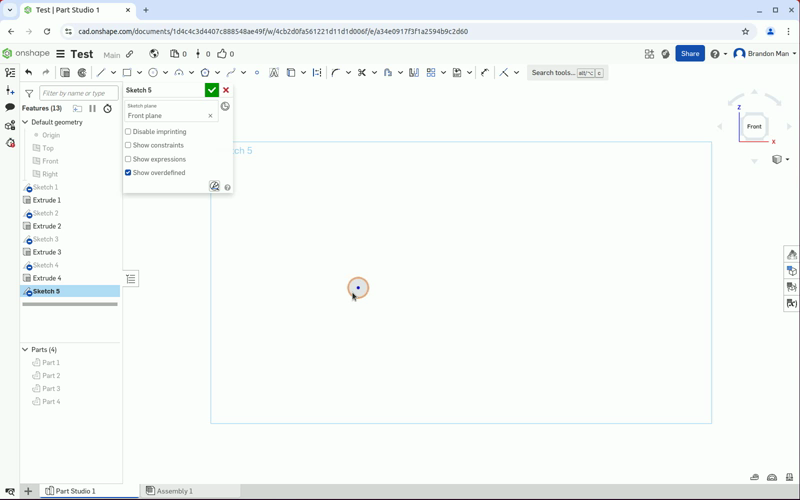
scroll(6)
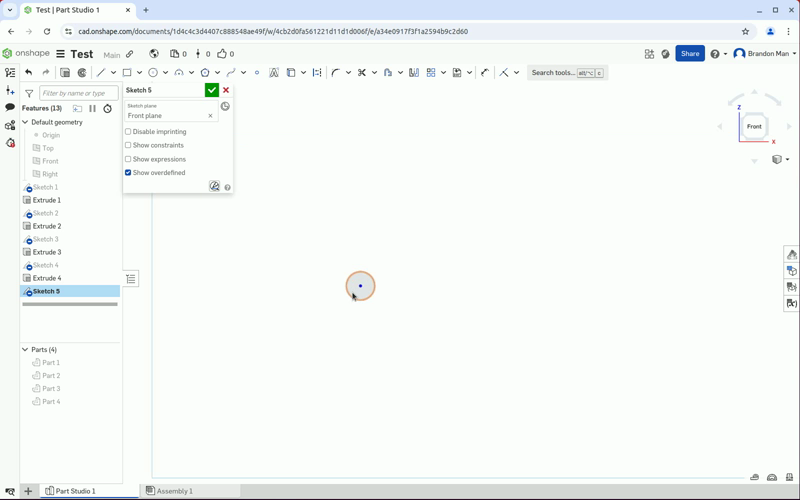
scroll(6)
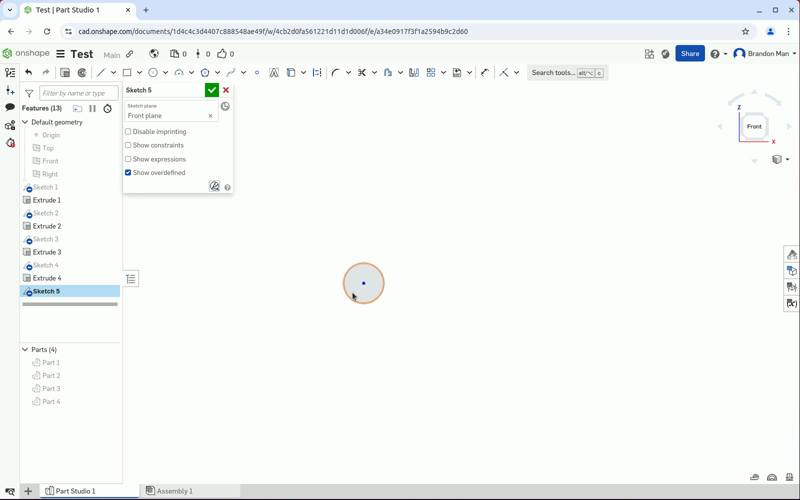
scroll(6)
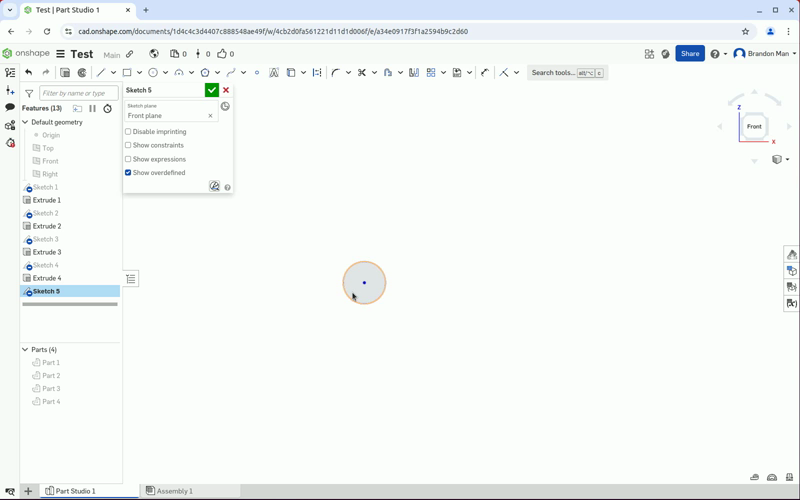
scroll(6)
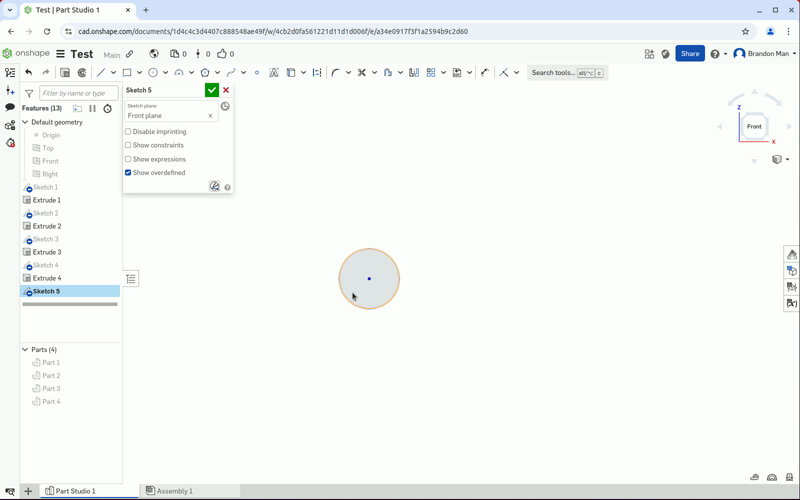
scroll(6)
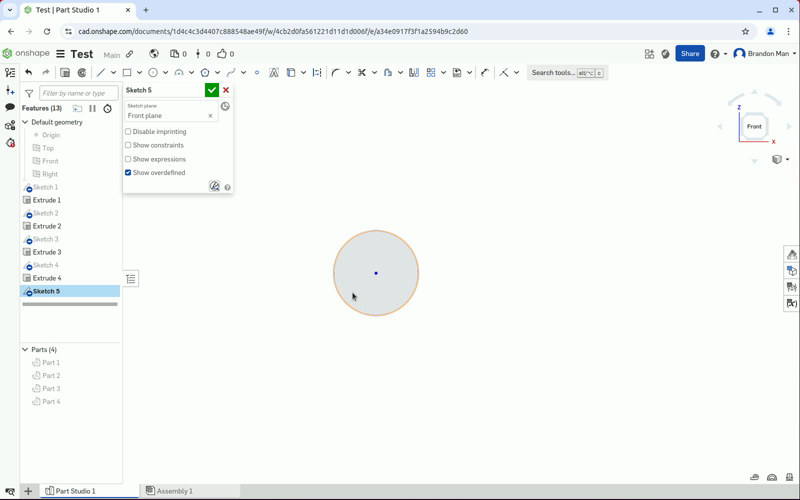
scroll(6)
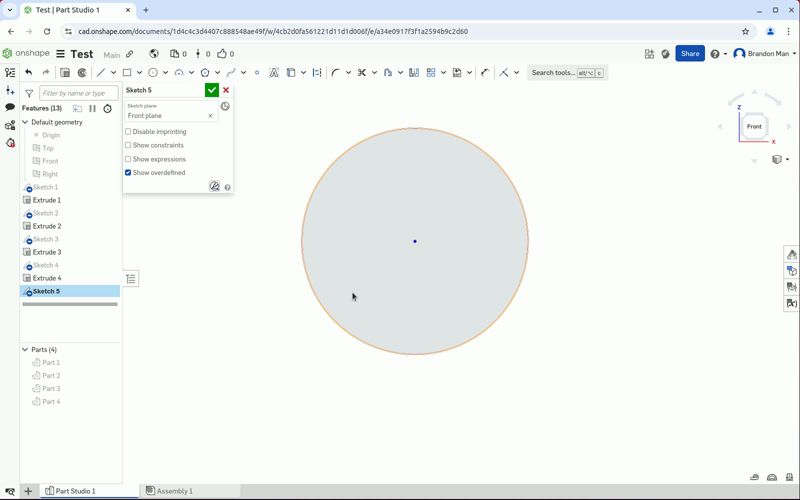
click(352, 292)
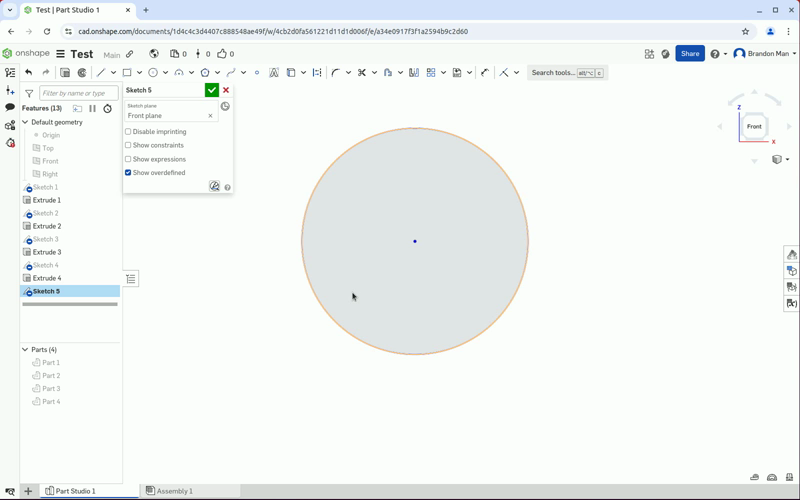
scroll(-6)
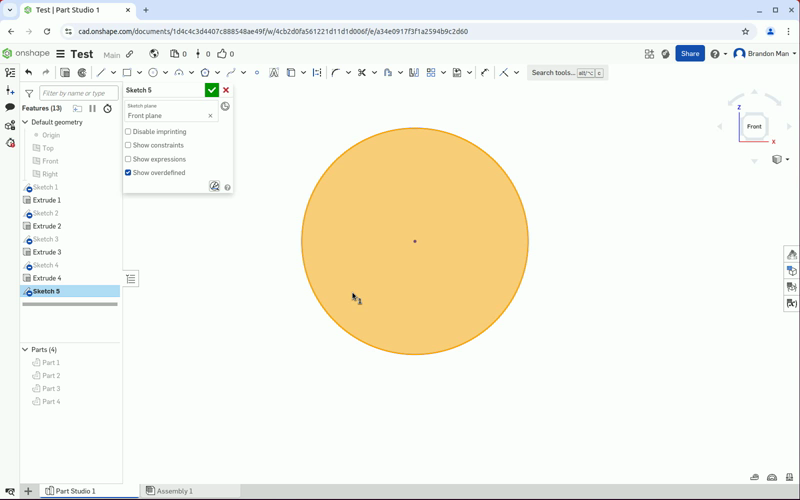
scroll(-6)
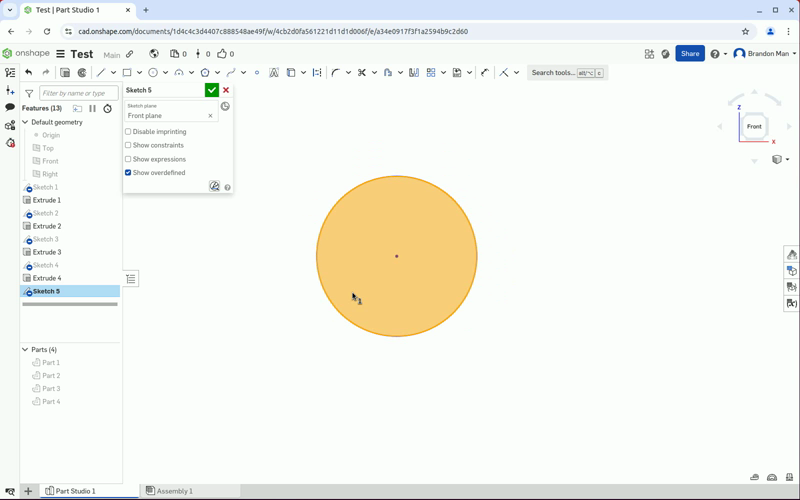
scroll(-6)
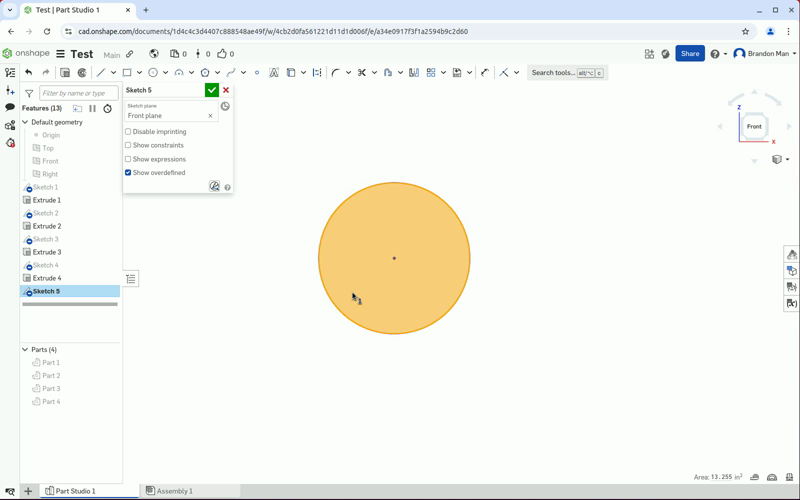
scroll(-6)
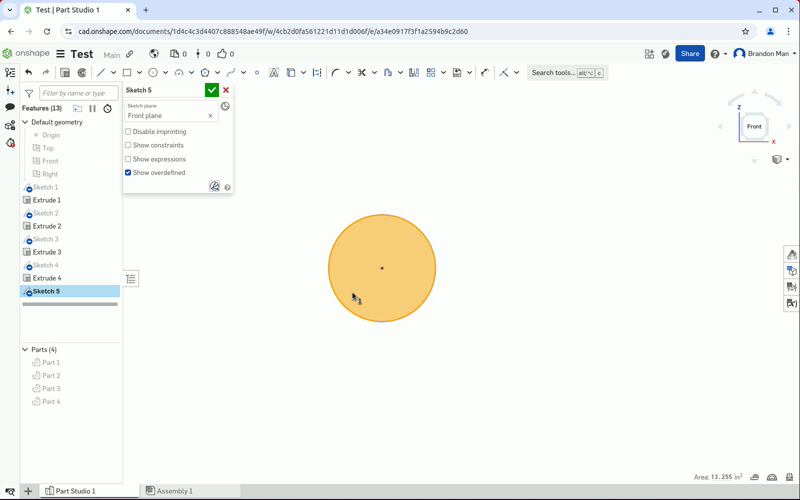
scroll(-6)
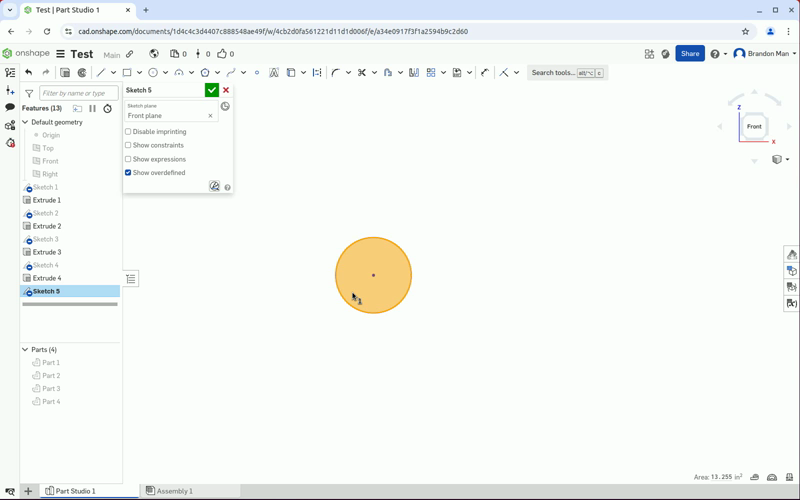
scroll(-6)
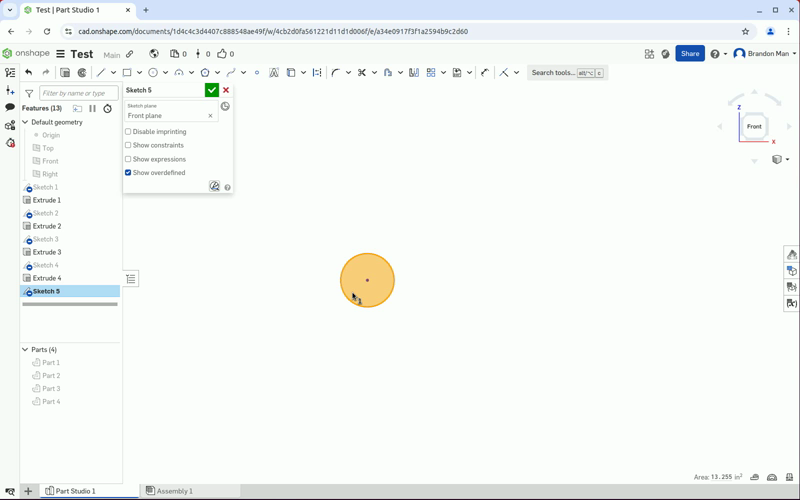
scroll(-6)
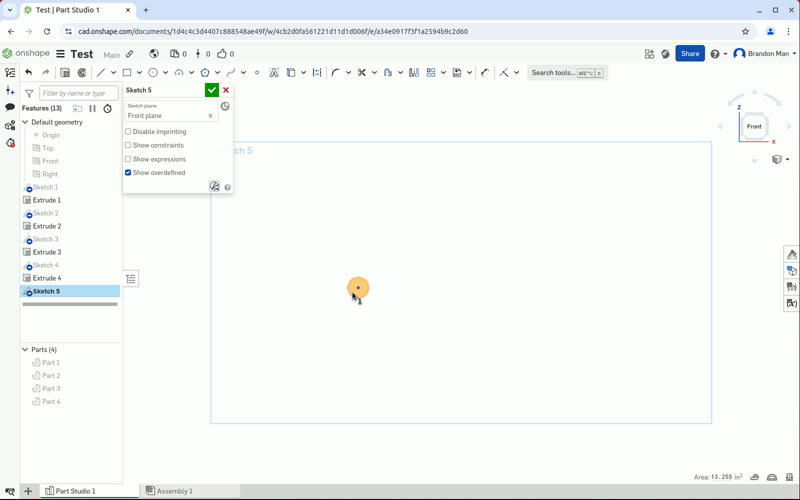
mouse_move(73, 352)
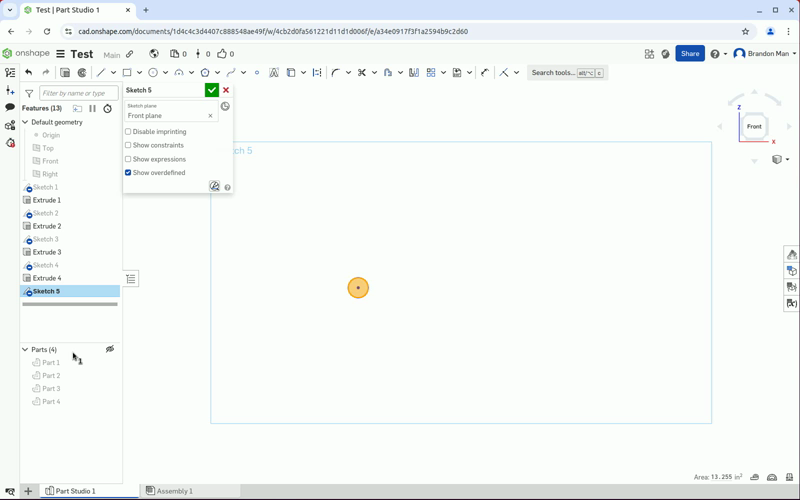
key(shift+y)
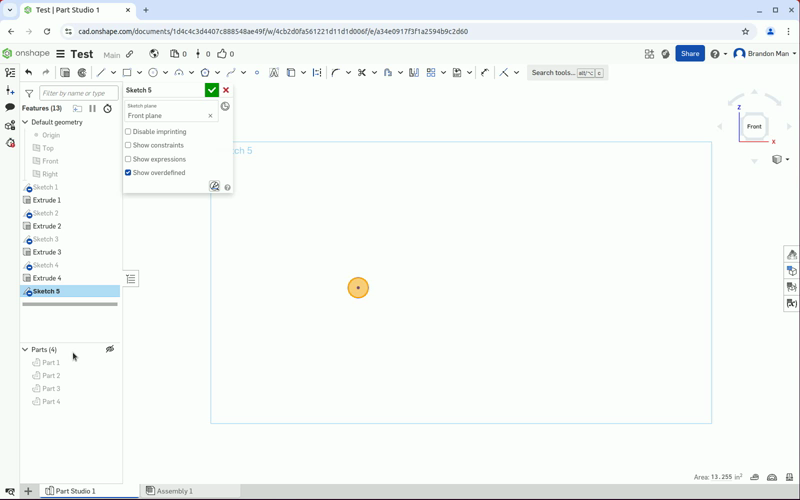
key(shift+e)
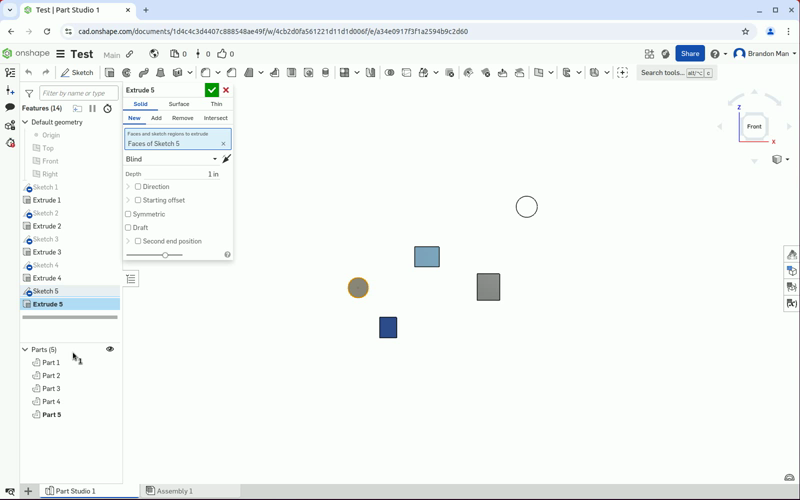
mouse_move(143, 106)
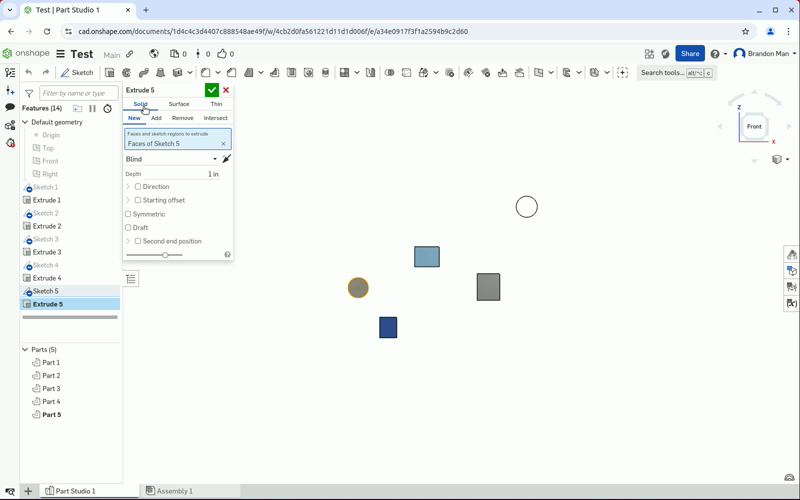
click(143, 106)
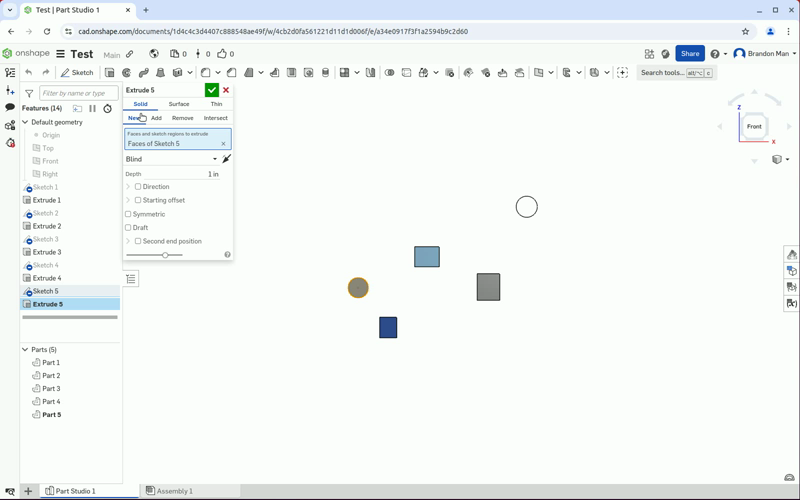
mouse_move(137, 120)
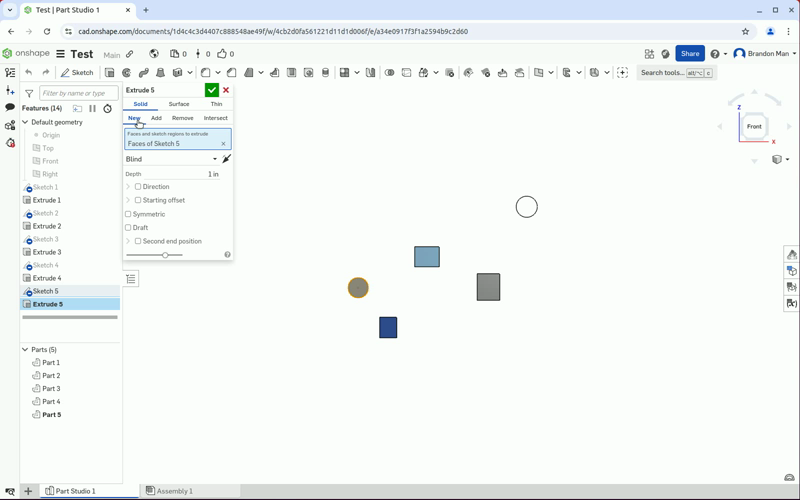
click(137, 120)
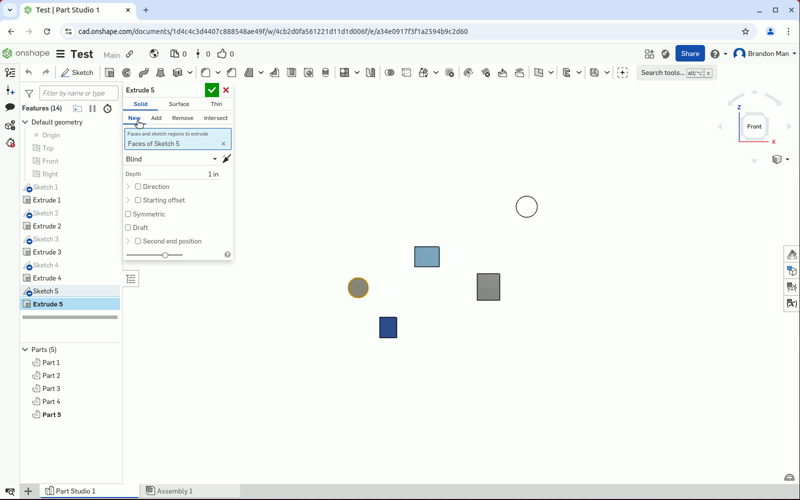
key(tab, 4)
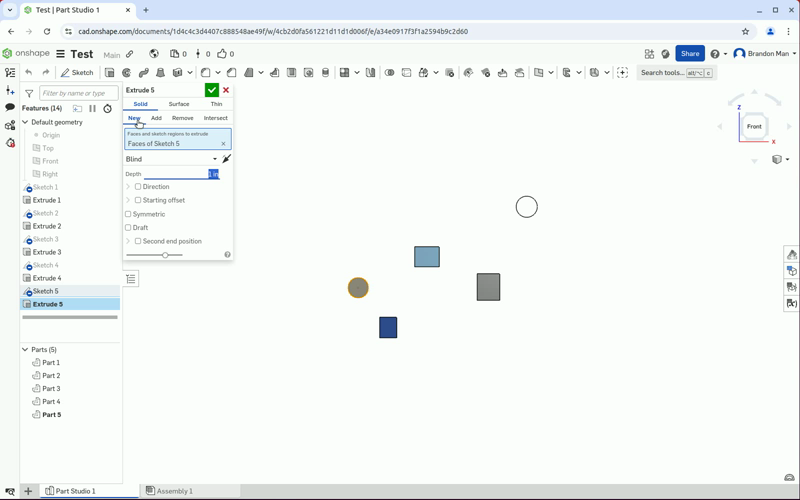
text(2.648)
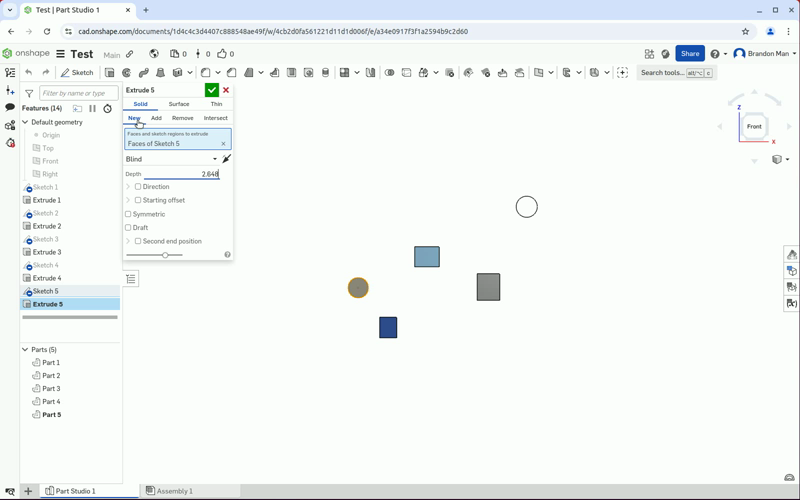
key(enter)
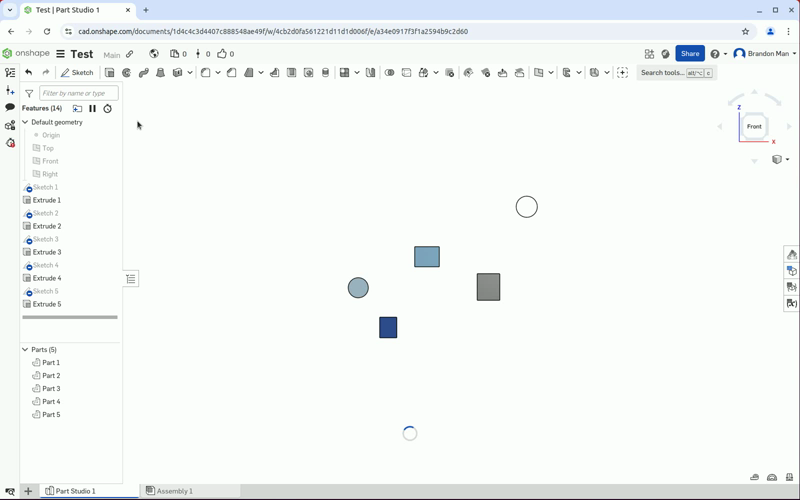
key(shift+h)
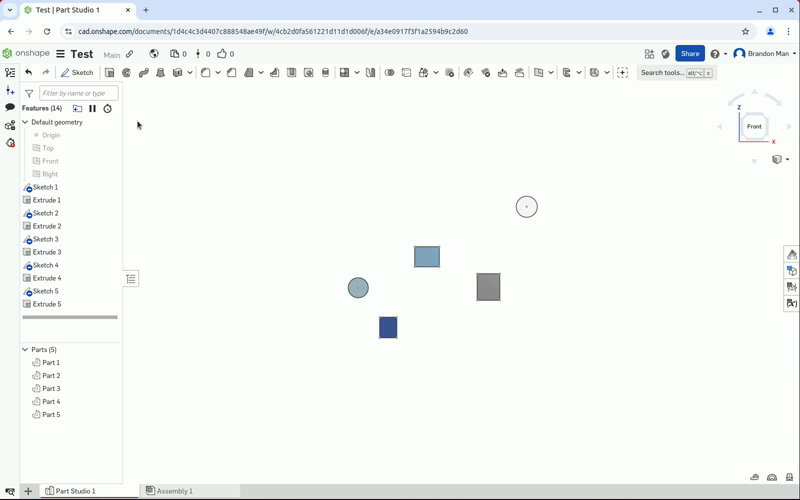
key(shift+h)
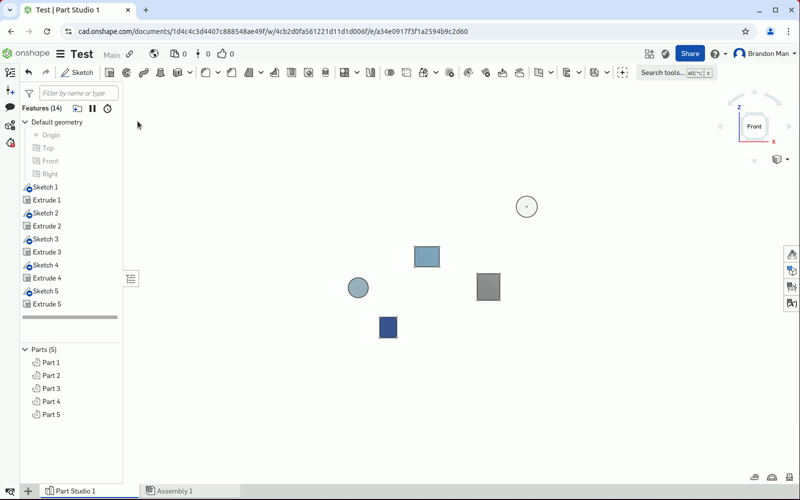
key(shift+7)
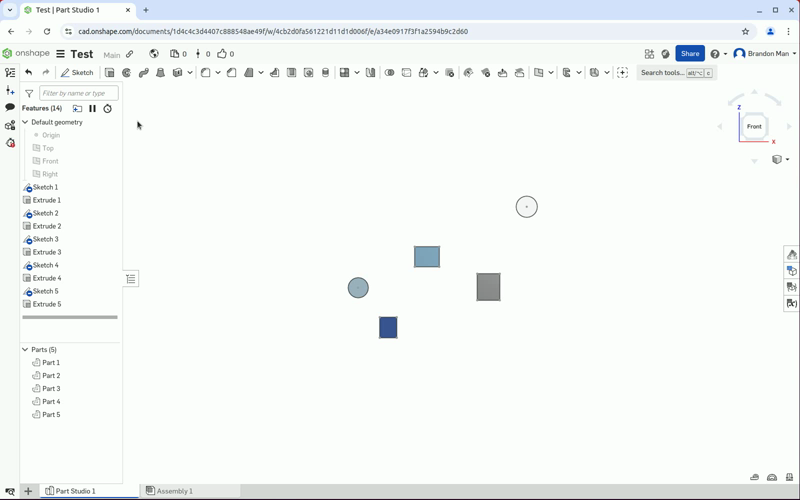
key(left, 2)
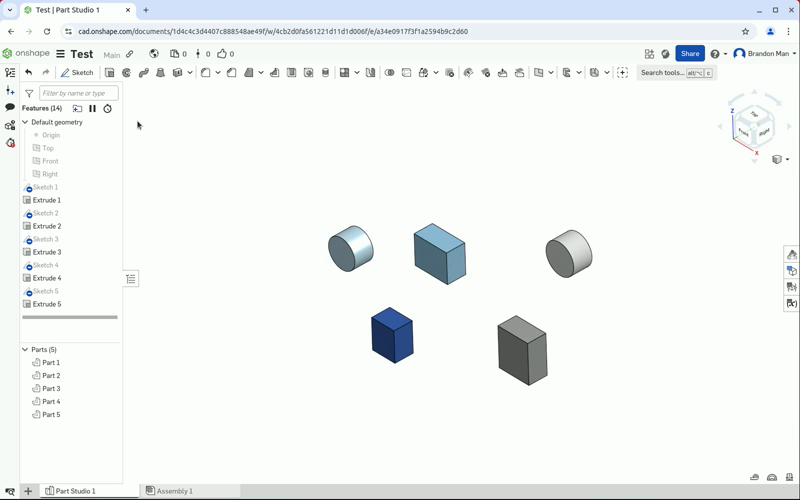
key(down, 2)
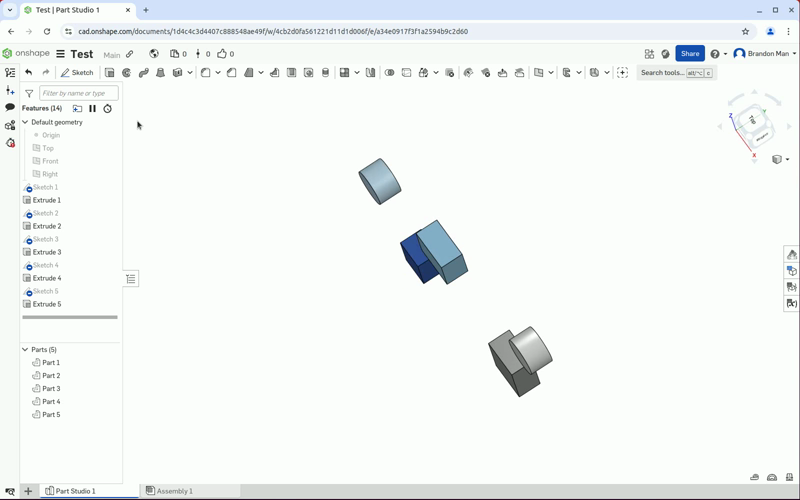
key(up, 2)
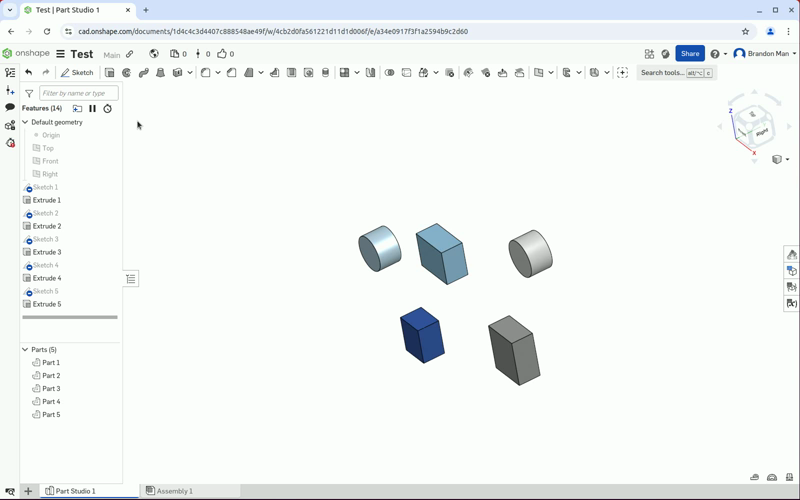
key(right, 2)
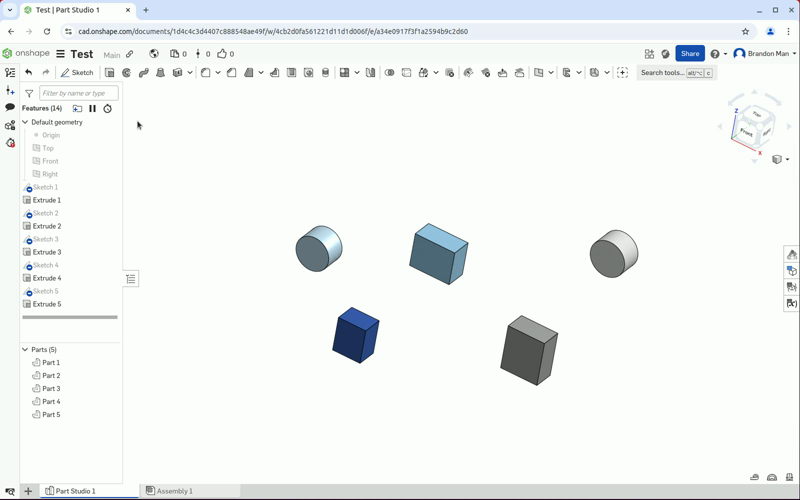
mouse_move(73, 189)
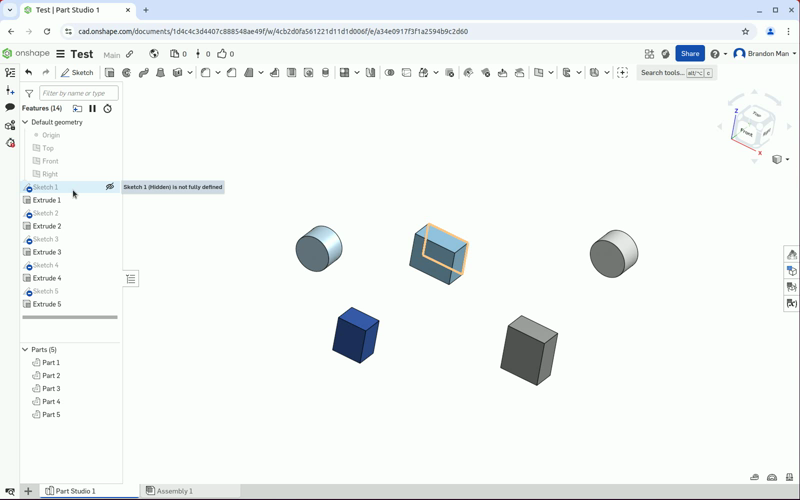
click(73, 189)